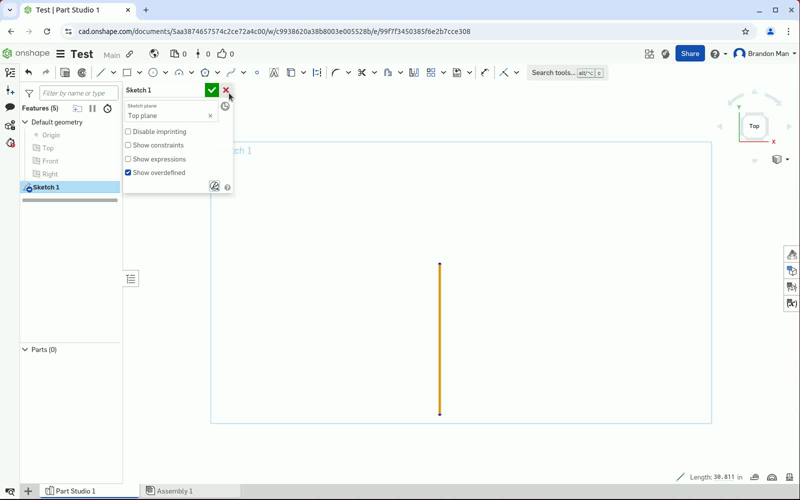
key(shift+h)
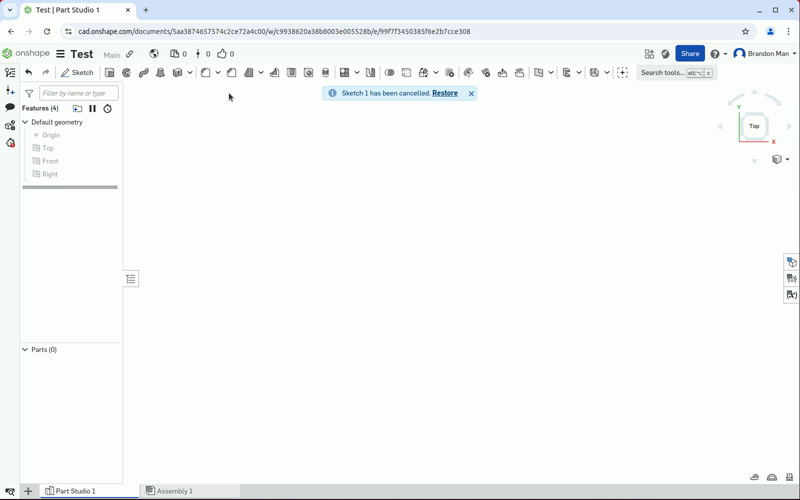
mouse_move(73, 352)
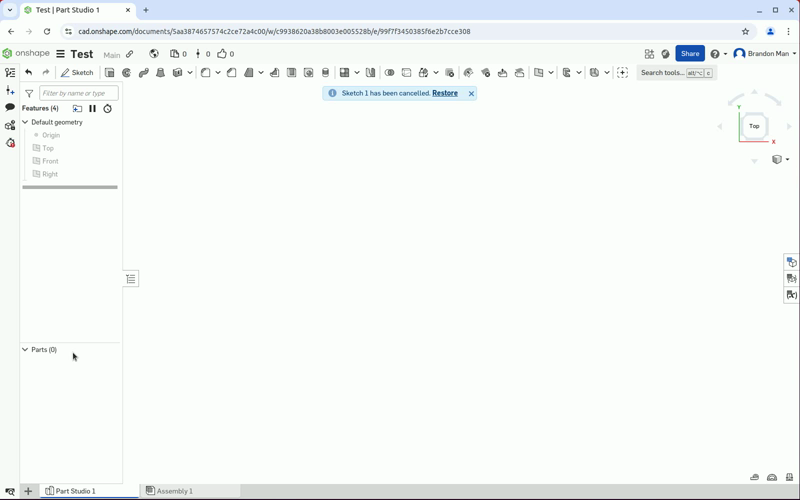
key(y)
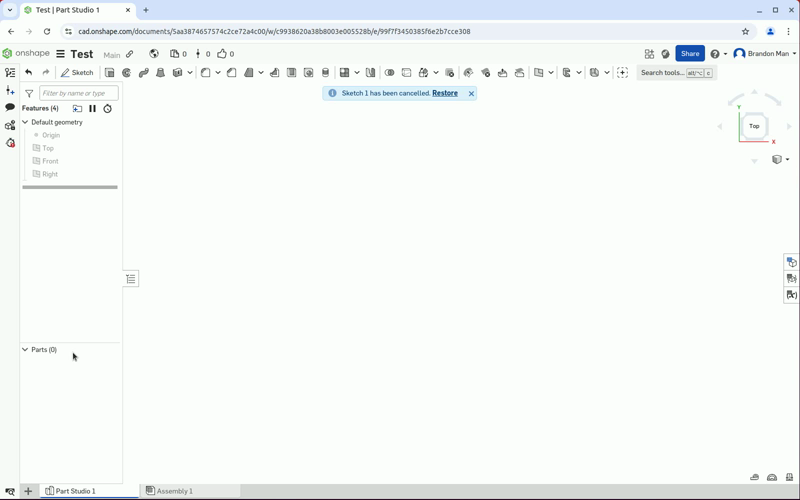
key(shift+p)
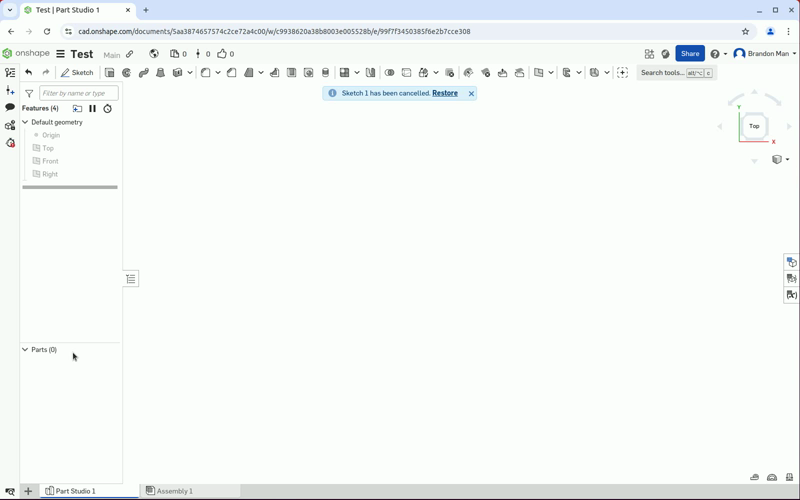
key(space)
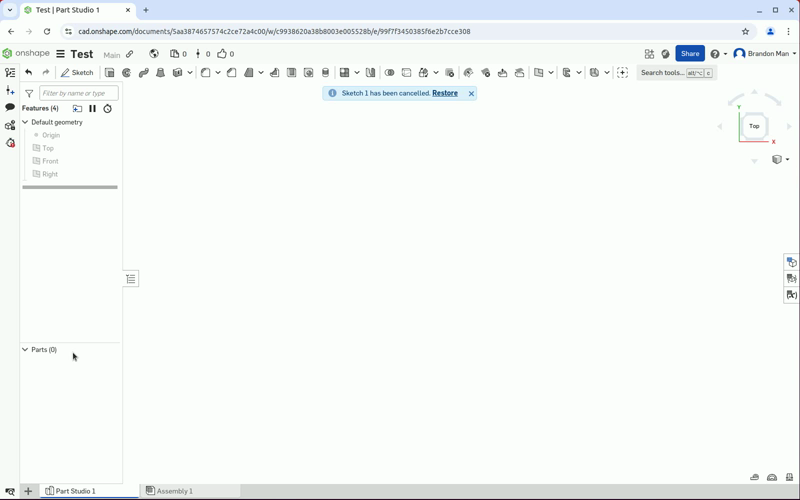
key_down(shift)
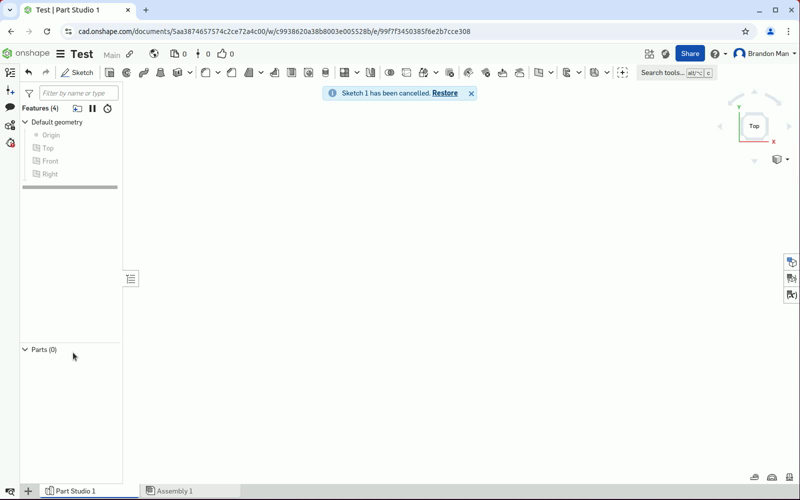
key(up)
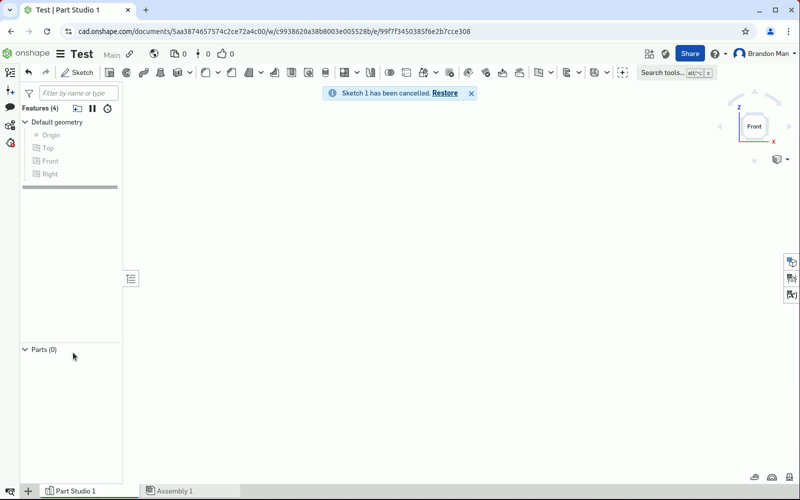
key_up(shift)
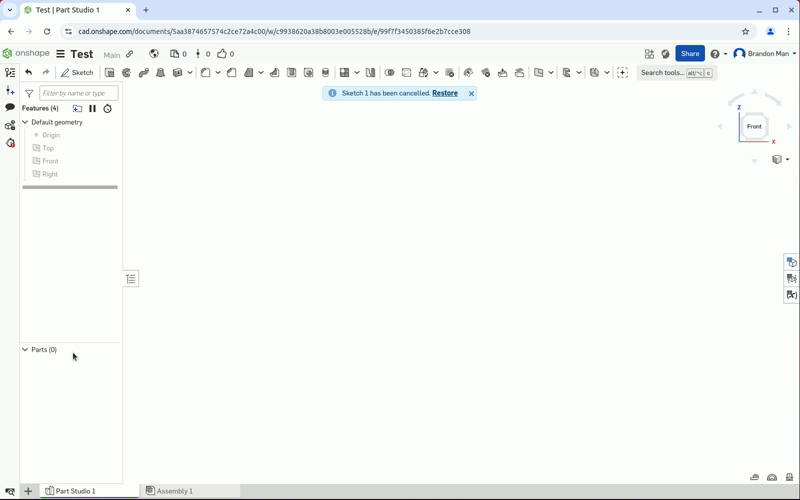
mouse_move(73, 352)
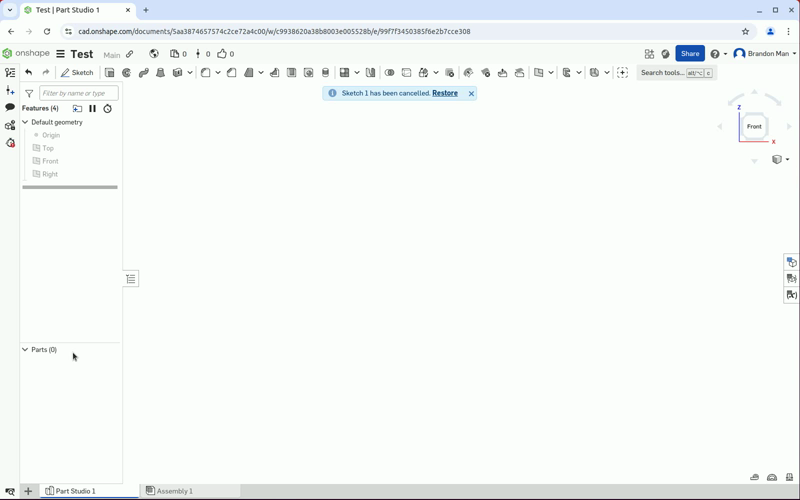
key(shift+y)
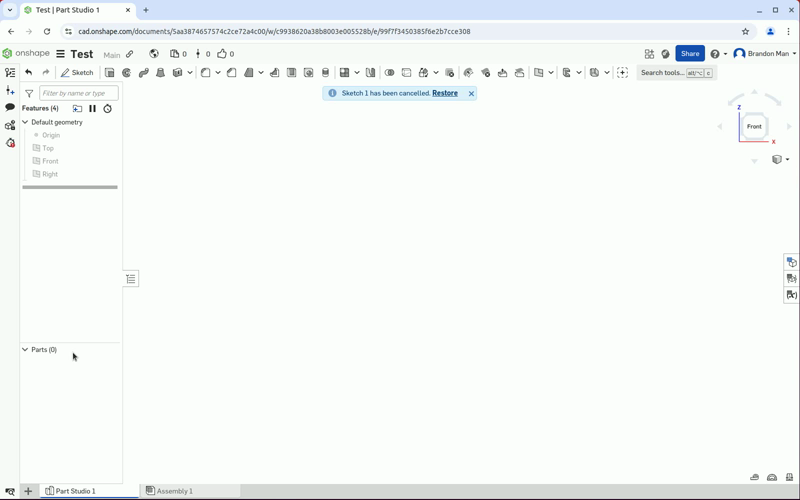
key(shift+s)
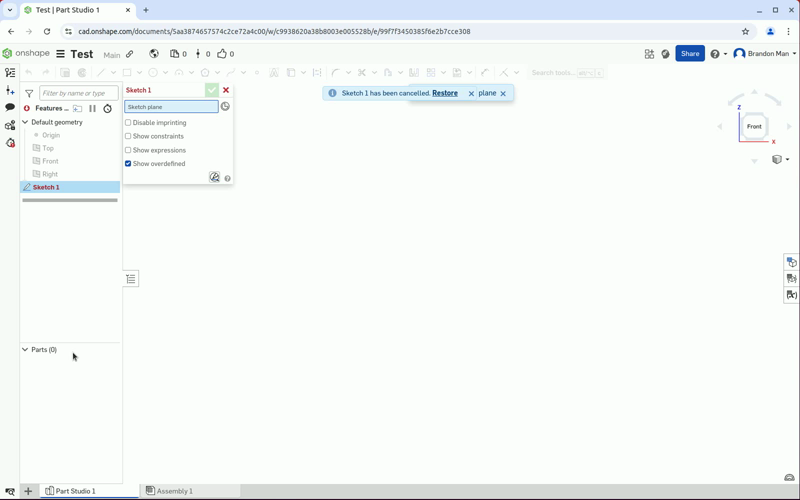
mouse_move(73, 163)
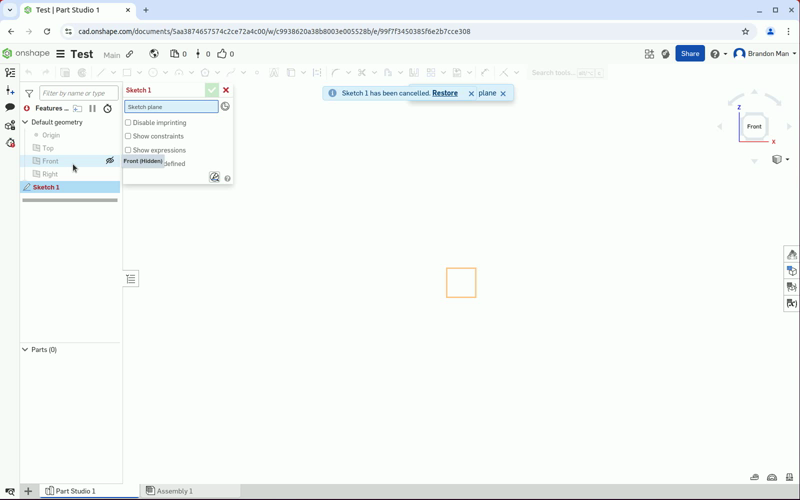
click(73, 163)
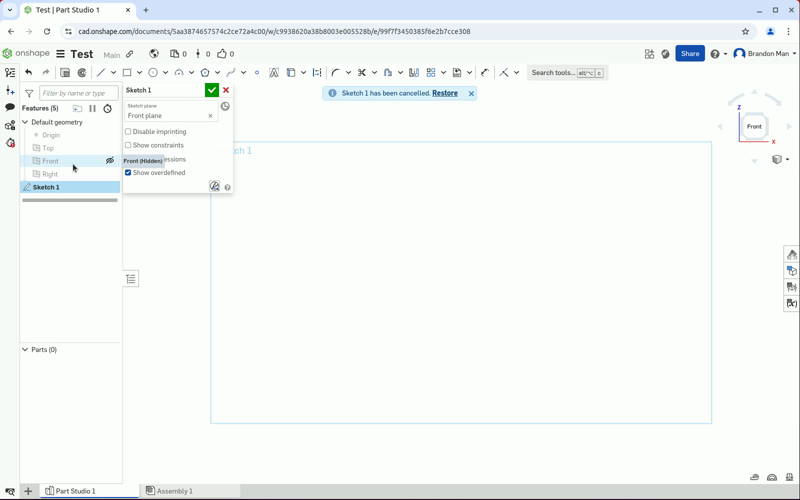
mouse_move(73, 352)
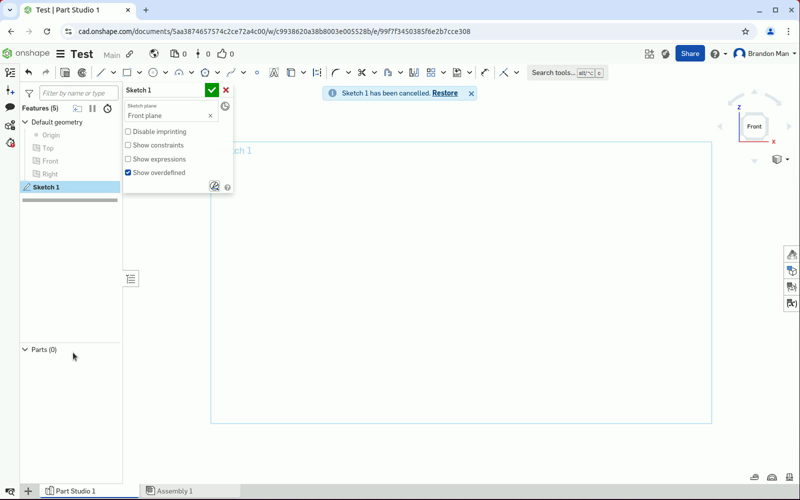
key(y)
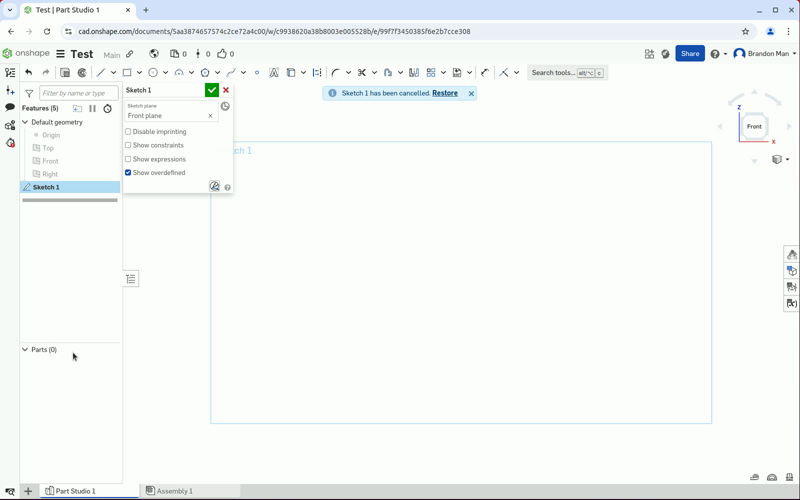
key(l)
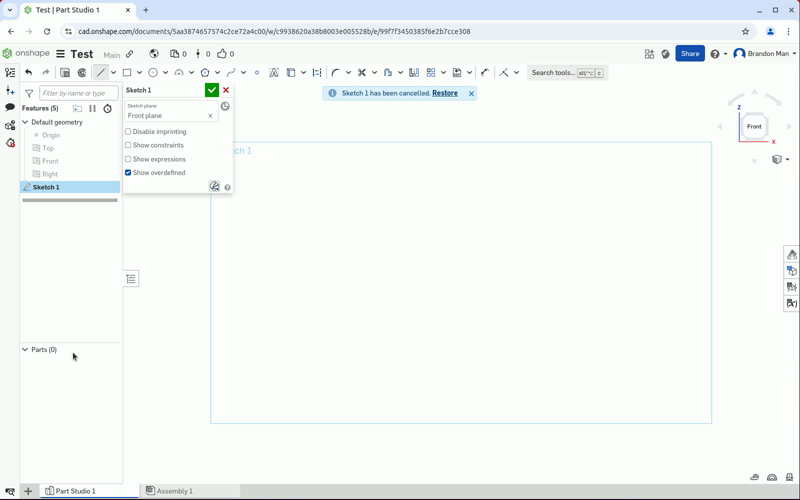
key_down(shift)
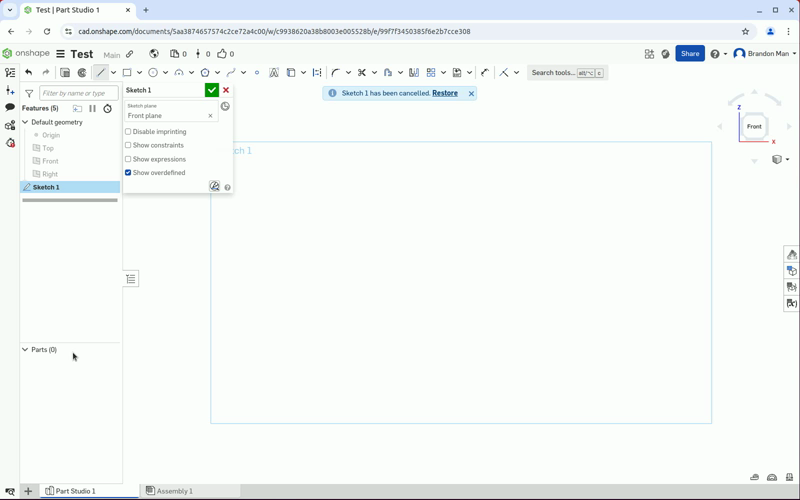
mouse_move(375, 231)
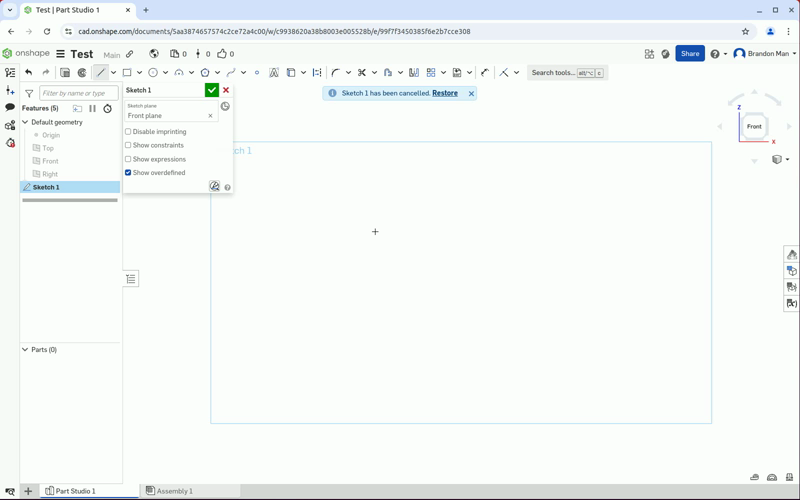
click(375, 231)
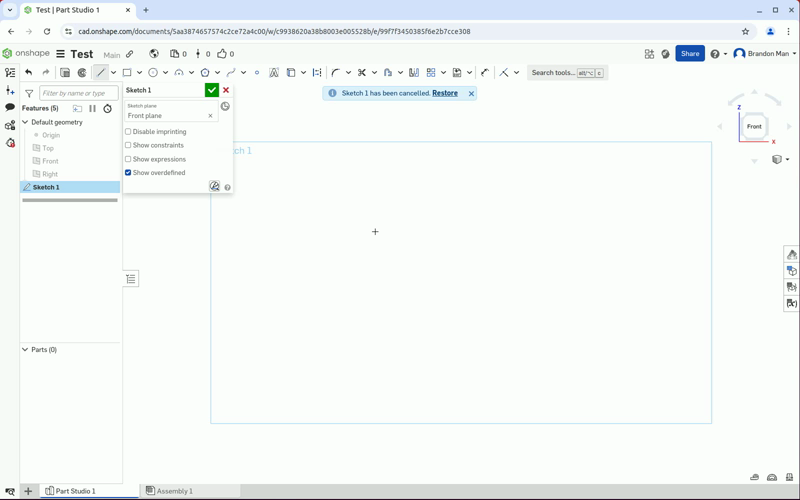
key_up(shift)
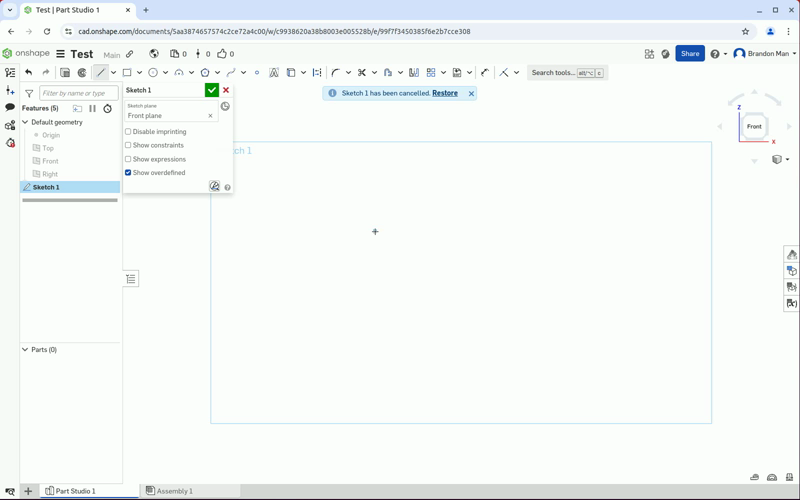
key_down(shift)
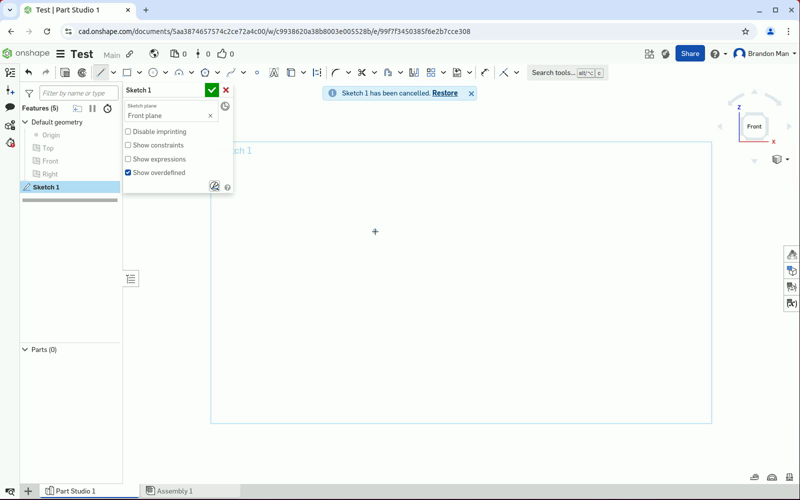
mouse_move(405, 231)
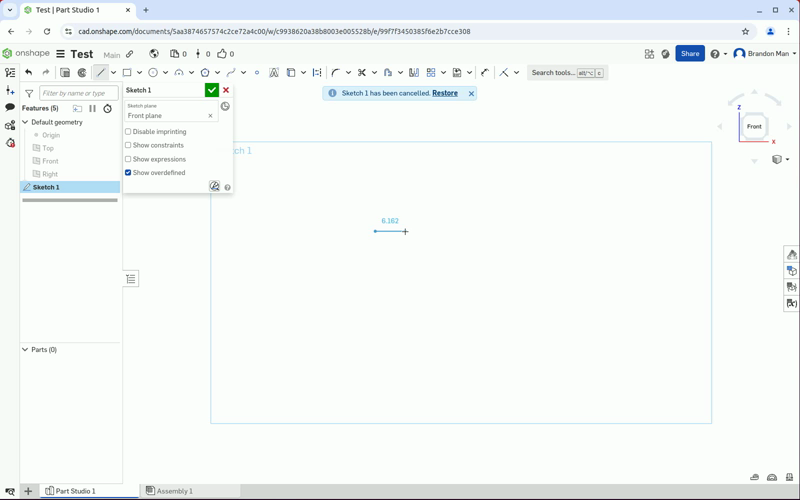
mouse_move(418, 231)
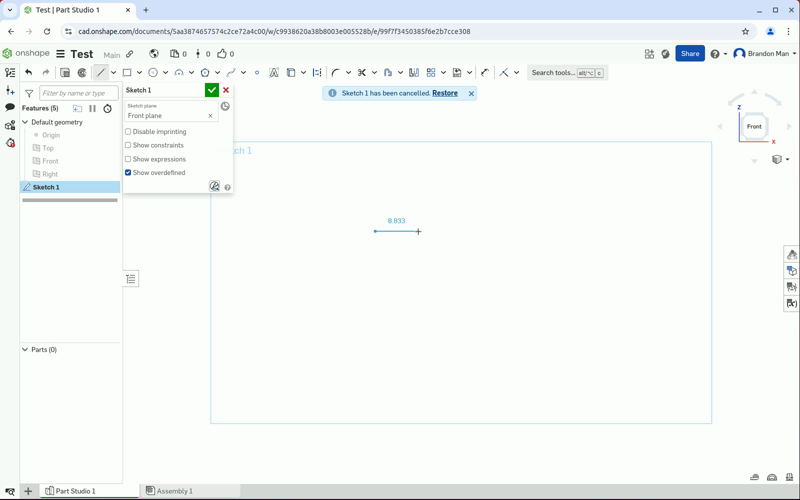
click(418, 231)
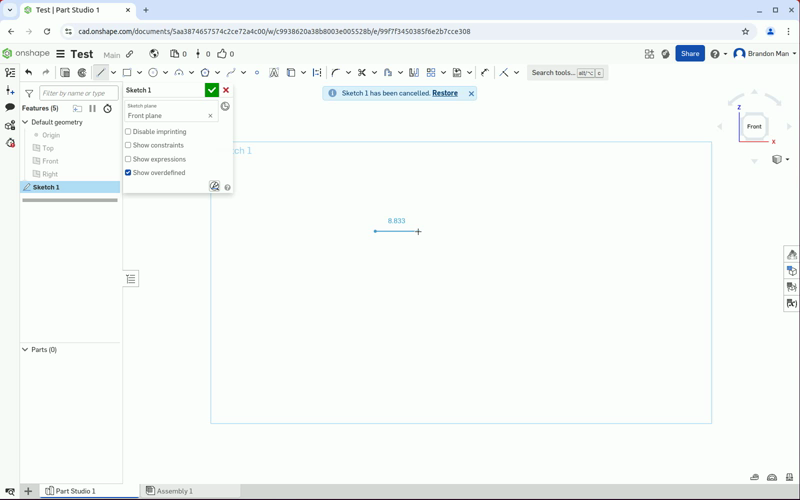
key_up(shift)
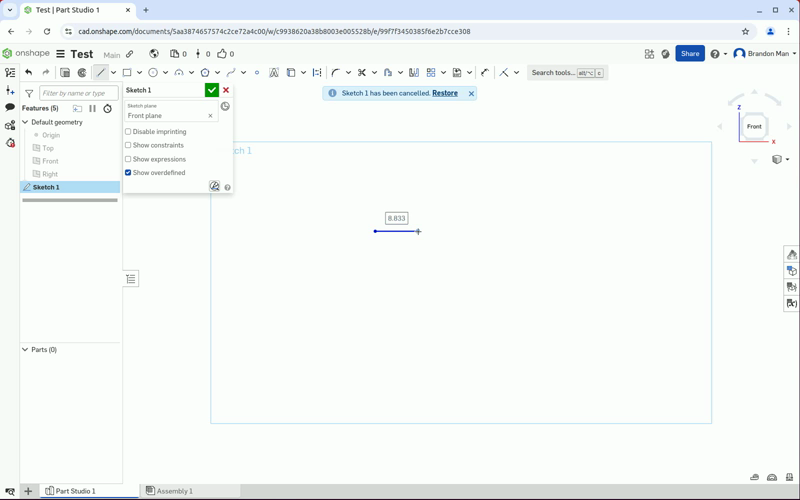
key_down(shift)
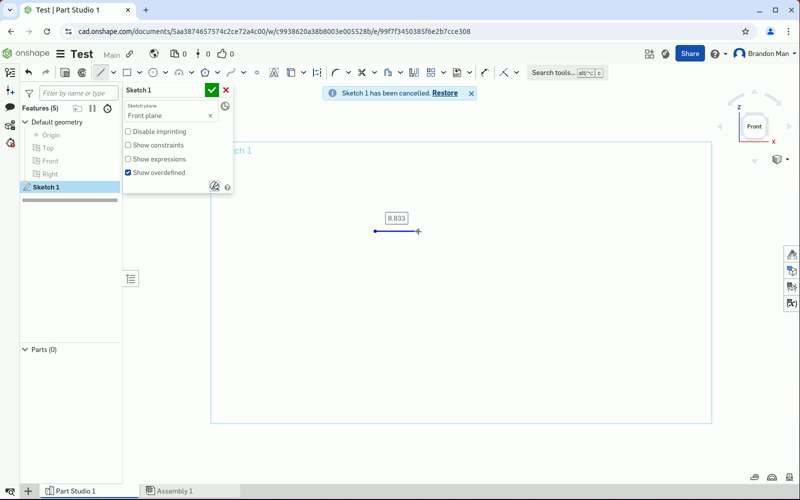
mouse_move(448, 231)
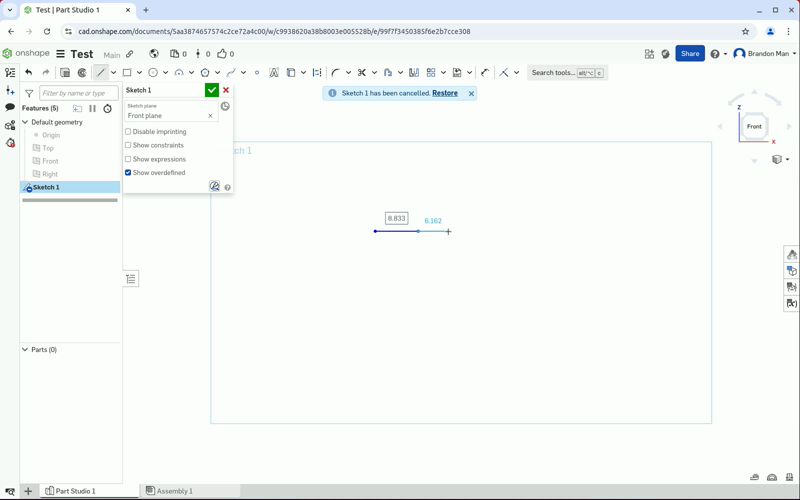
mouse_move(418, 203)
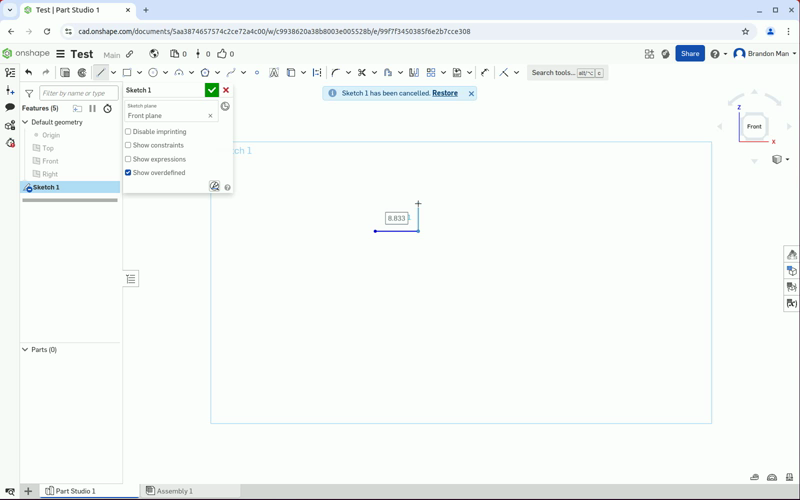
click(418, 203)
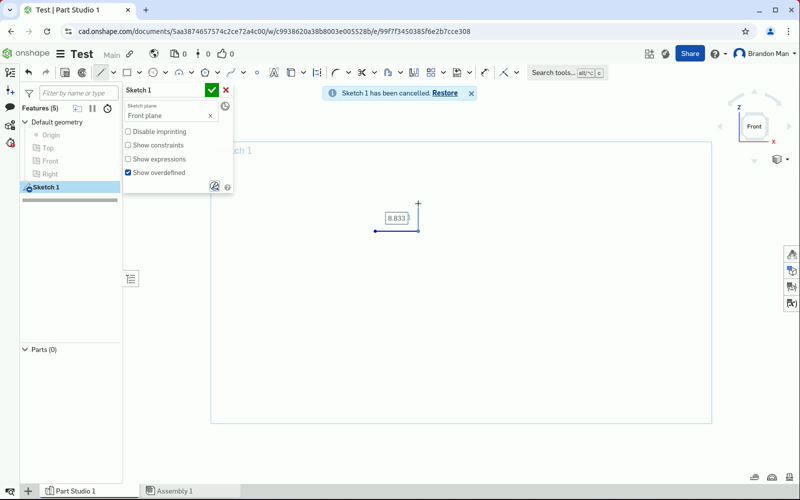
key_up(shift)
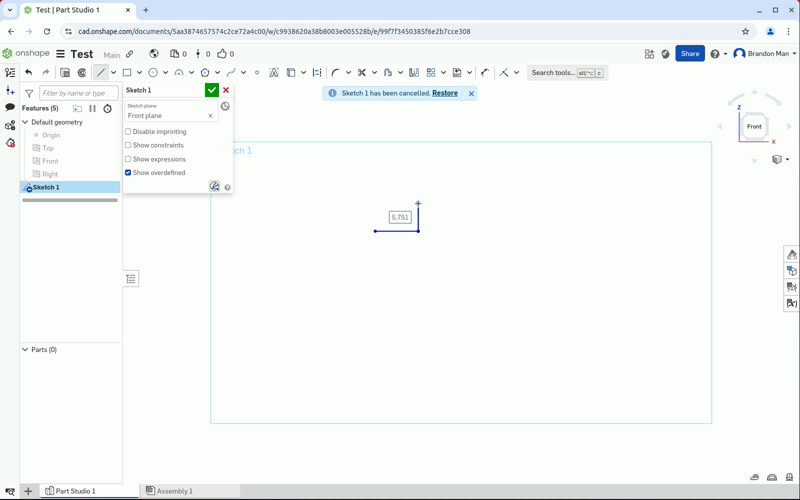
key_down(shift)
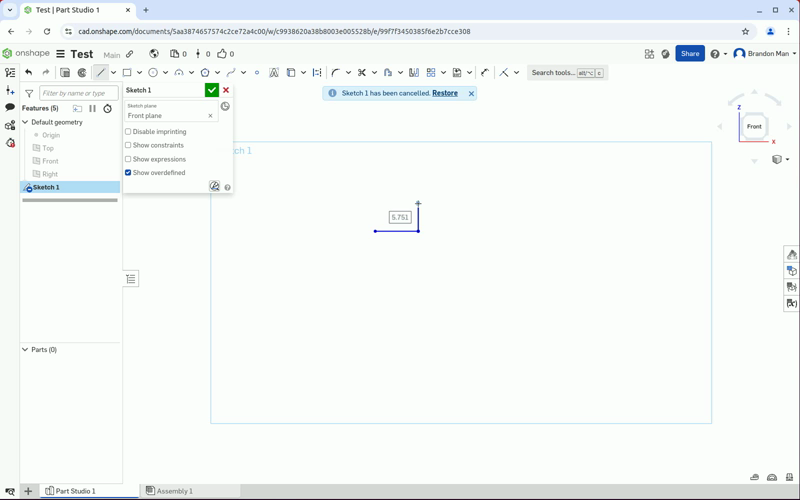
mouse_move(448, 203)
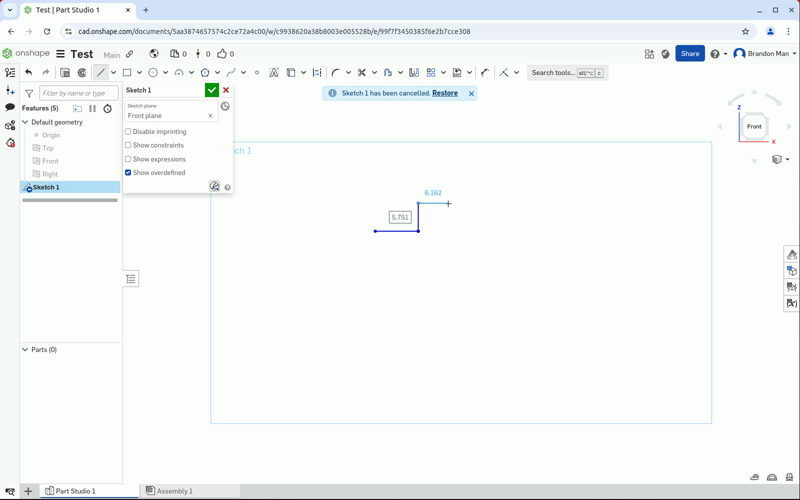
mouse_move(407, 203)
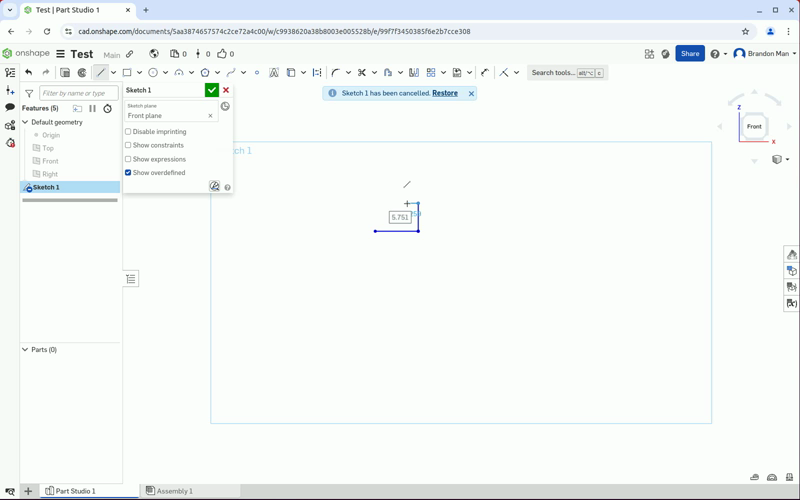
click(407, 203)
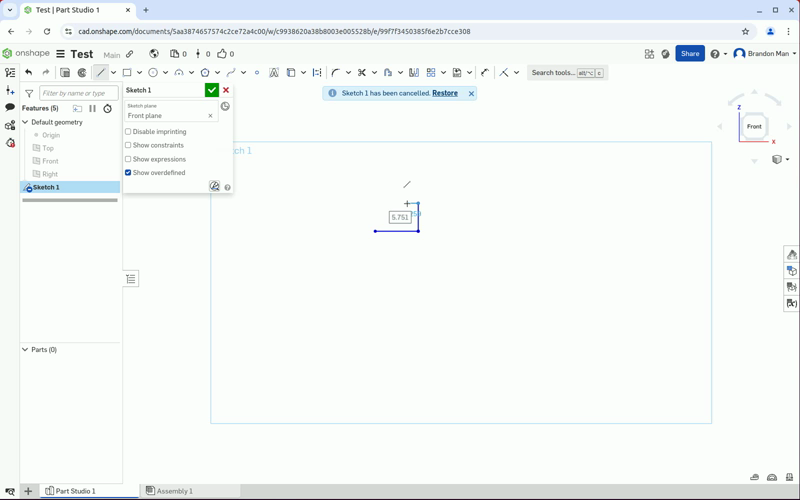
key_up(shift)
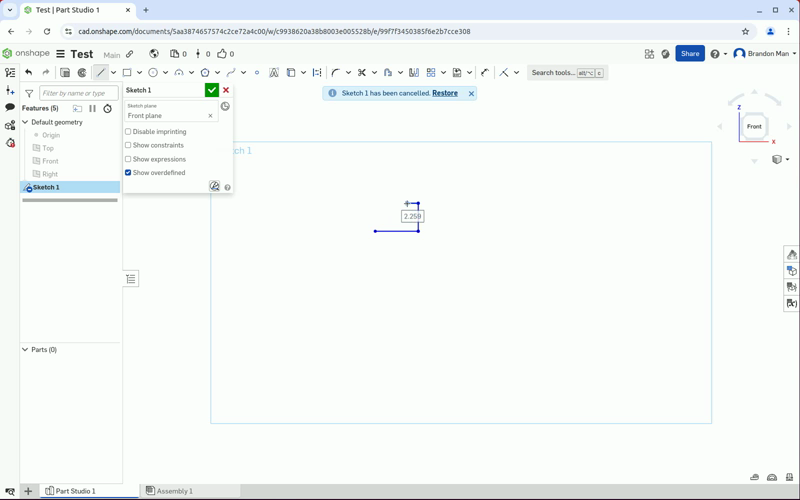
key_down(shift)
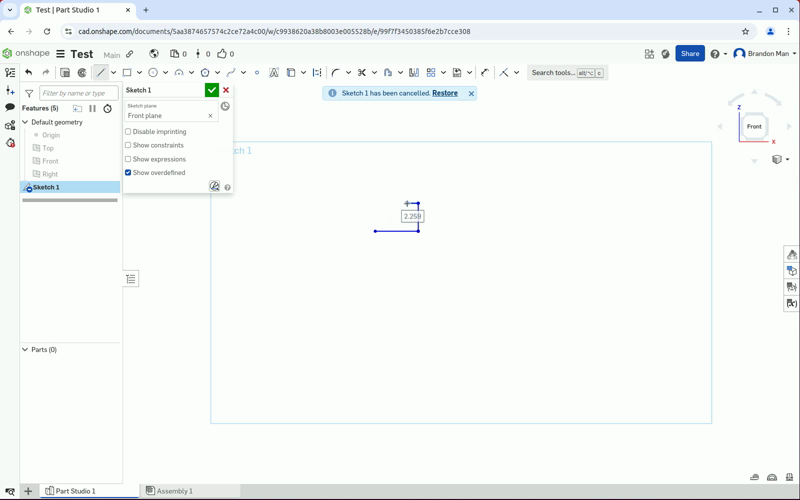
mouse_move(437, 203)
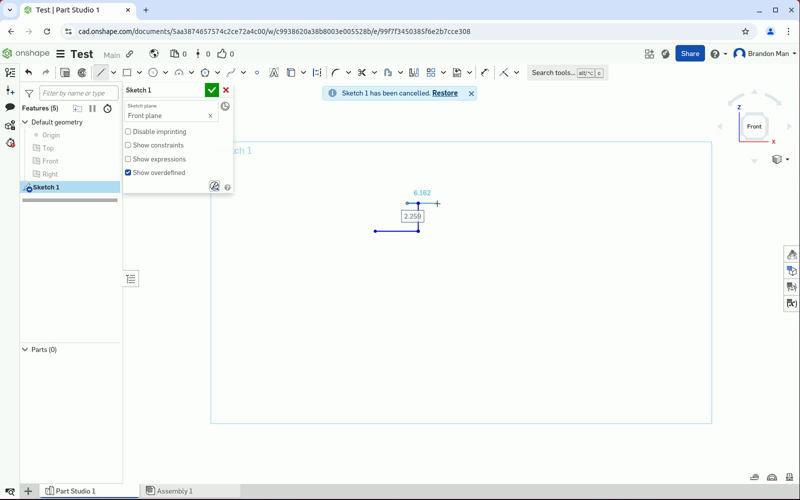
mouse_move(407, 213)
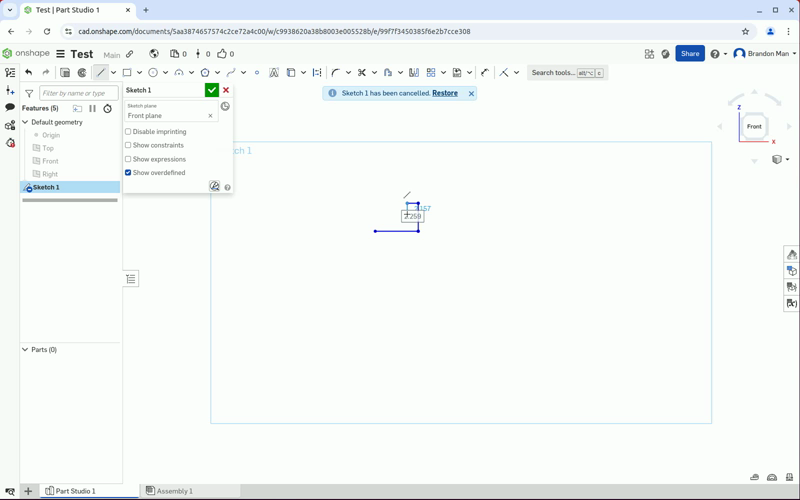
click(407, 213)
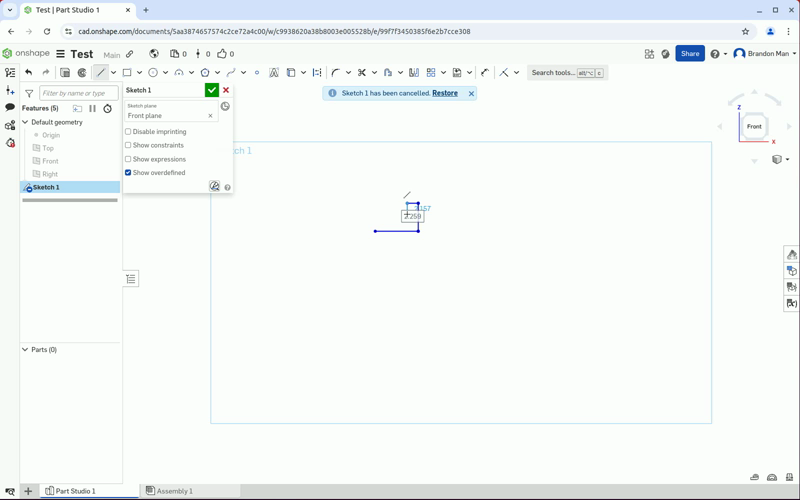
key_up(shift)
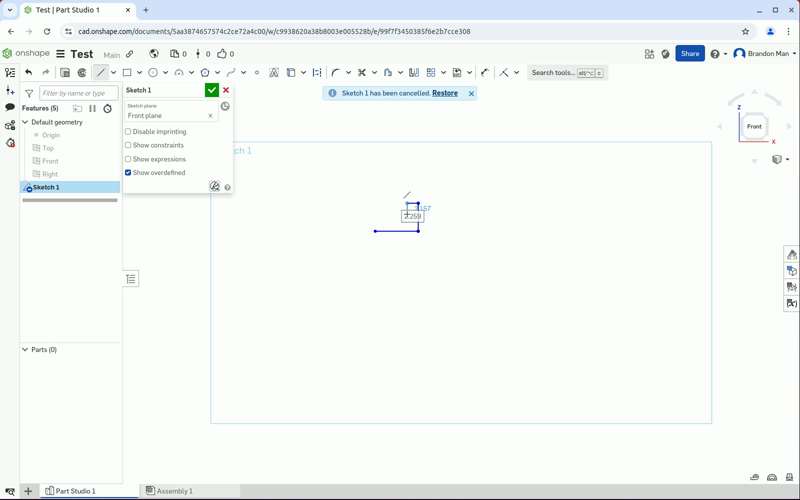
key_down(shift)
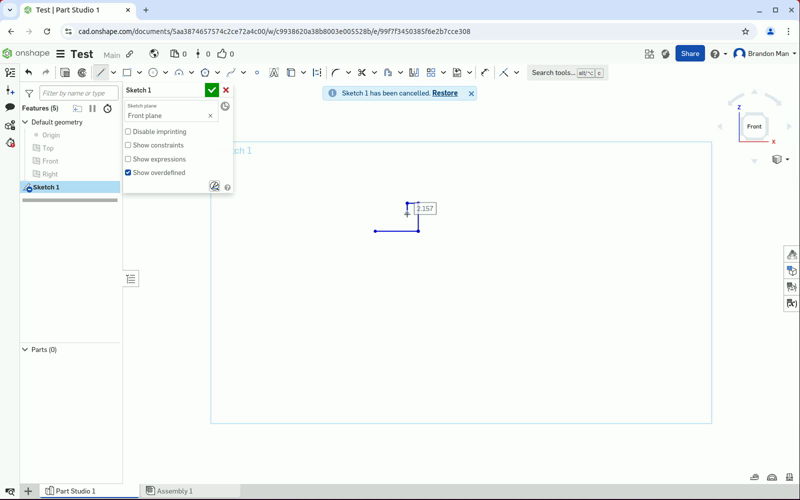
mouse_move(437, 213)
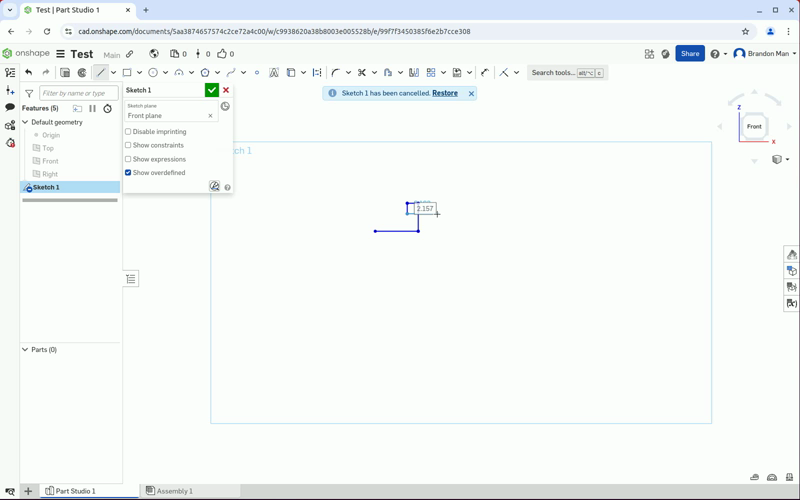
mouse_move(407, 222)
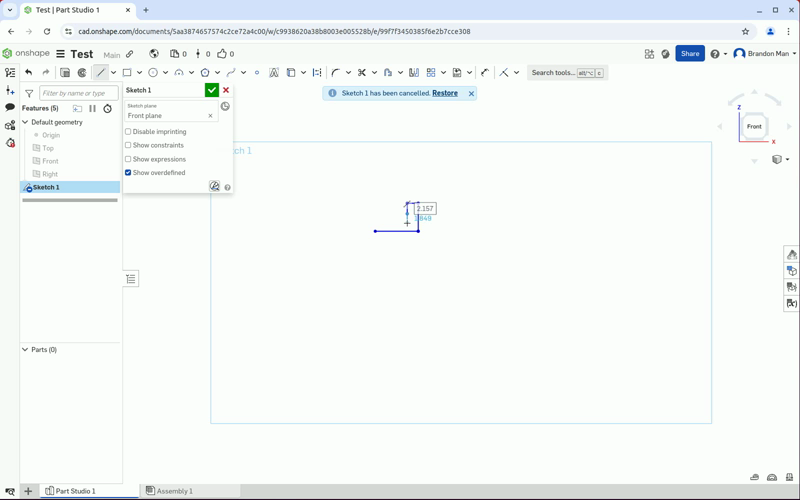
click(407, 222)
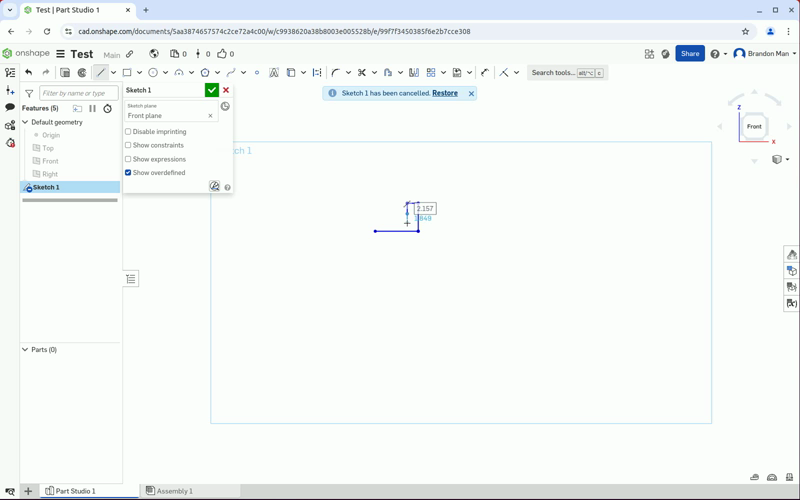
key_up(shift)
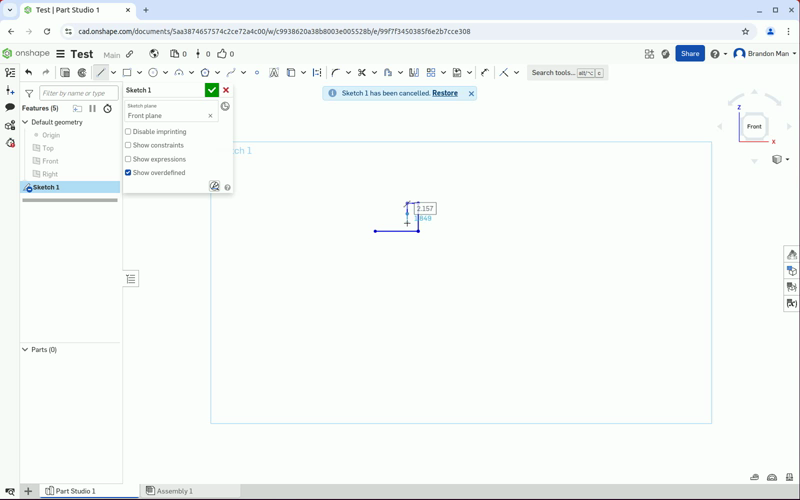
key_down(shift)
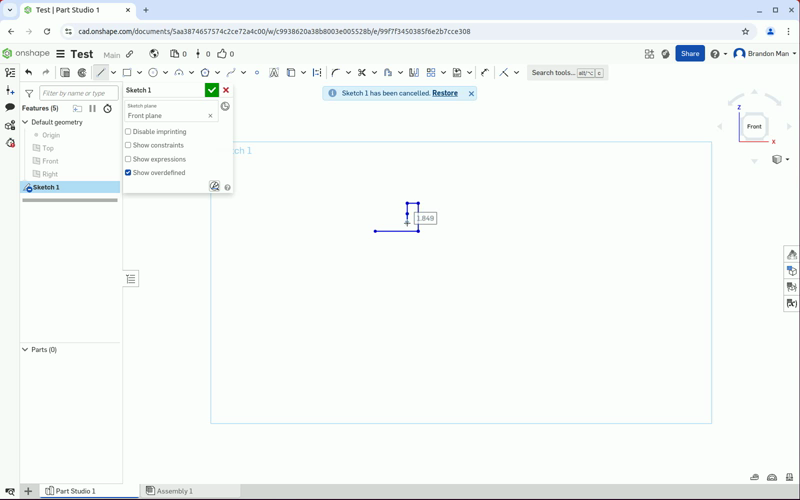
mouse_move(437, 222)
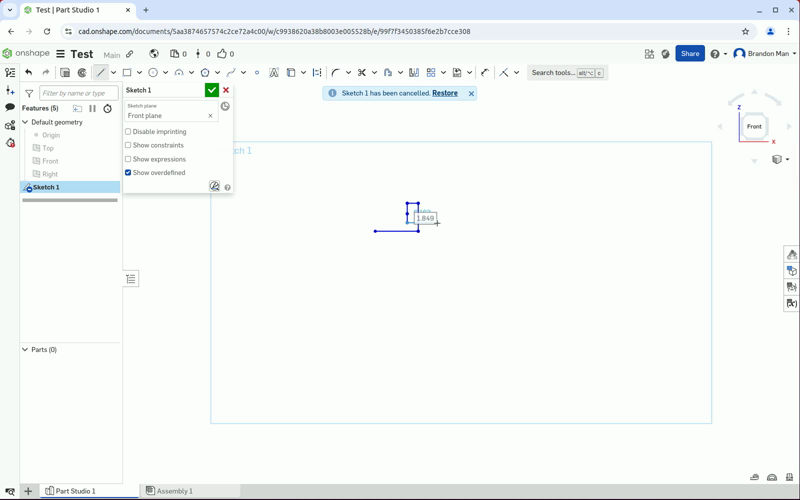
mouse_move(375, 222)
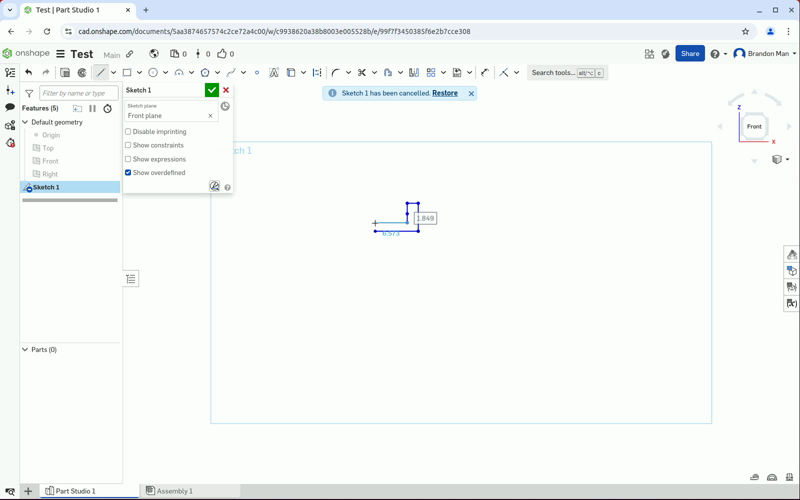
click(375, 222)
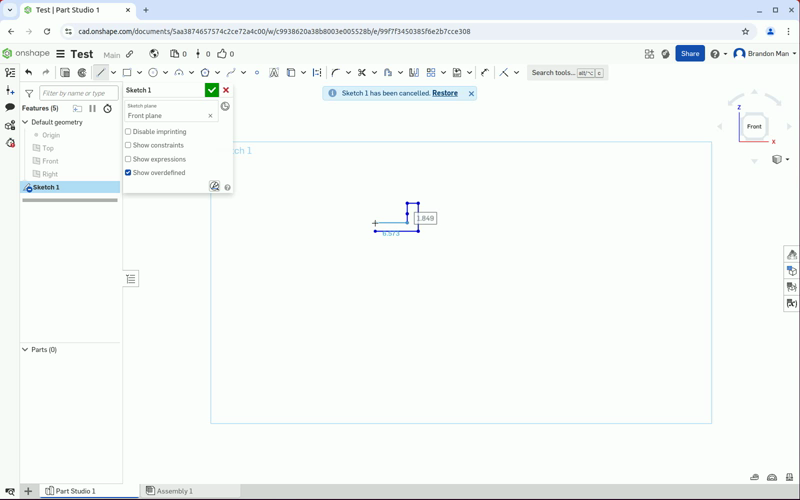
key_up(shift)
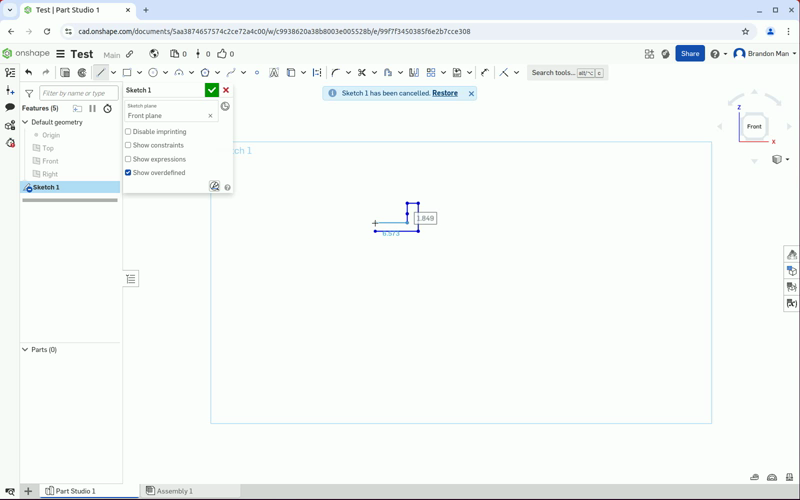
mouse_move(405, 222)
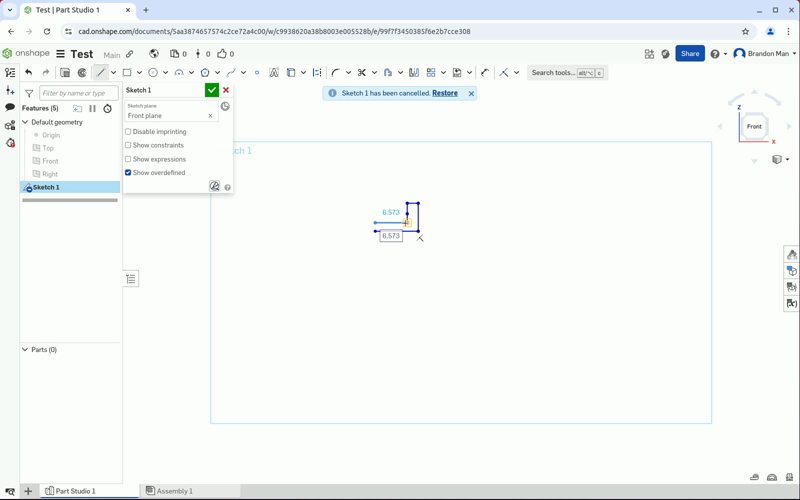
key_down(shift)
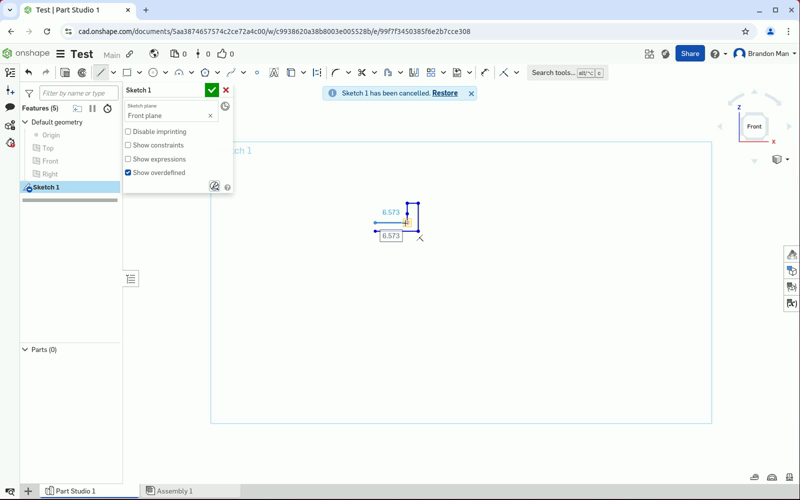
mouse_move(375, 231)
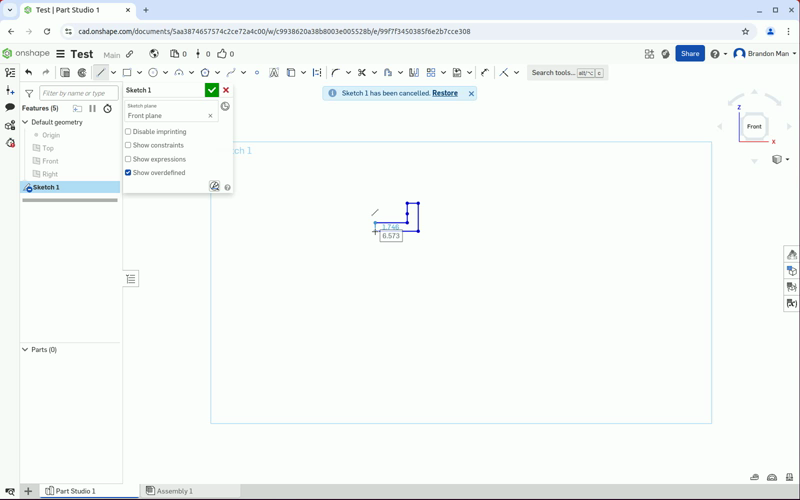
key_up(shift)
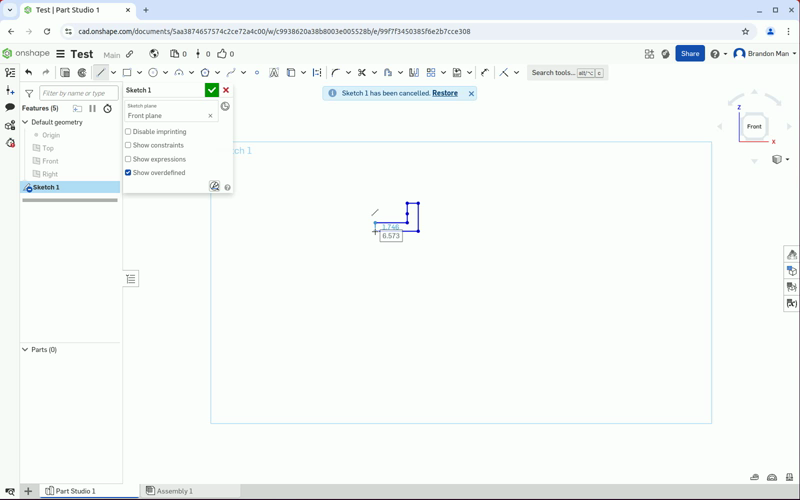
click(375, 231)
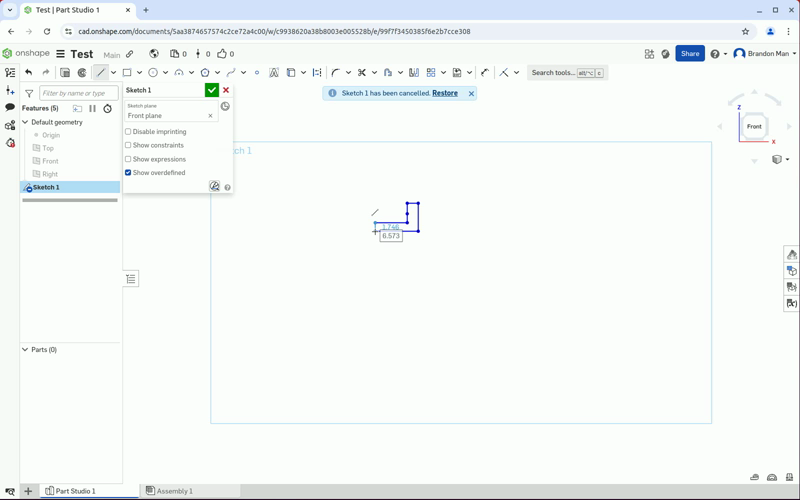
key(esc)
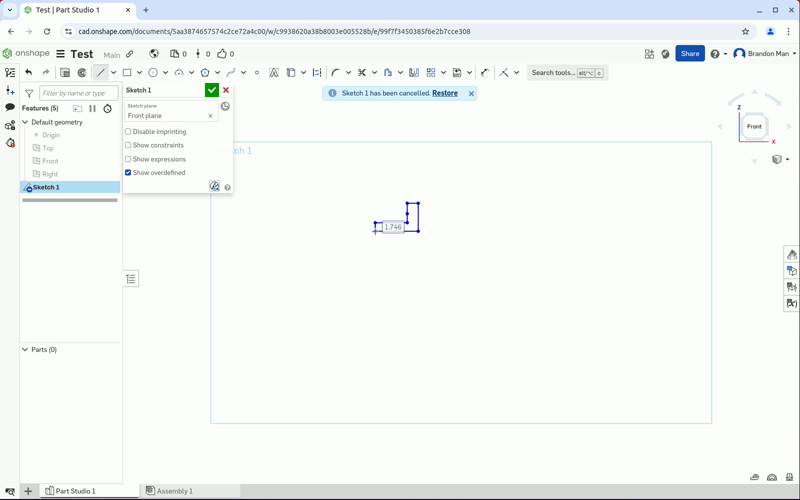
mouse_move(399, 229)
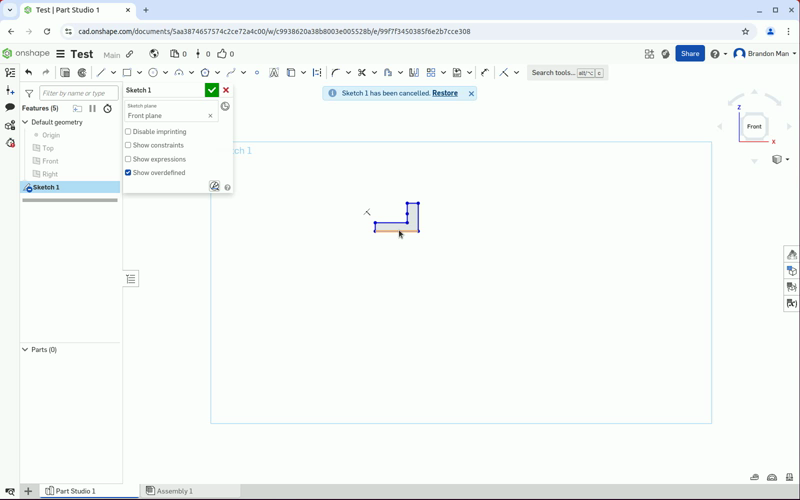
scroll(6)
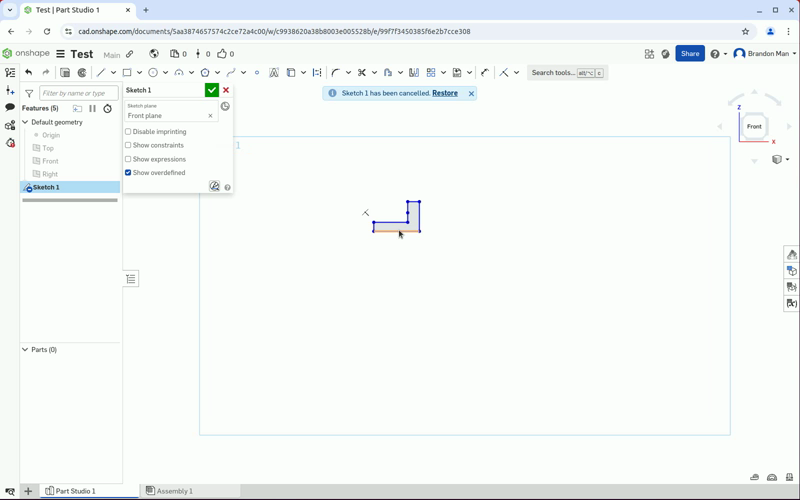
scroll(6)
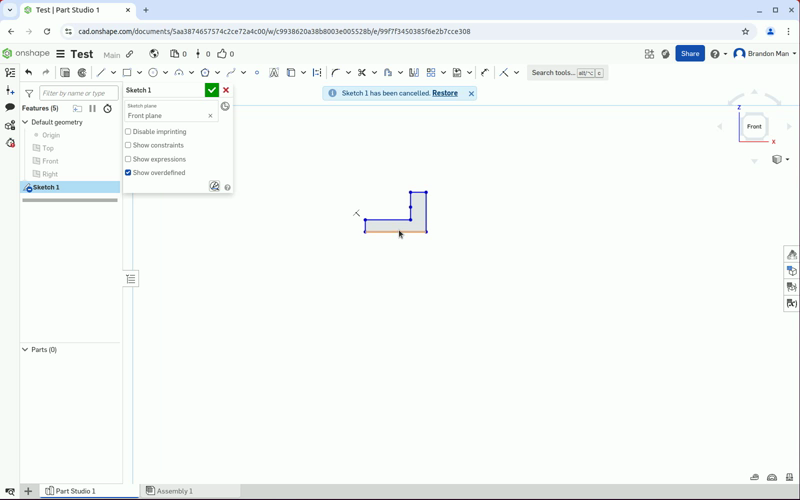
scroll(6)
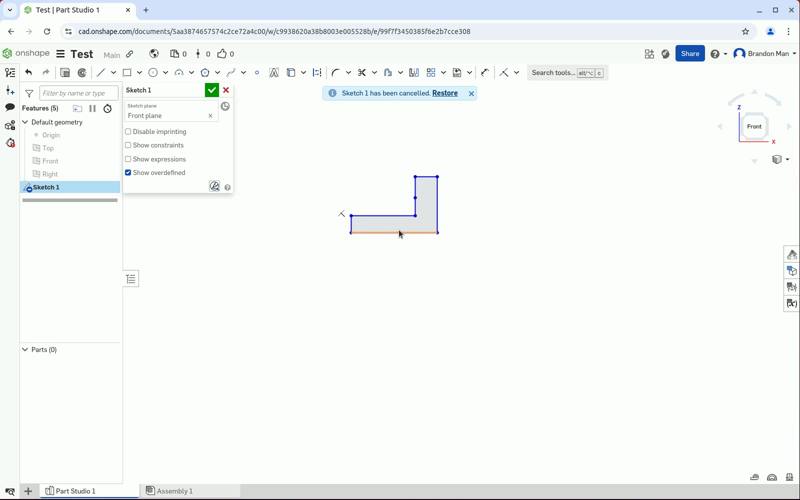
scroll(6)
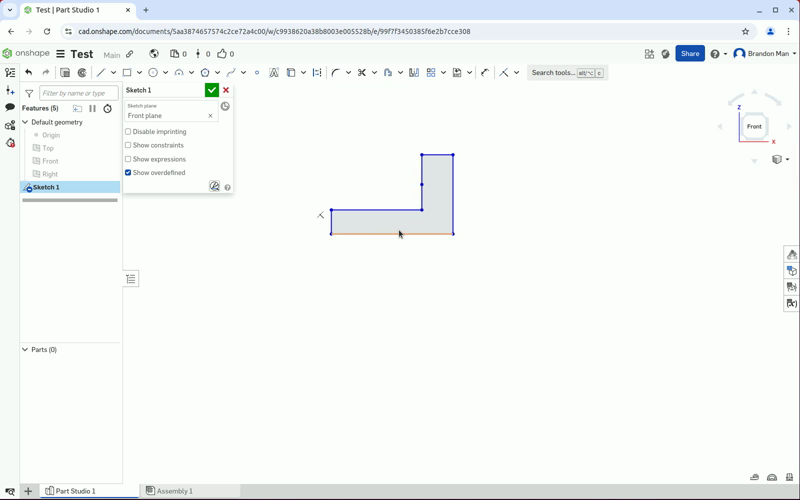
scroll(6)
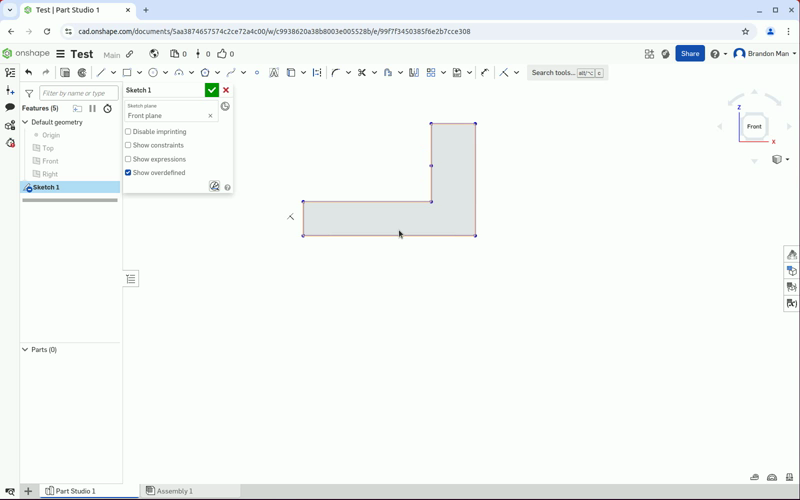
scroll(6)
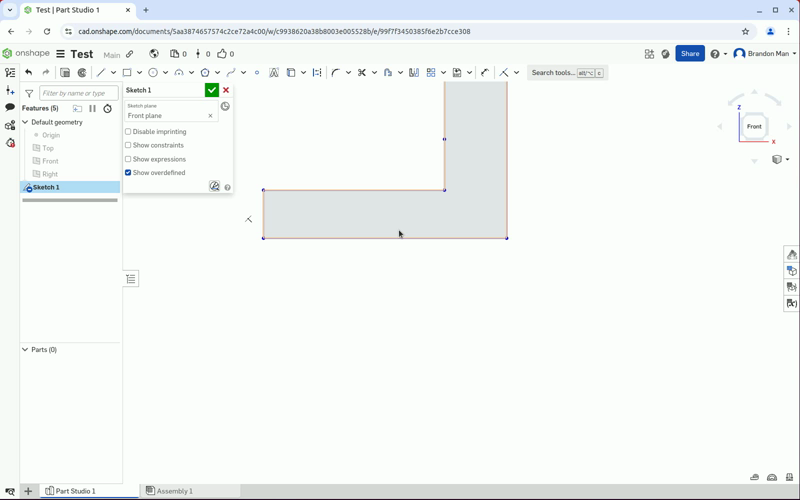
scroll(6)
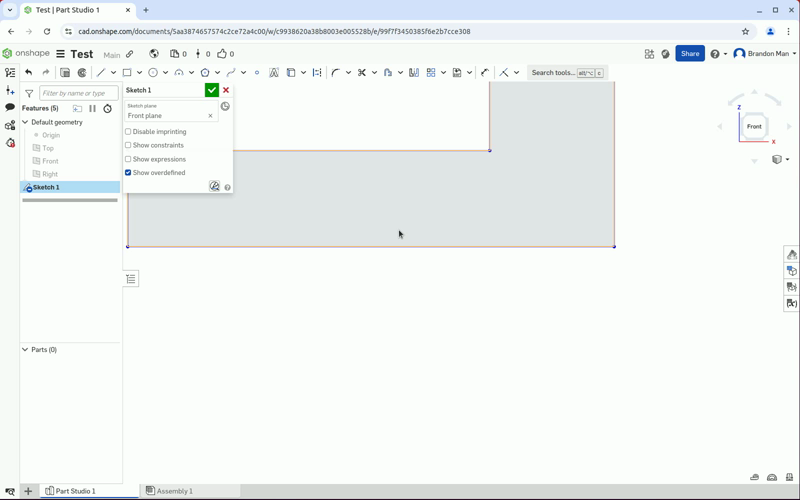
click(399, 229)
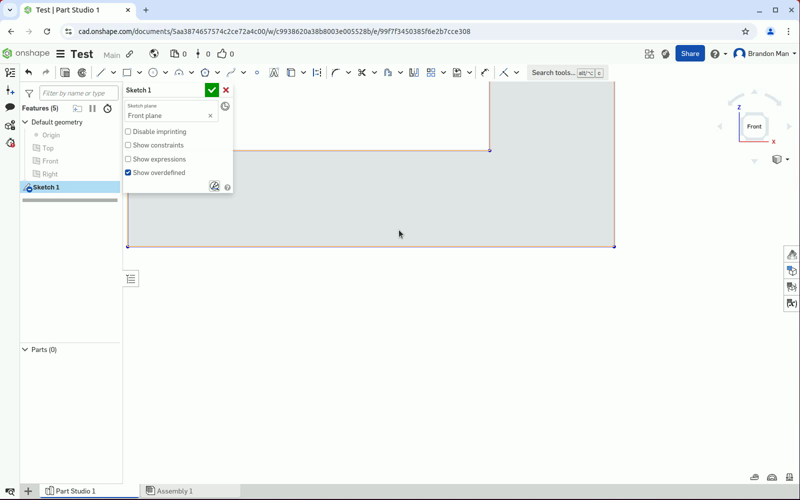
scroll(-6)
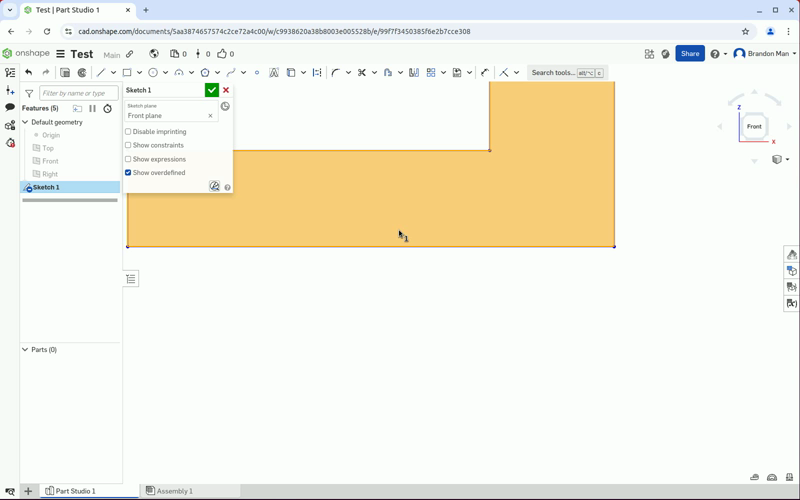
scroll(-6)
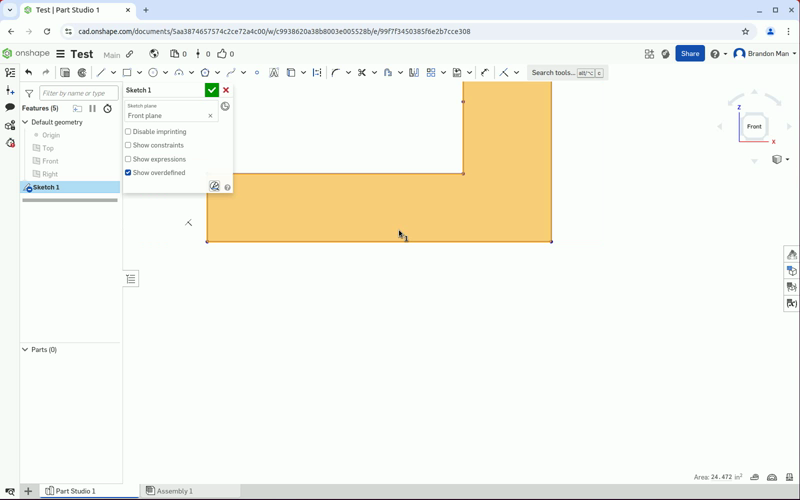
scroll(-6)
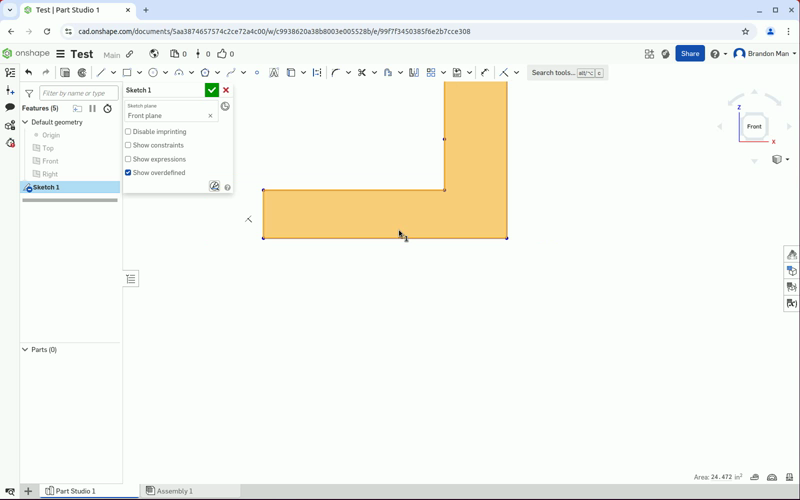
scroll(-6)
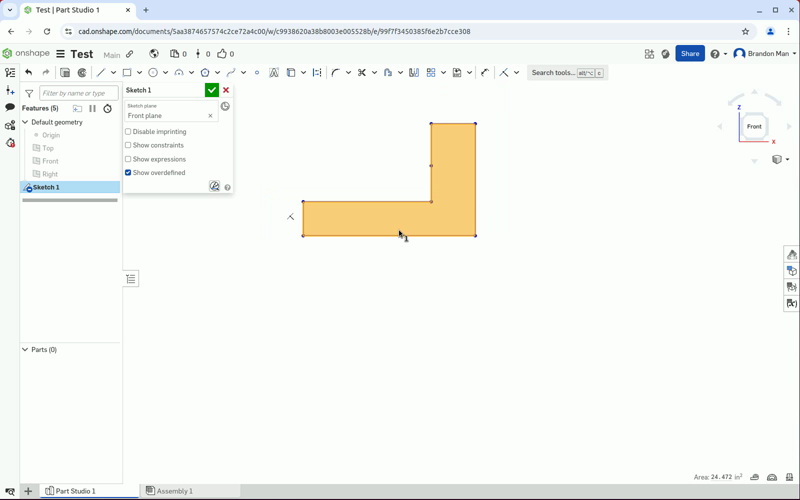
scroll(-6)
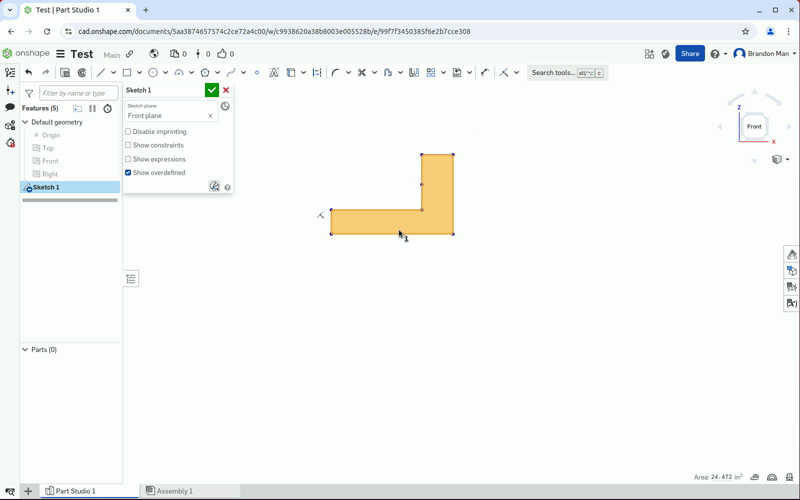
scroll(-6)
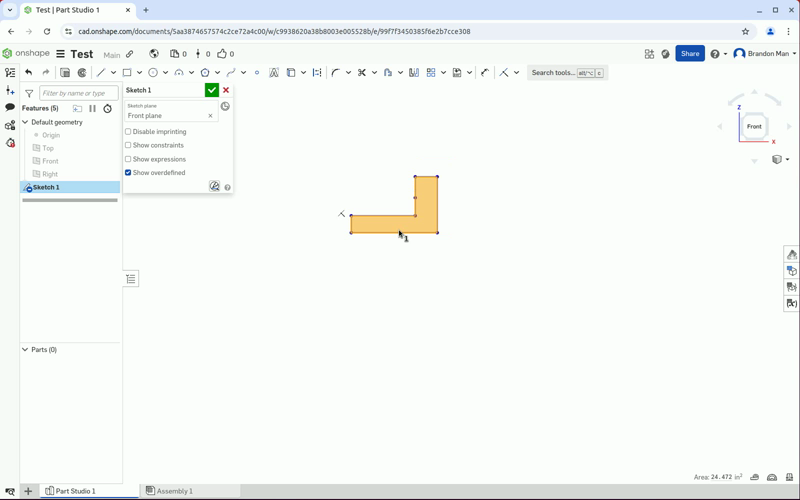
scroll(-6)
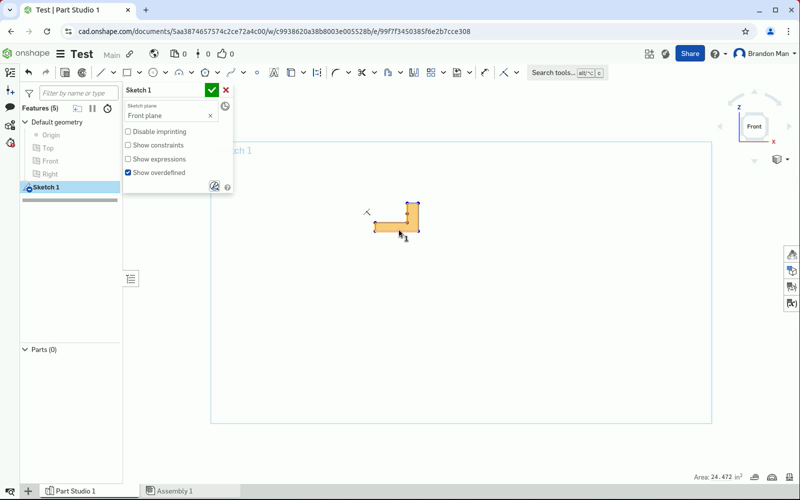
mouse_move(73, 352)
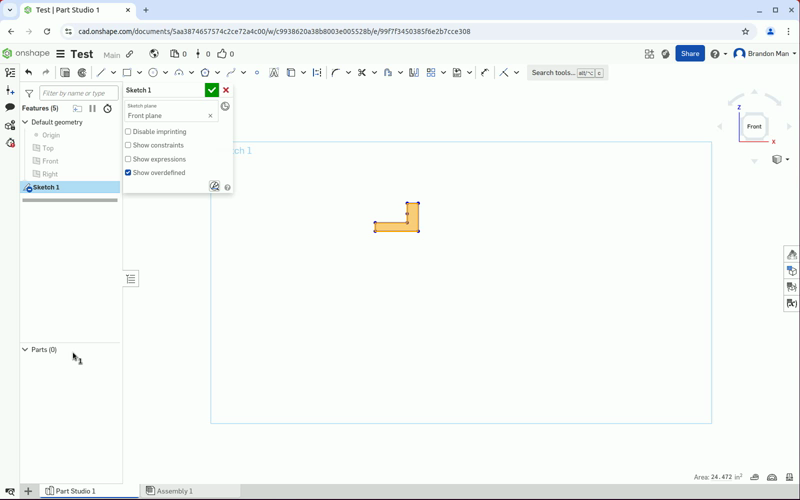
key(shift+y)
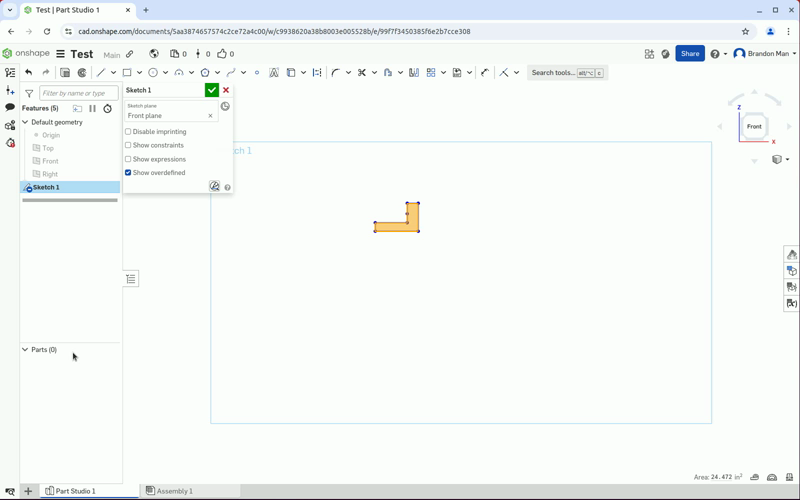
key(shift+e)
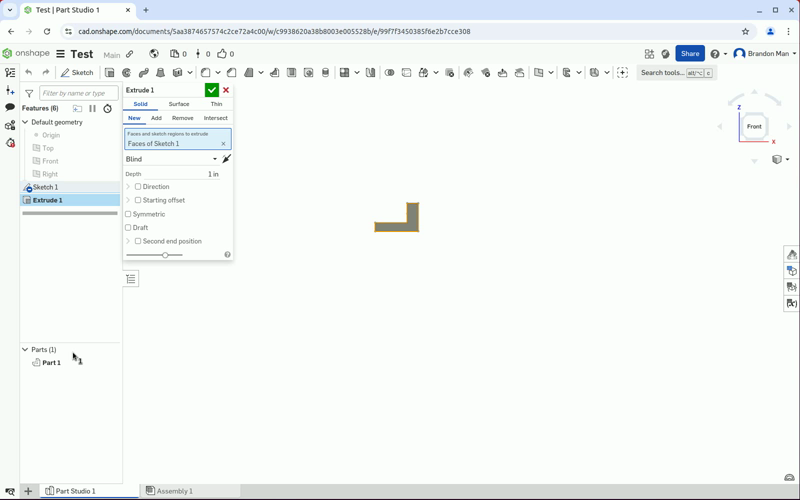
mouse_move(143, 106)
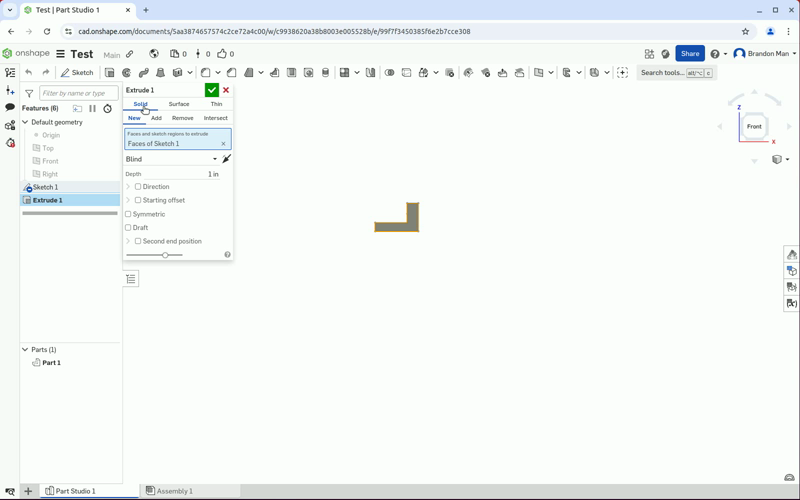
click(143, 106)
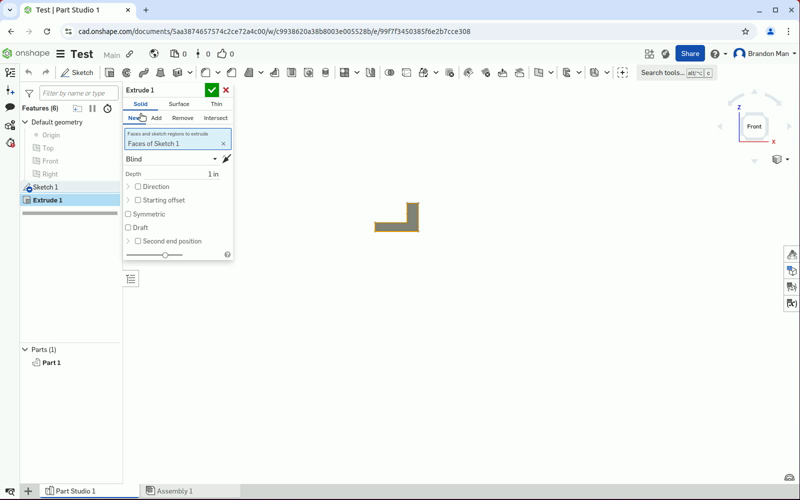
mouse_move(137, 120)
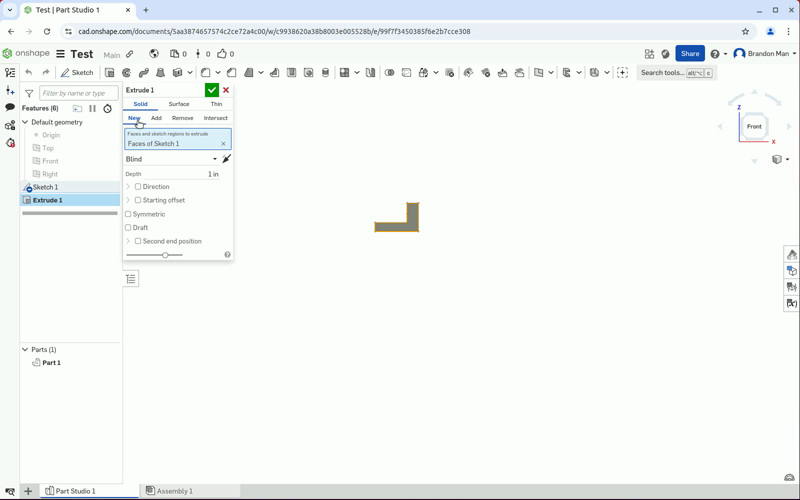
click(137, 120)
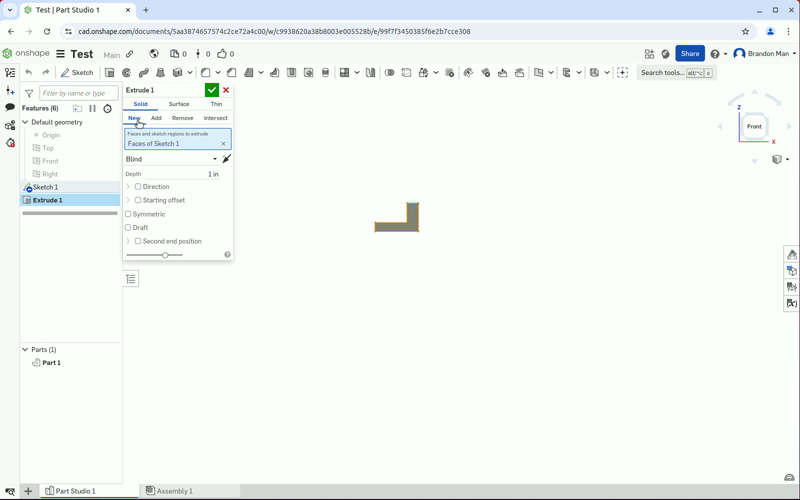
key(tab, 4)
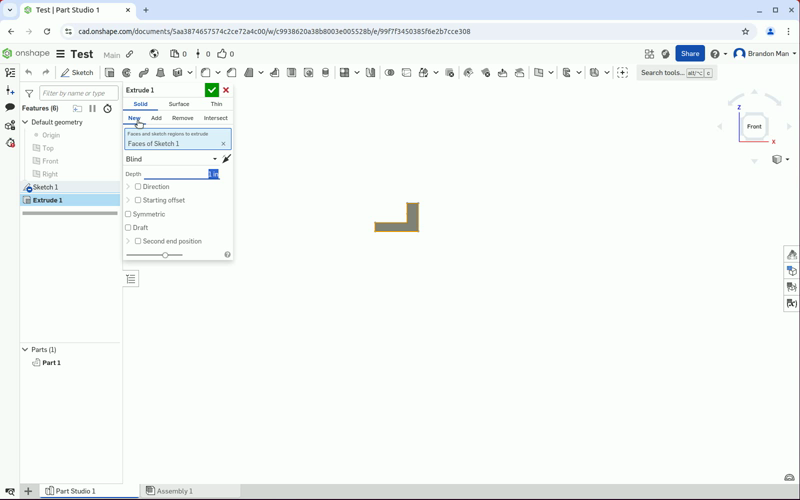
text(1.204)
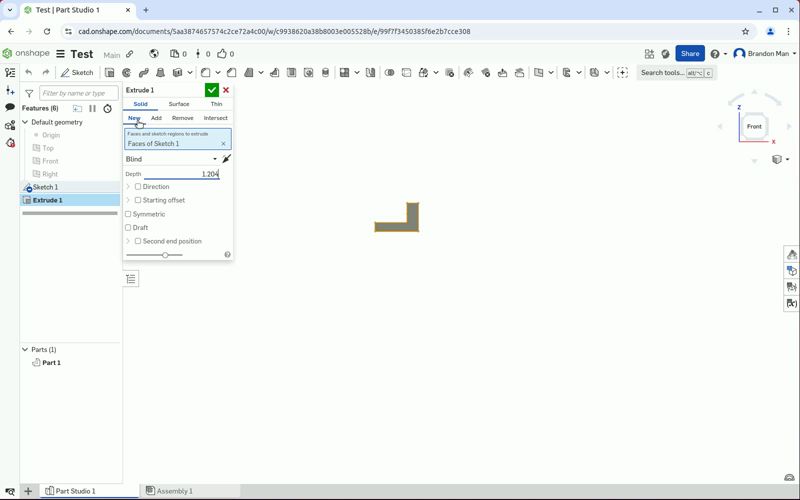
key(enter)
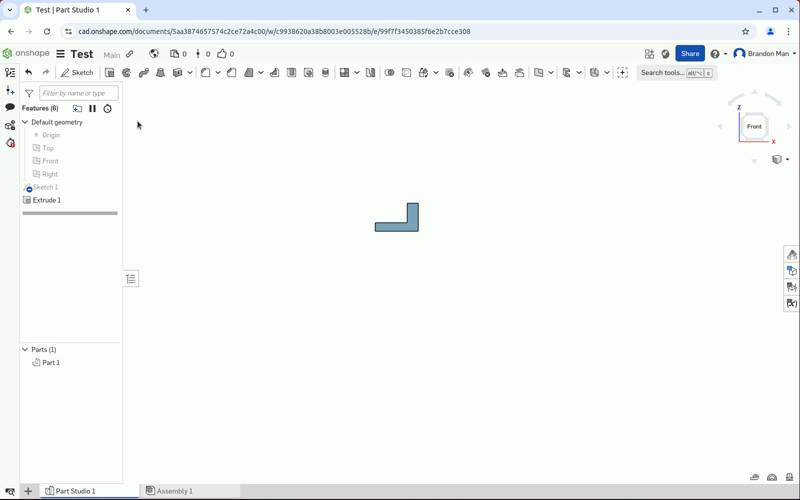
key(shift+h)
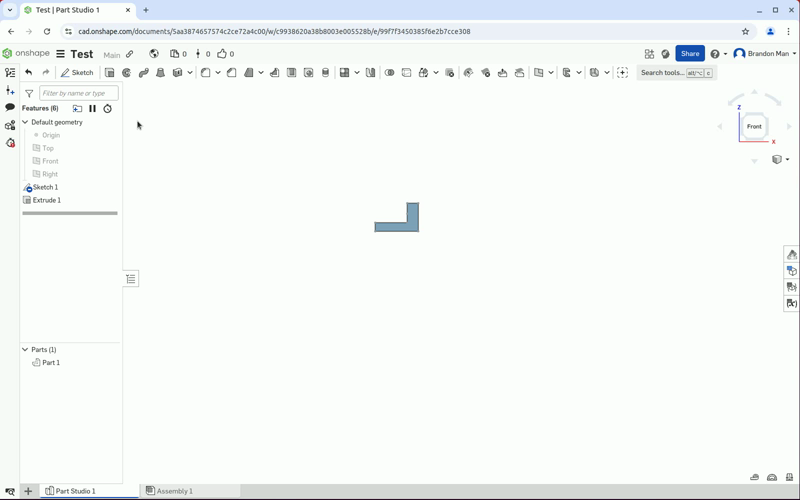
key(shift+h)
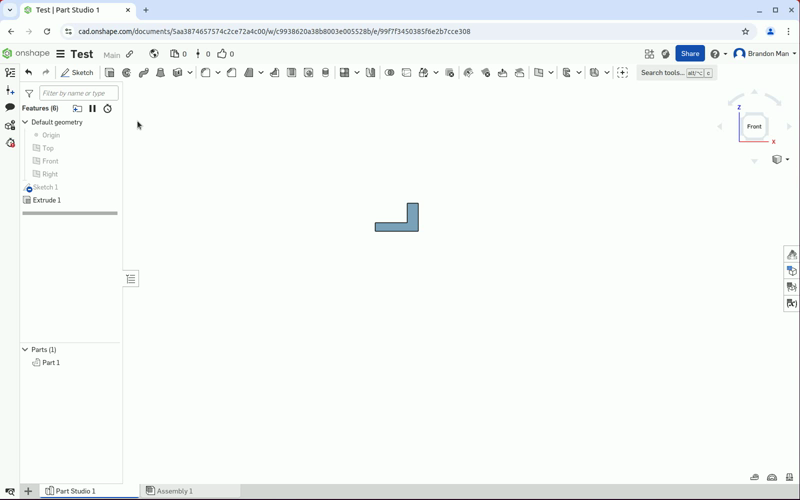
mouse_move(73, 189)
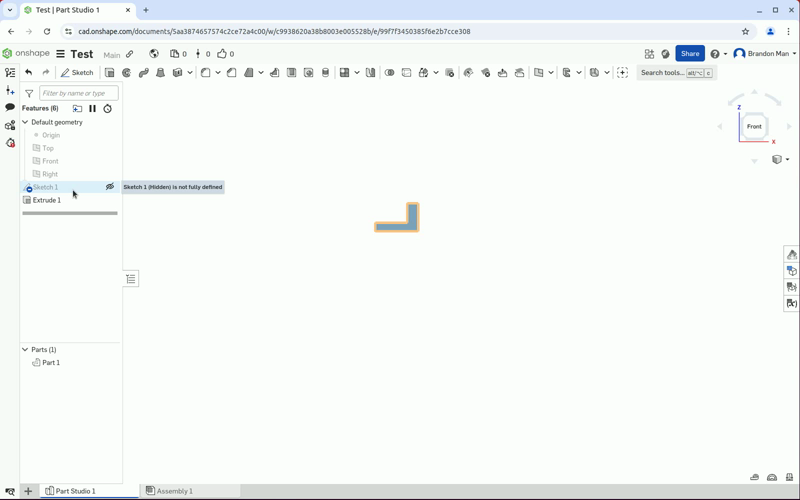
click(73, 189)
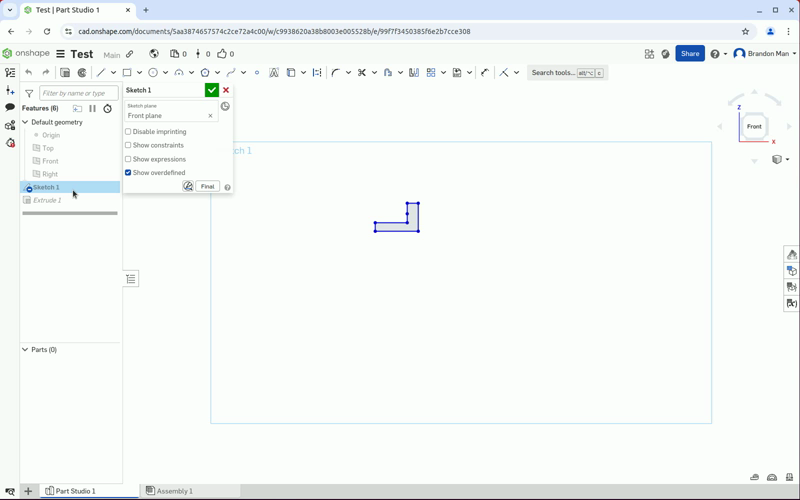
mouse_move(229, 92)
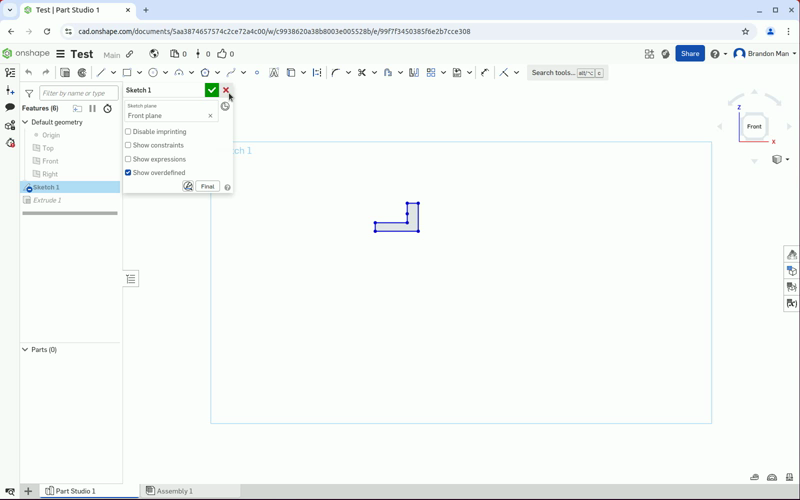
click(229, 92)
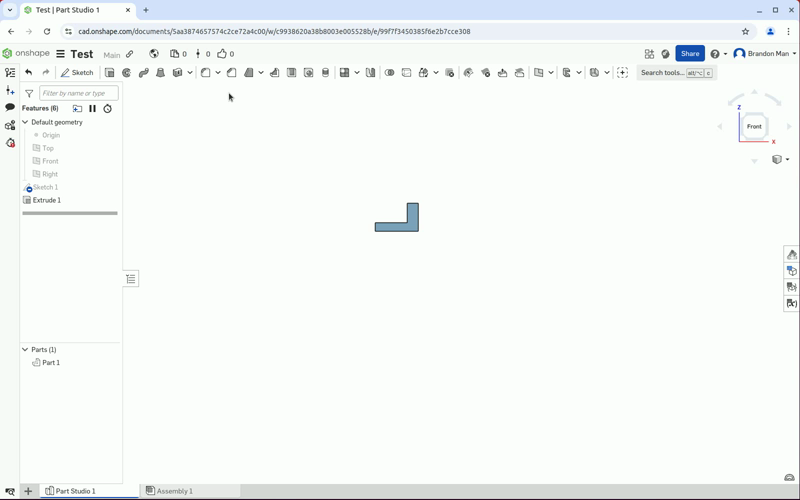
mouse_move(73, 352)
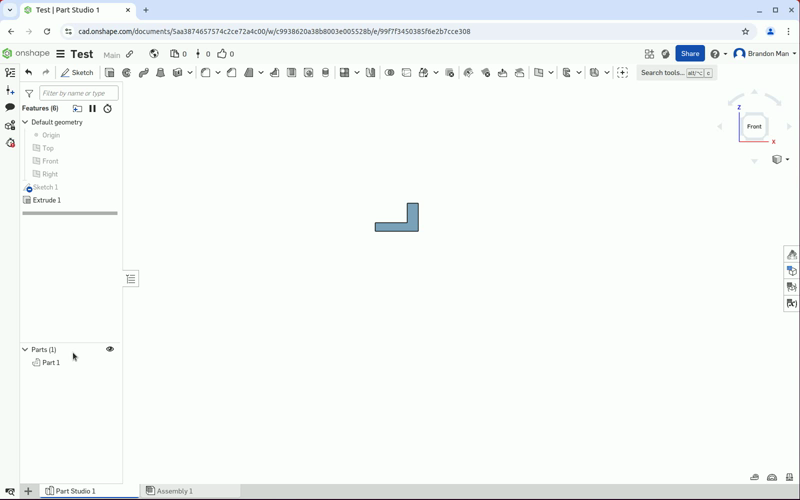
key(y)
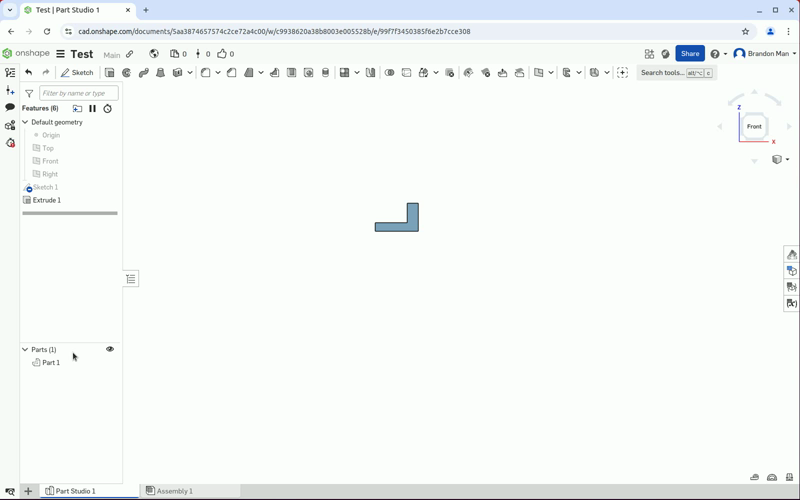
key(shift+p)
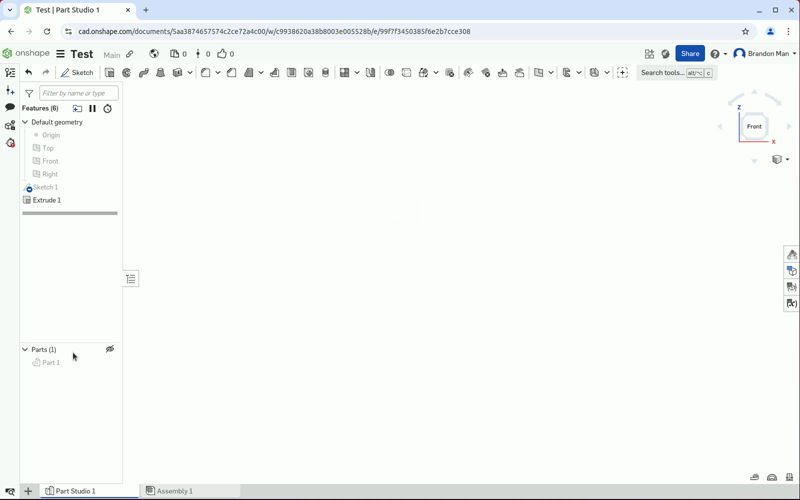
key(space)
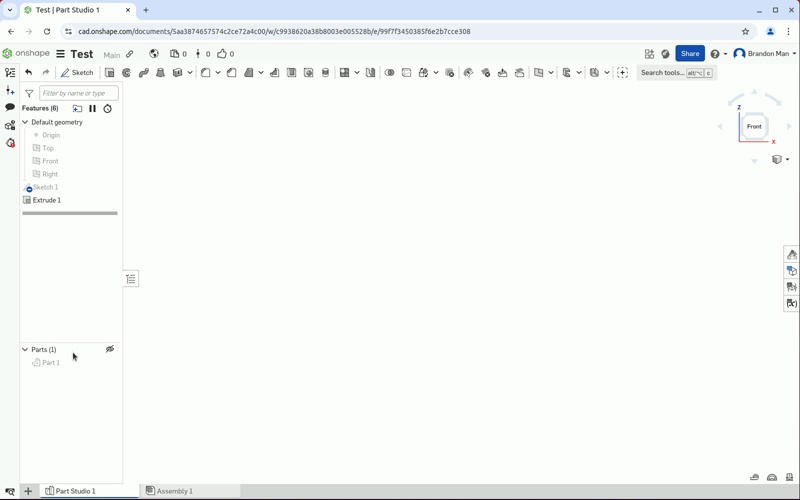
key_down(shift)
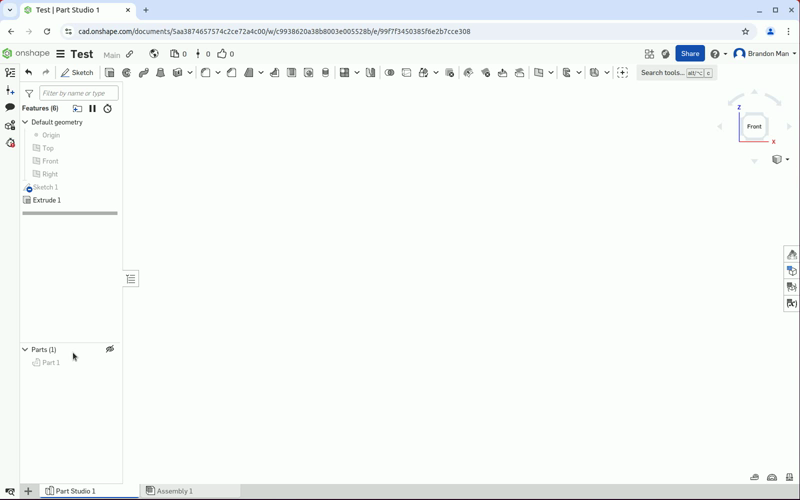
key(left)
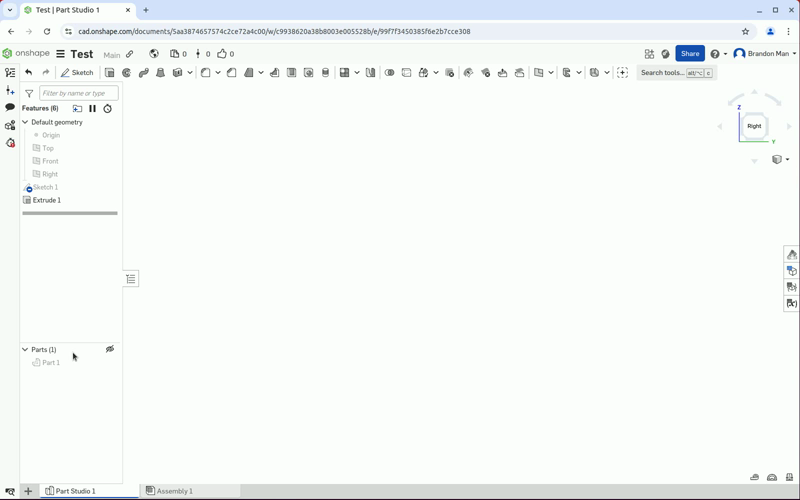
key_up(shift)
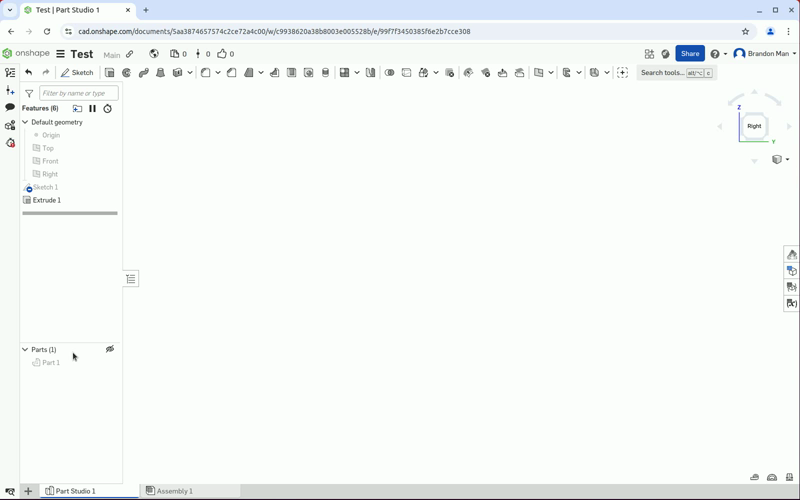
mouse_move(73, 352)
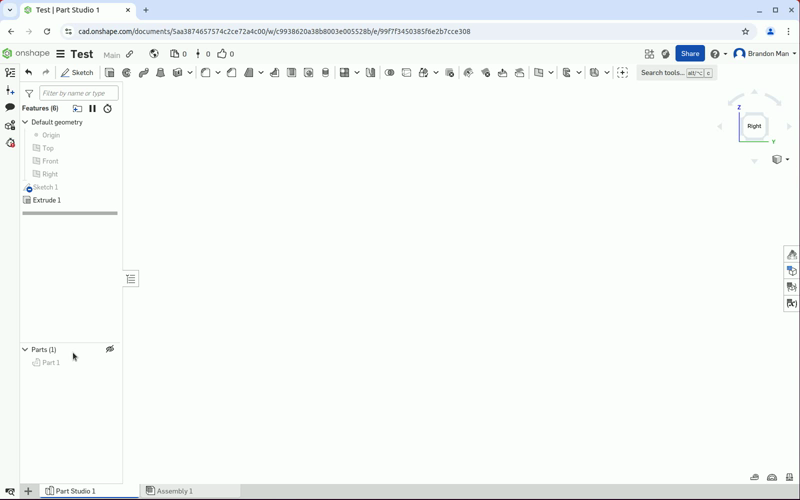
key(shift+y)
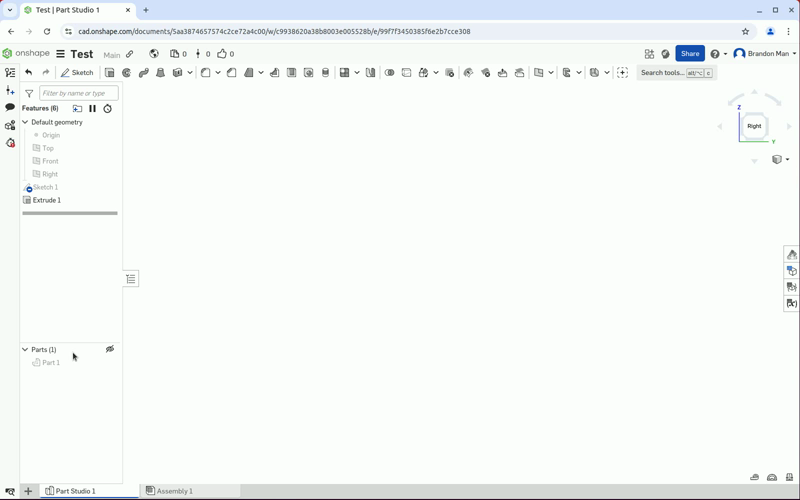
key(shift+s)
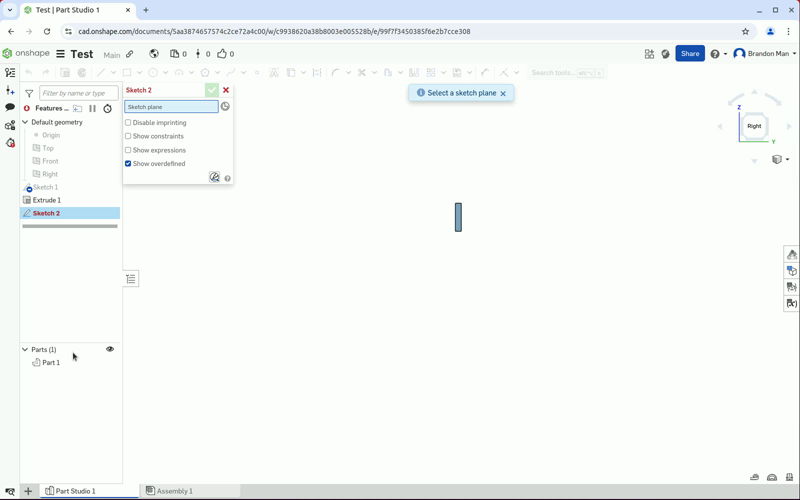
mouse_move(73, 176)
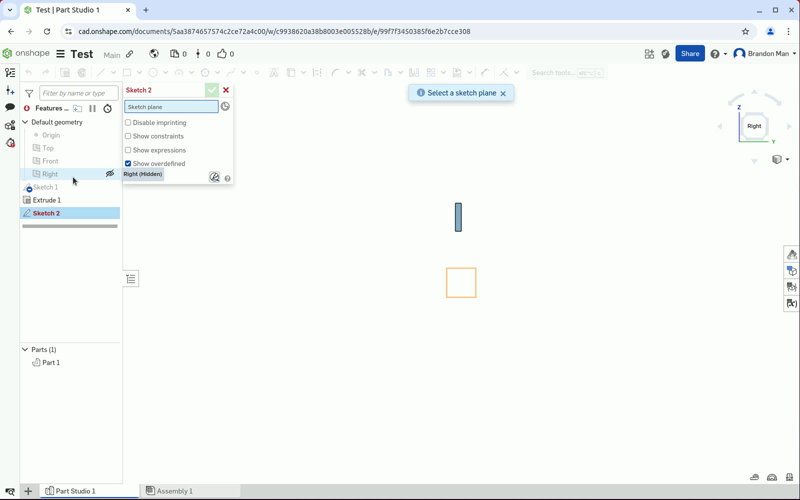
click(73, 176)
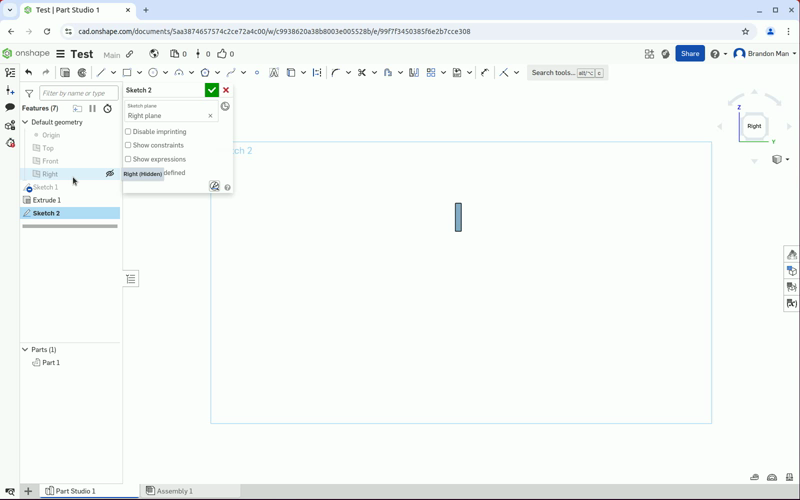
mouse_move(73, 352)
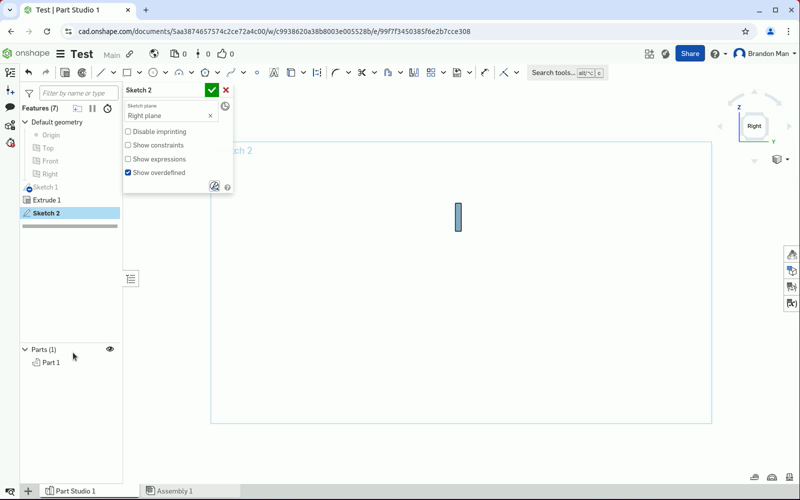
key(y)
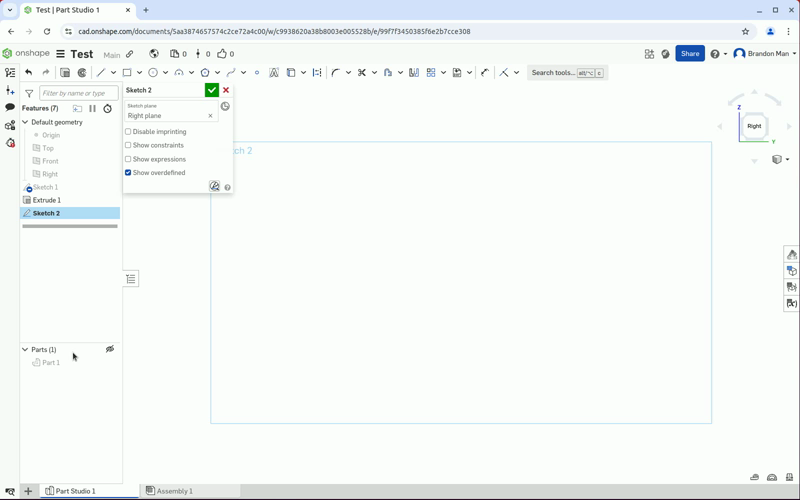
key(c)
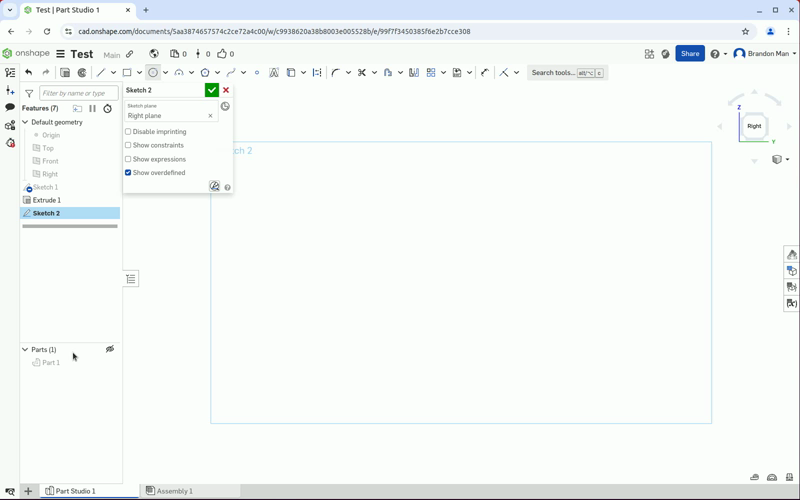
key_down(shift)
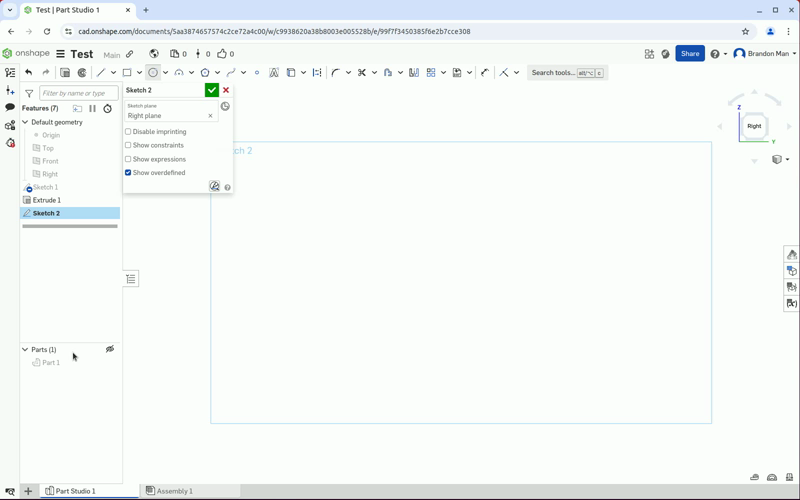
mouse_move(461, 176)
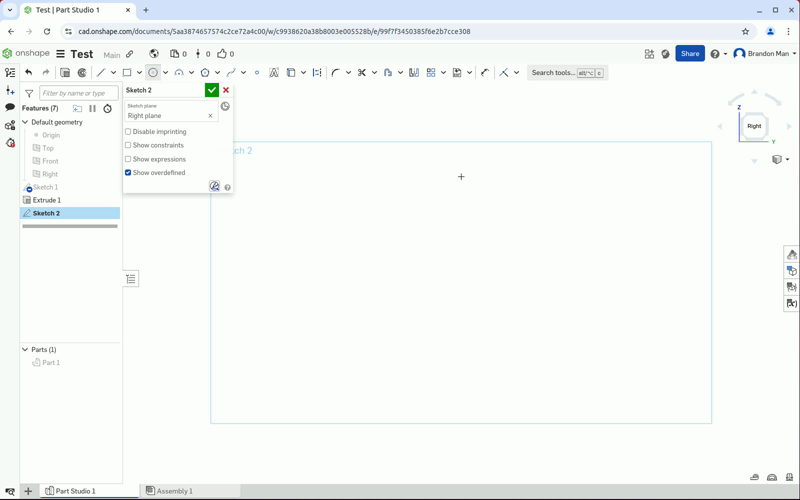
click(461, 176)
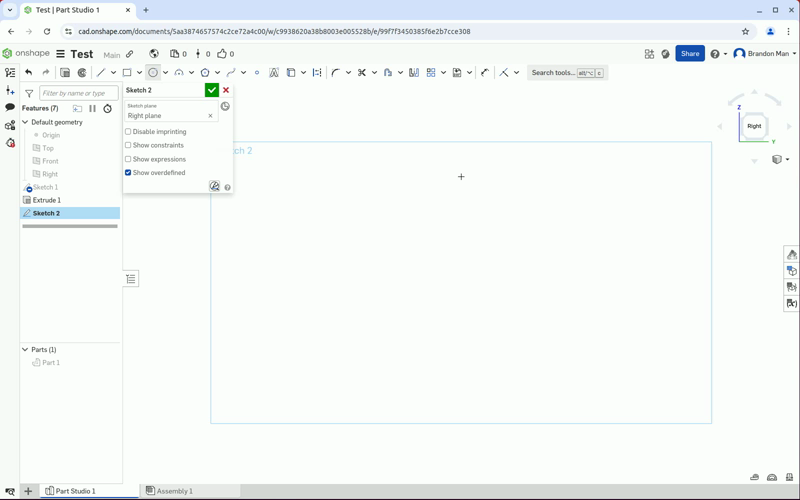
key_up(shift)
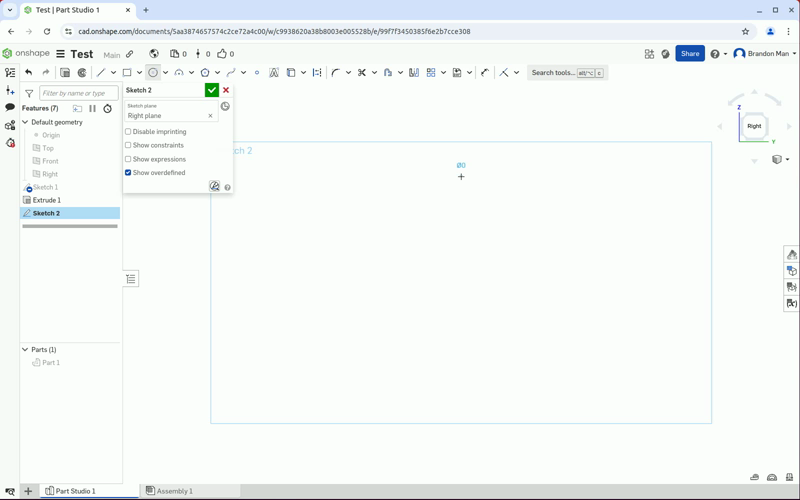
mouse_move(467, 176)
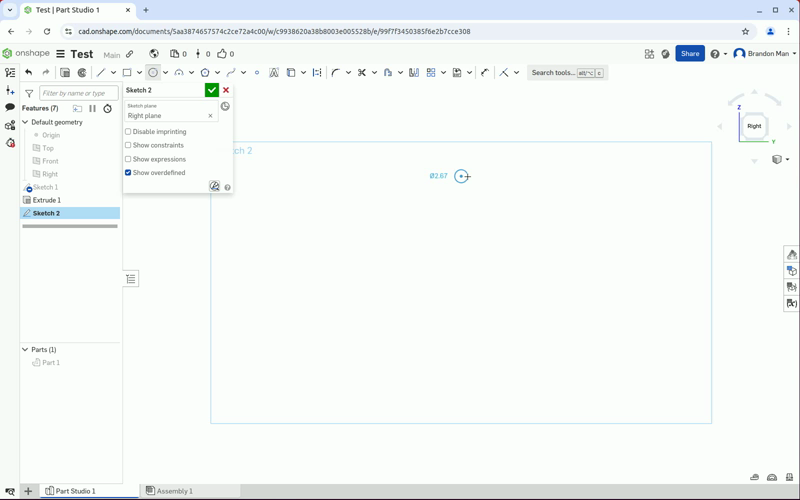
click(467, 176)
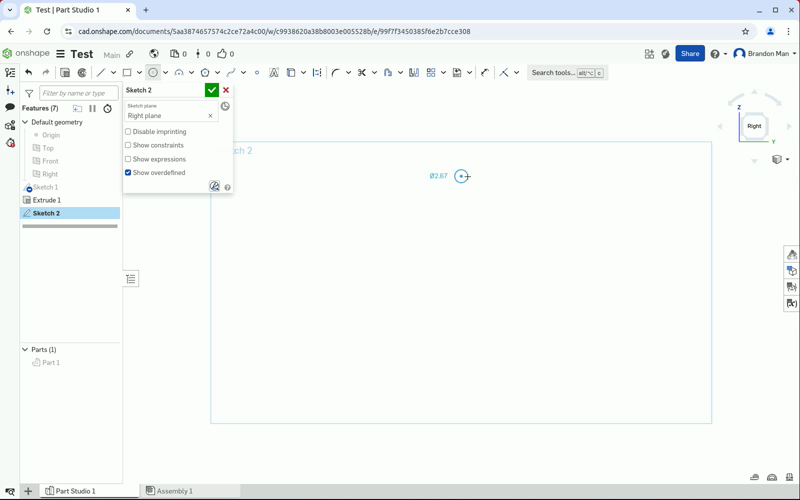
key(esc)
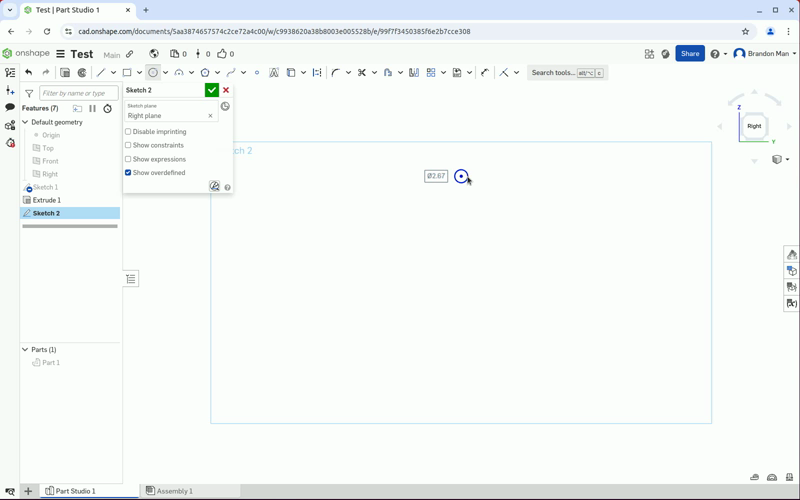
mouse_move(462, 176)
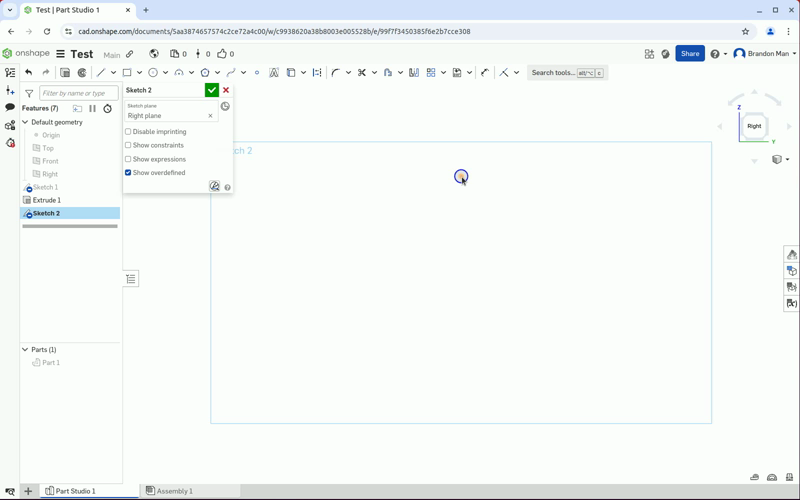
scroll(6)
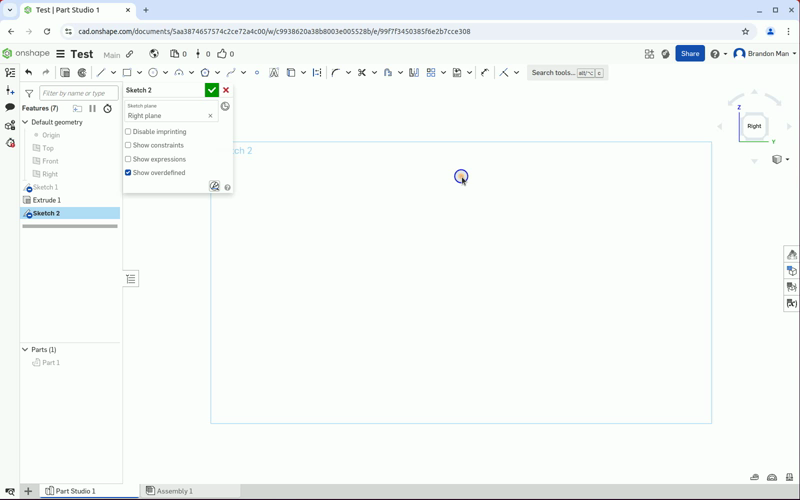
scroll(6)
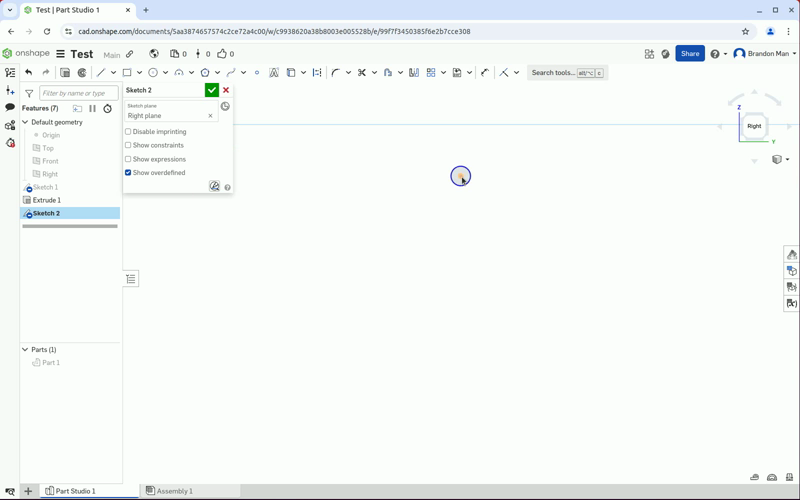
scroll(6)
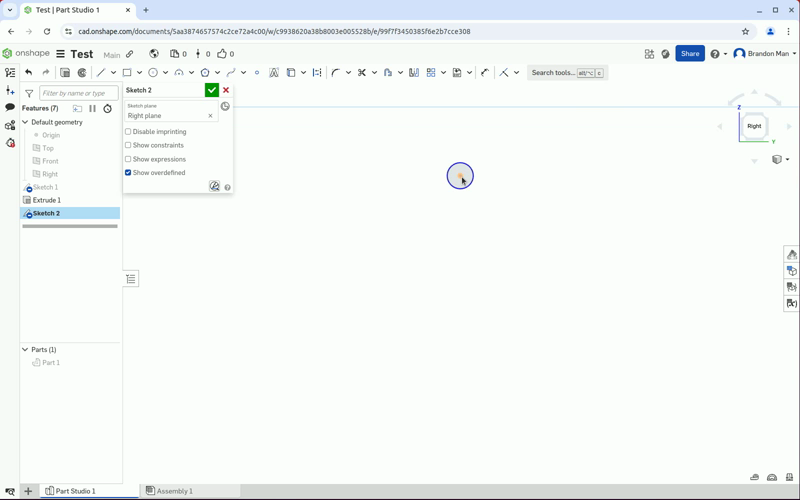
scroll(6)
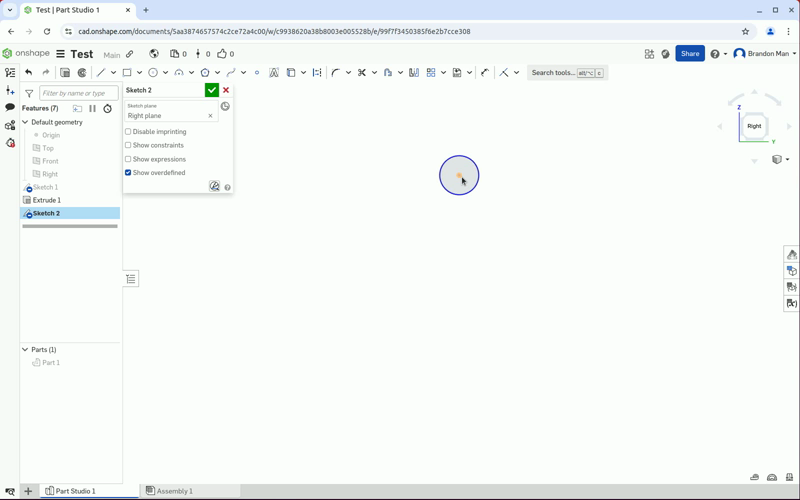
scroll(6)
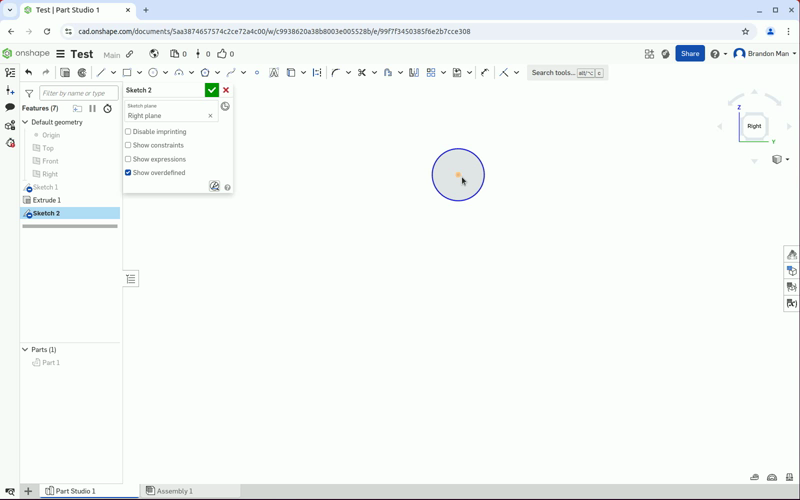
scroll(6)
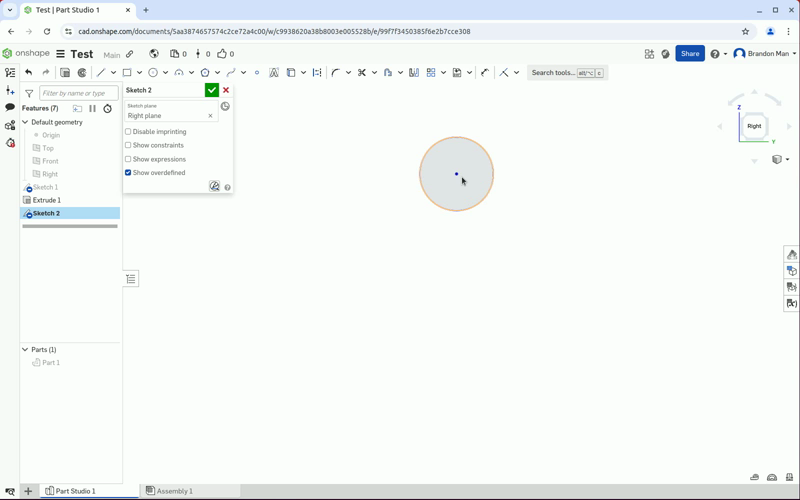
scroll(6)
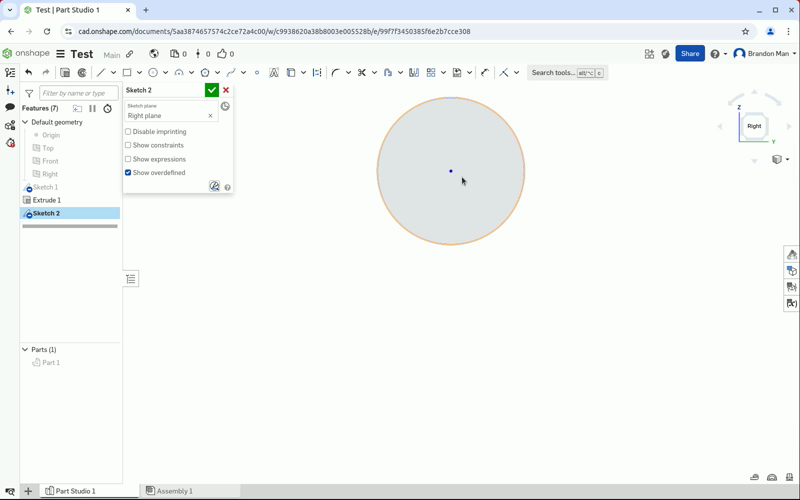
click(462, 176)
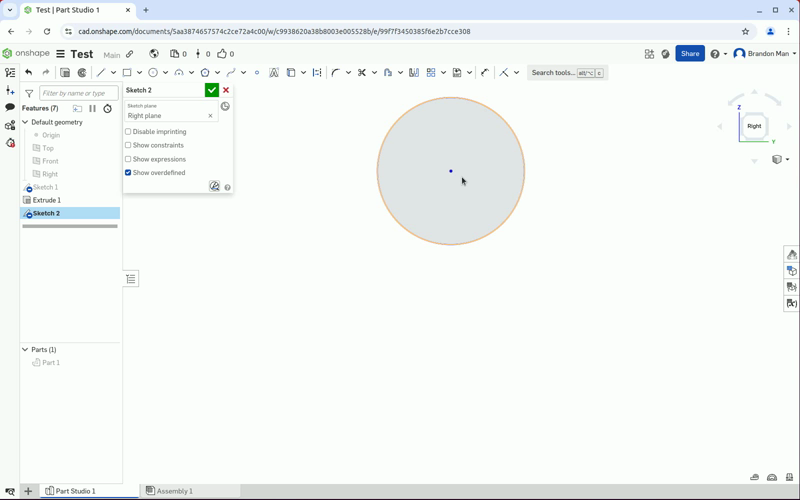
scroll(-6)
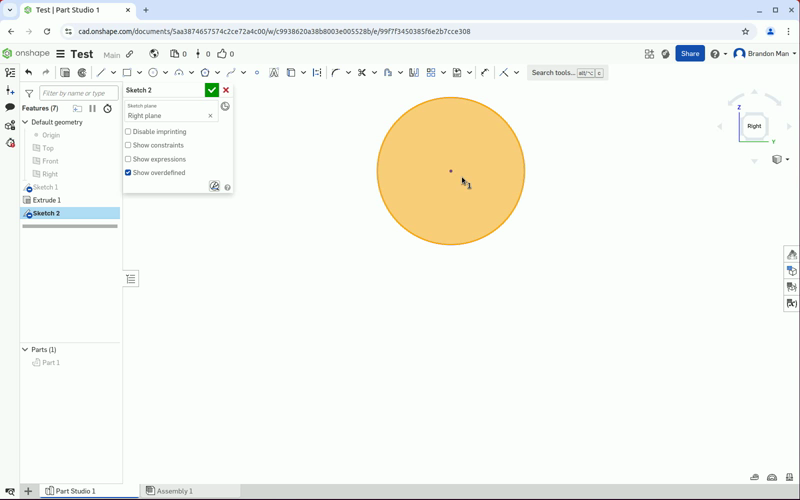
scroll(-6)
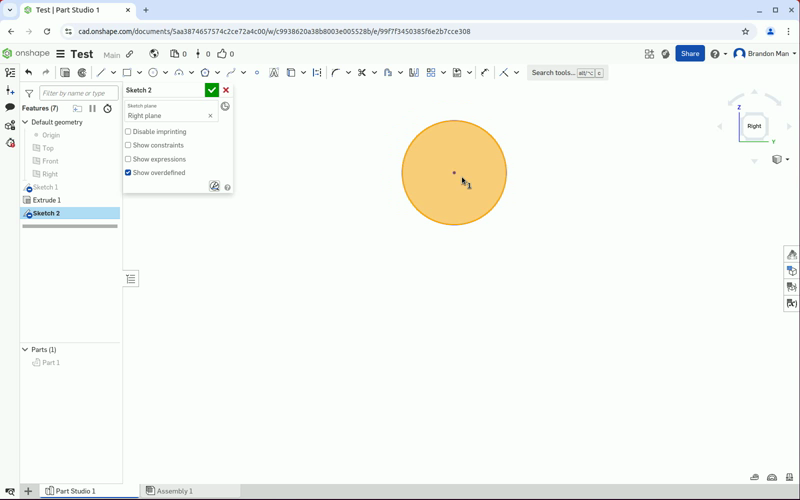
scroll(-6)
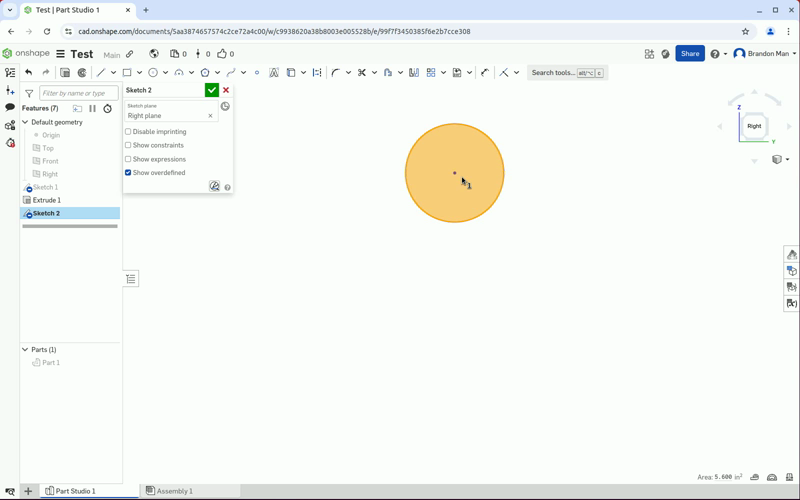
scroll(-6)
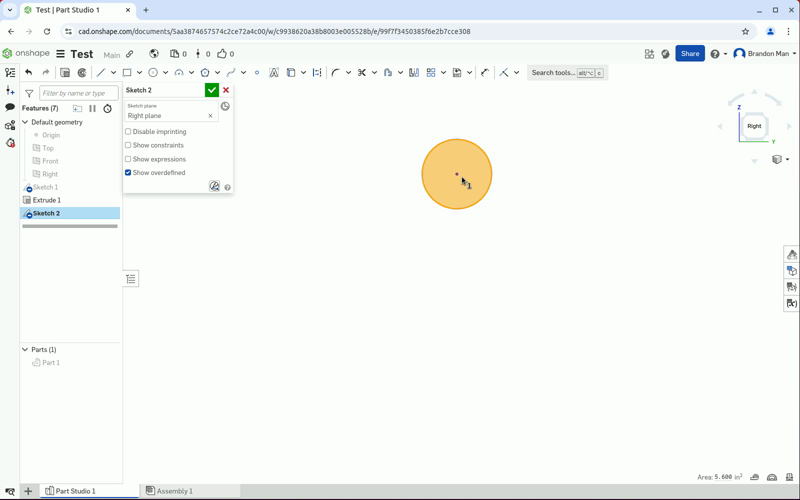
scroll(-6)
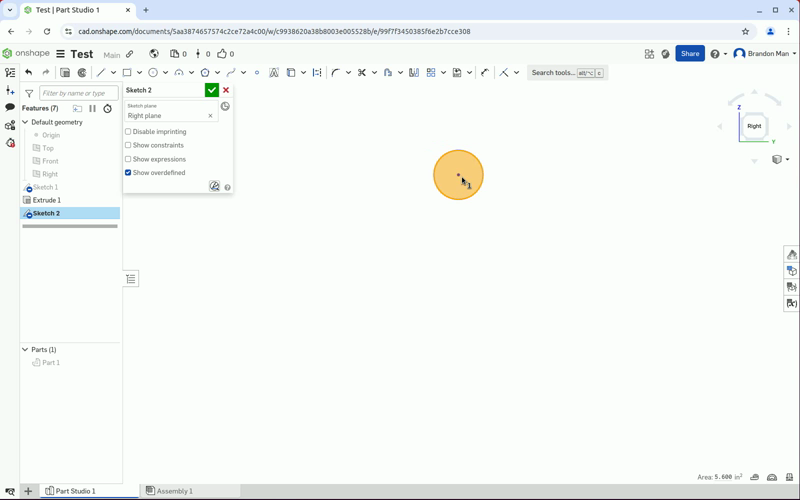
scroll(-6)
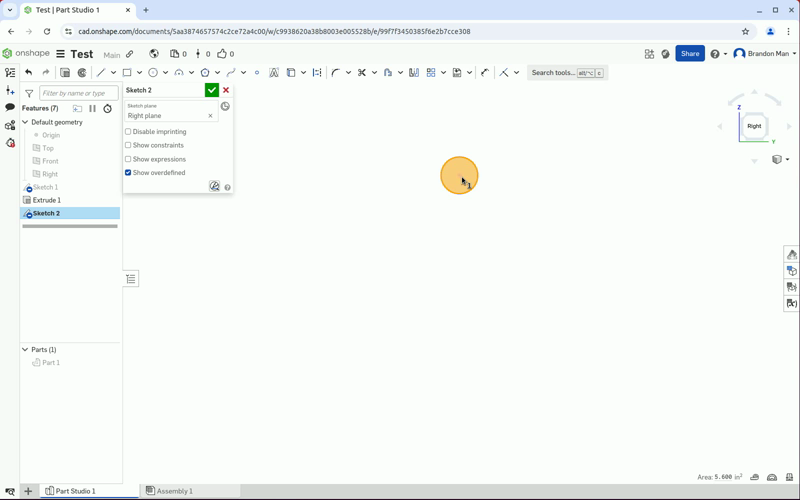
scroll(-6)
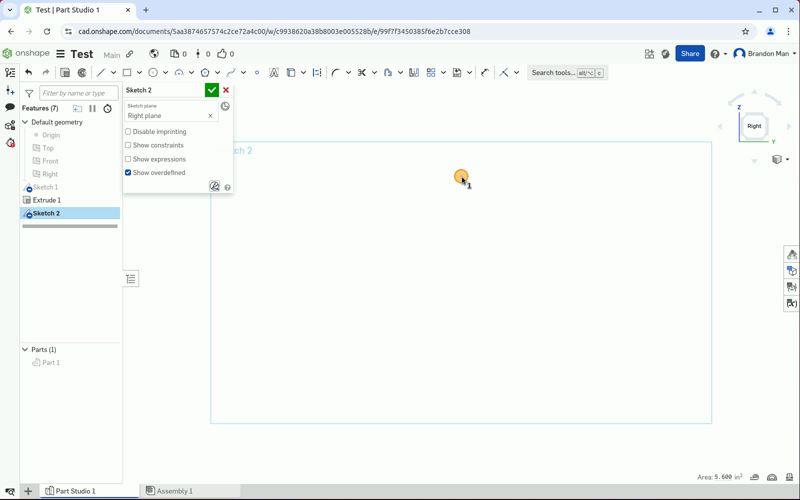
mouse_move(73, 352)
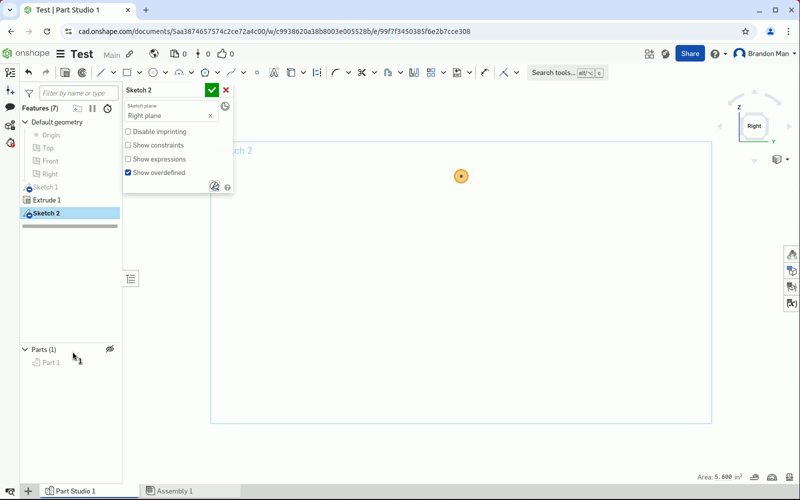
key(shift+y)
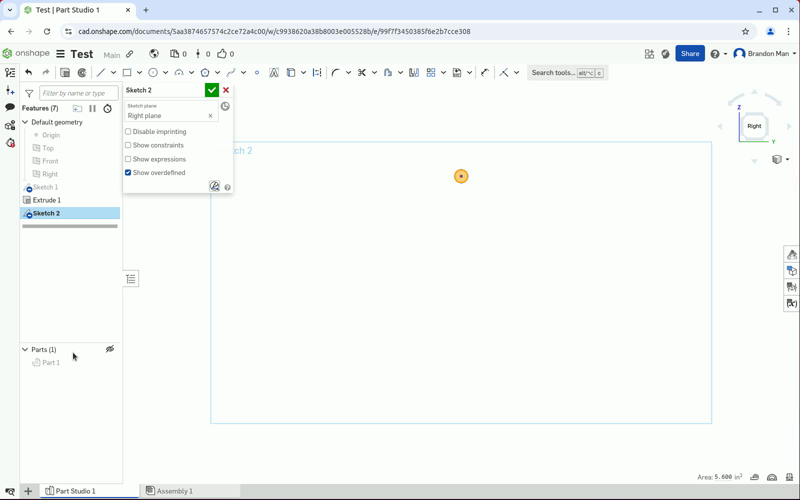
key(shift+e)
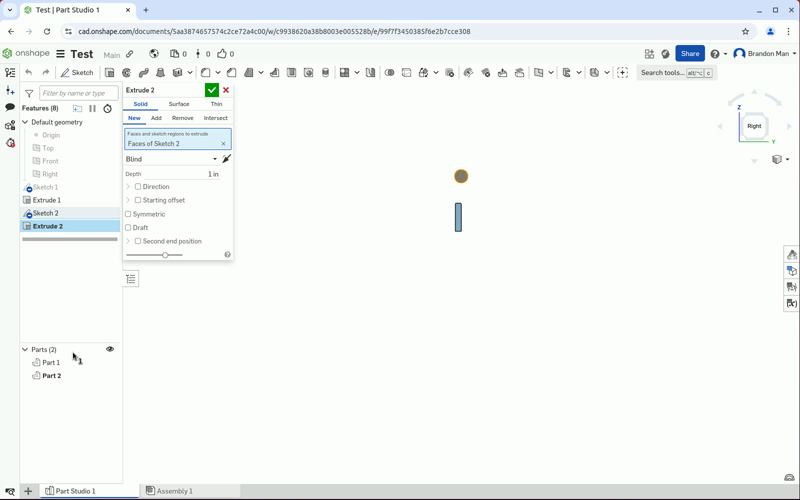
mouse_move(143, 106)
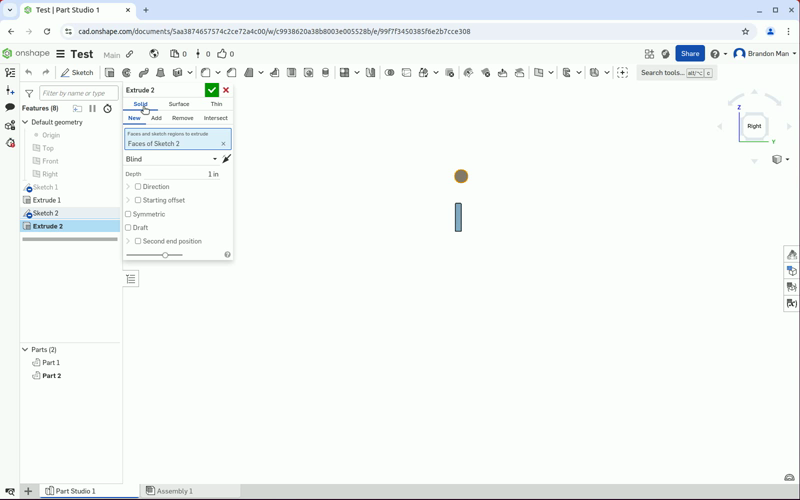
click(143, 106)
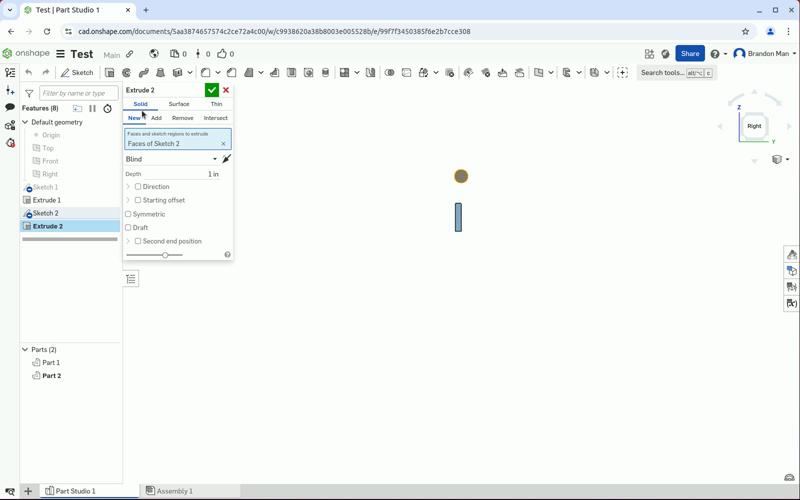
mouse_move(137, 120)
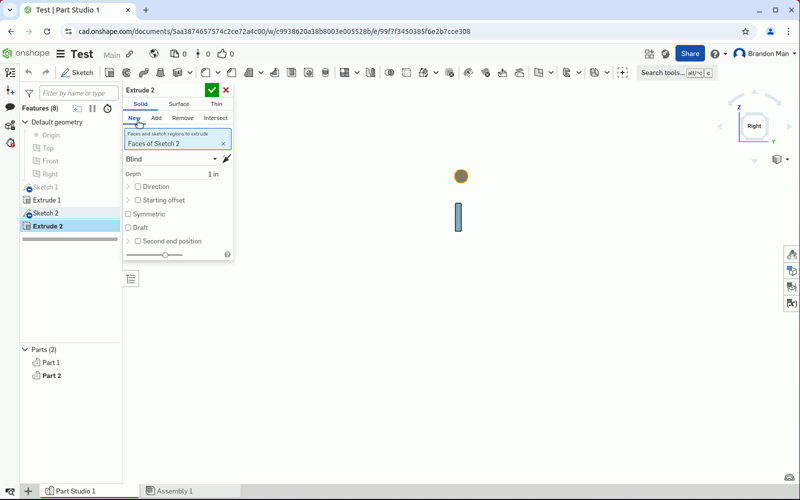
click(137, 120)
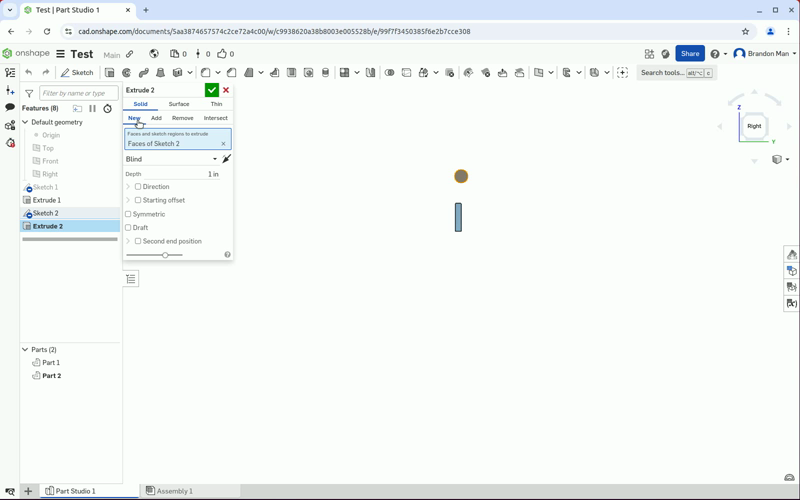
key(tab, 4)
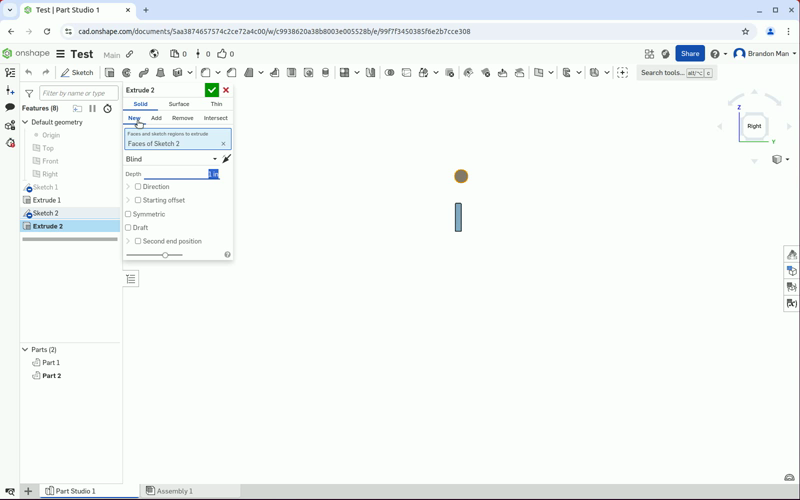
text(-1.204)
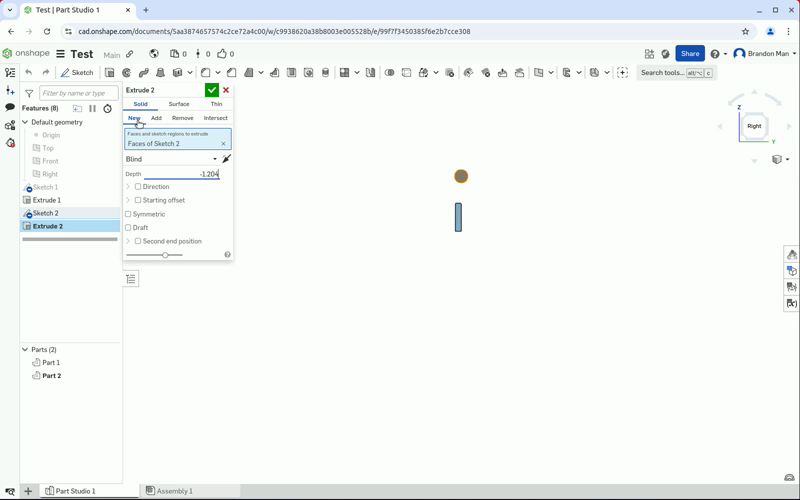
key(enter)
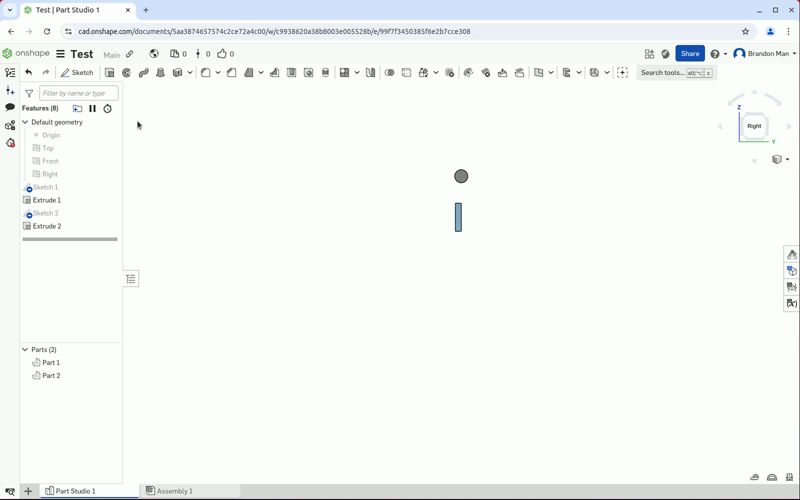
key(shift+h)
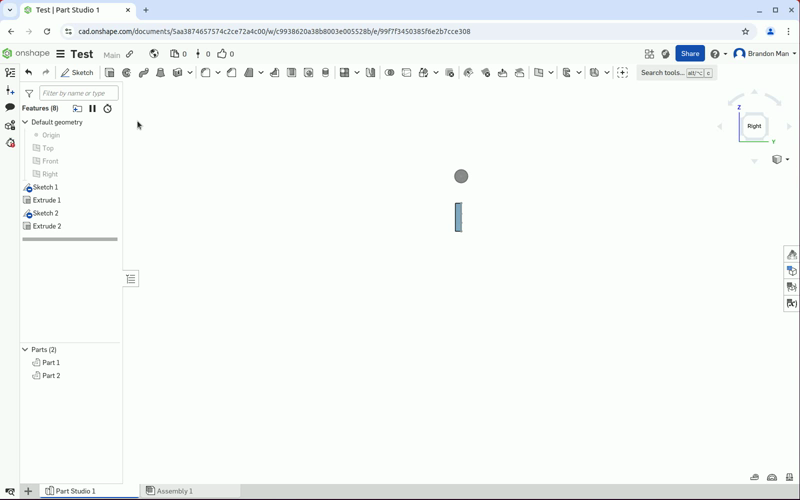
key(shift+h)
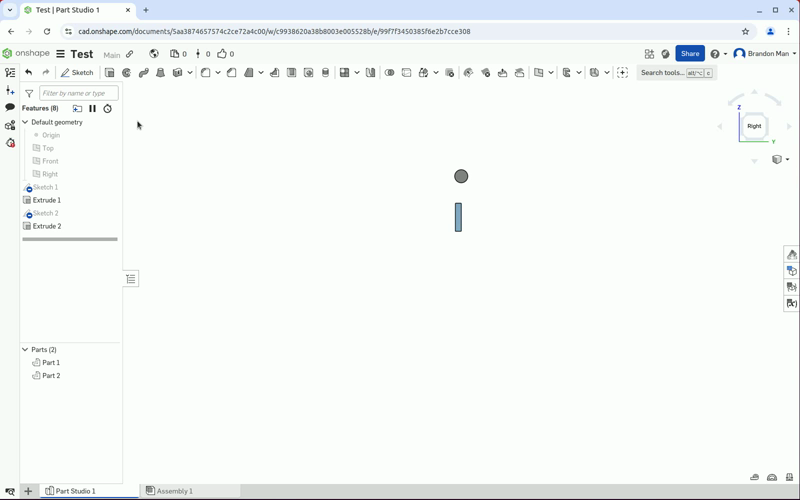
mouse_move(73, 189)
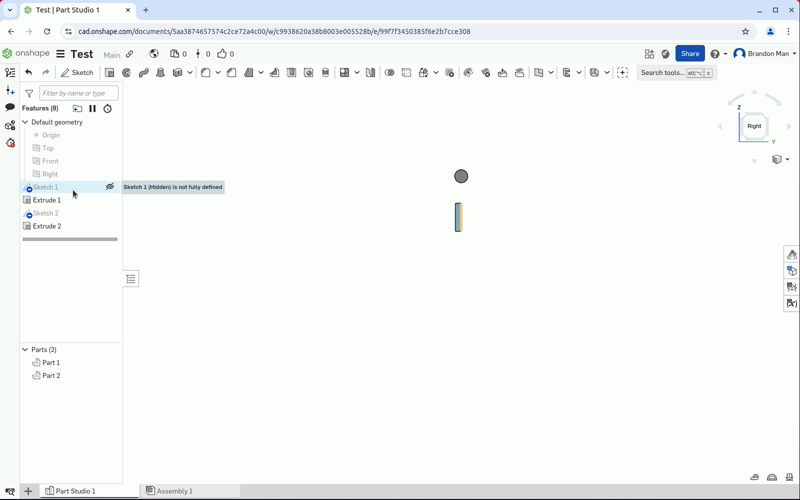
click(73, 189)
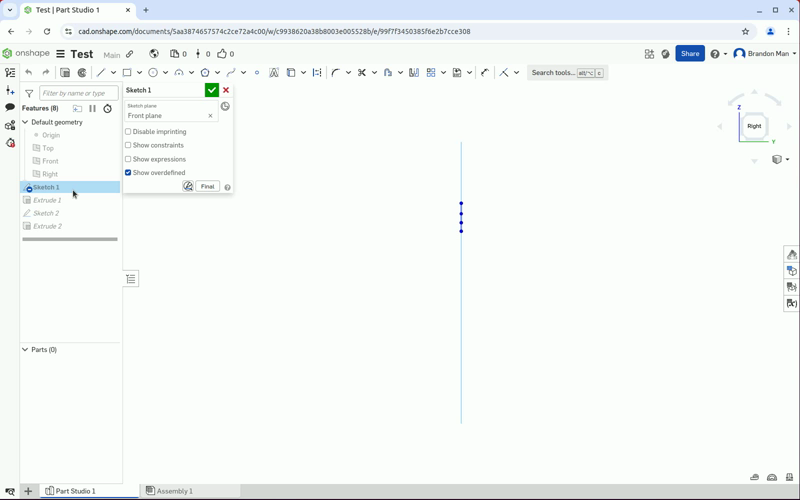
mouse_move(229, 92)
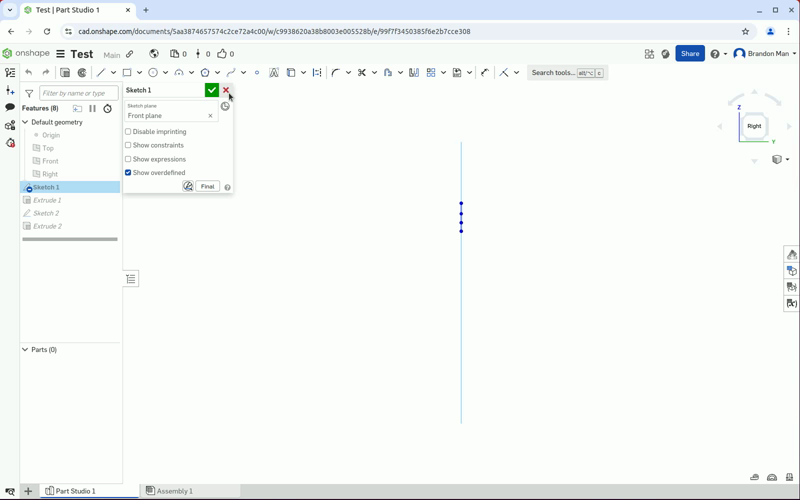
click(229, 92)
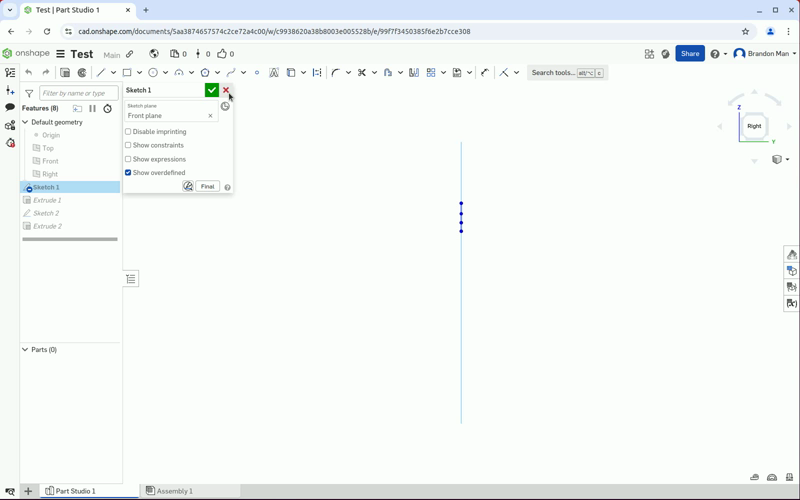
key(shift+s)
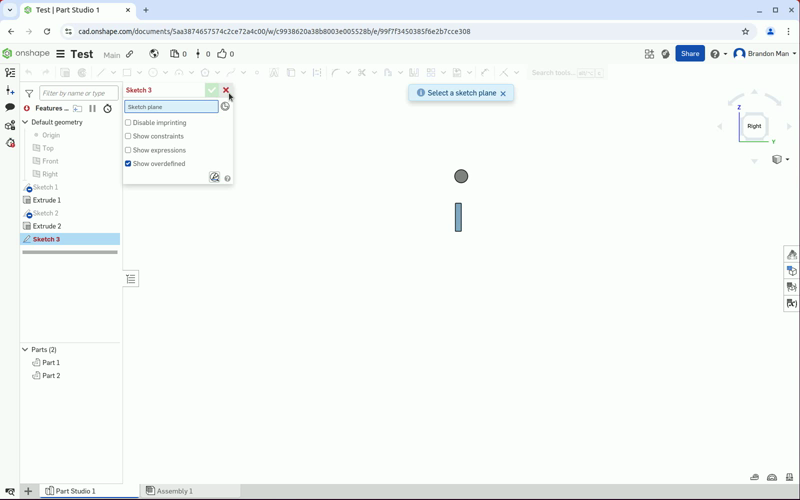
mouse_move(73, 176)
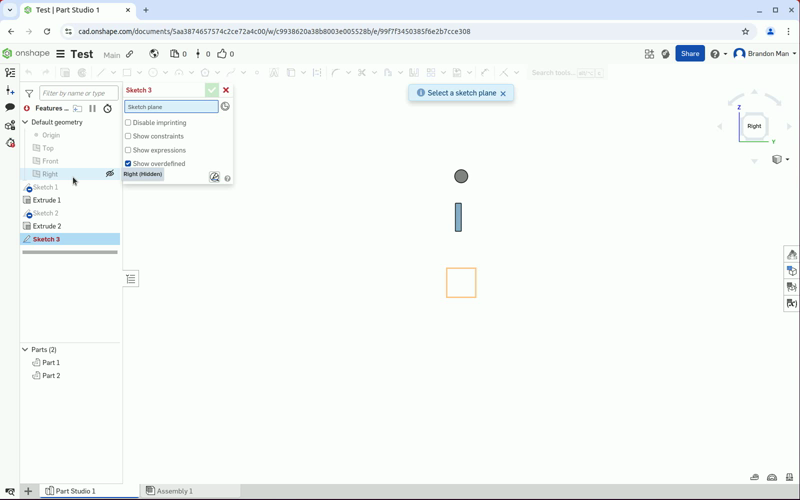
click(73, 176)
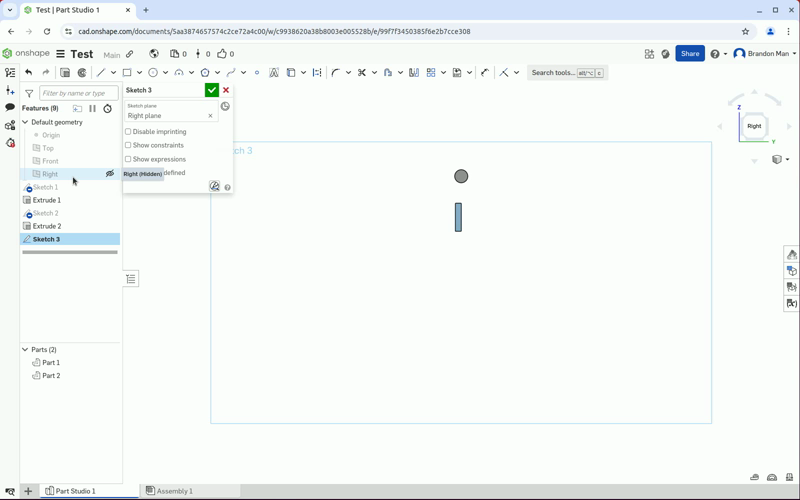
mouse_move(73, 352)
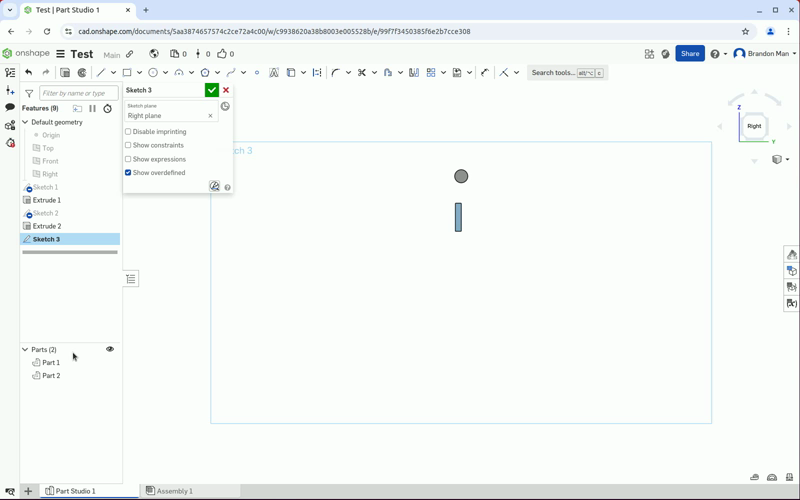
key(y)
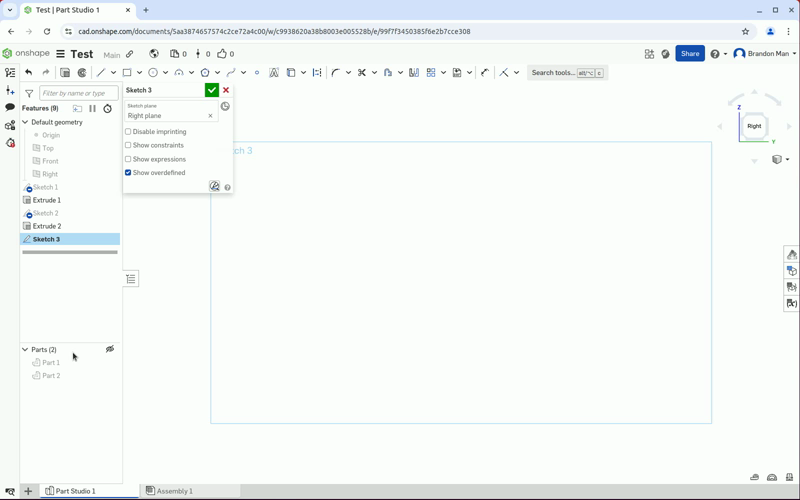
key(c)
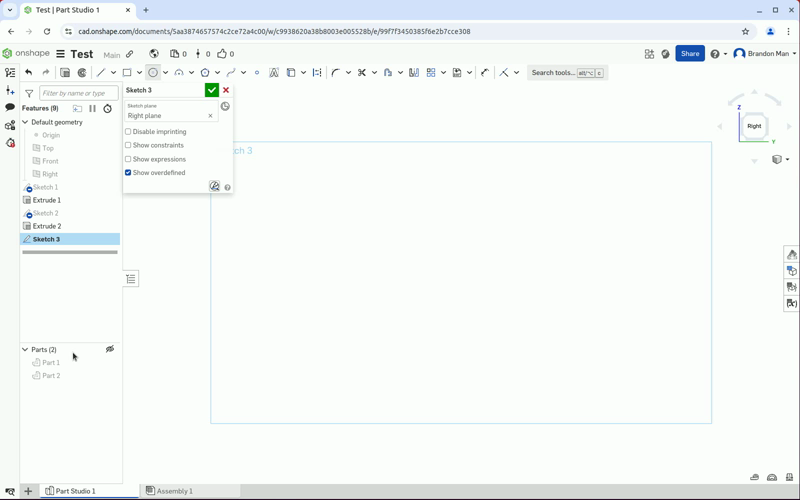
key_down(shift)
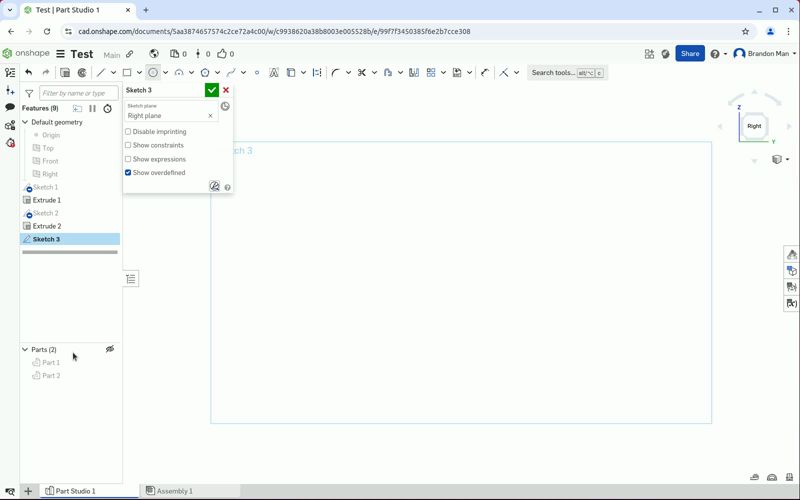
mouse_move(475, 233)
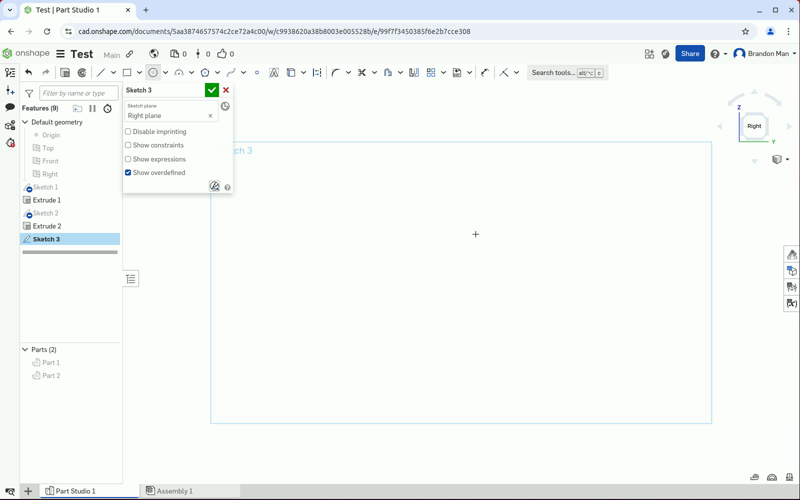
click(475, 233)
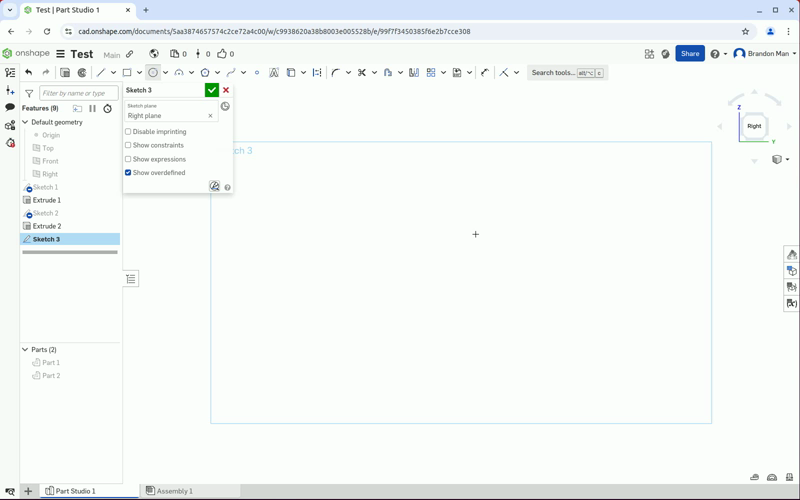
key_up(shift)
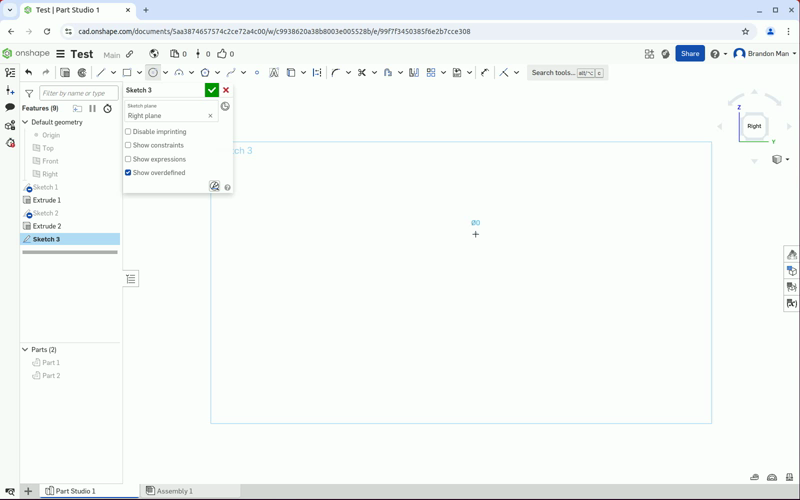
mouse_move(483, 233)
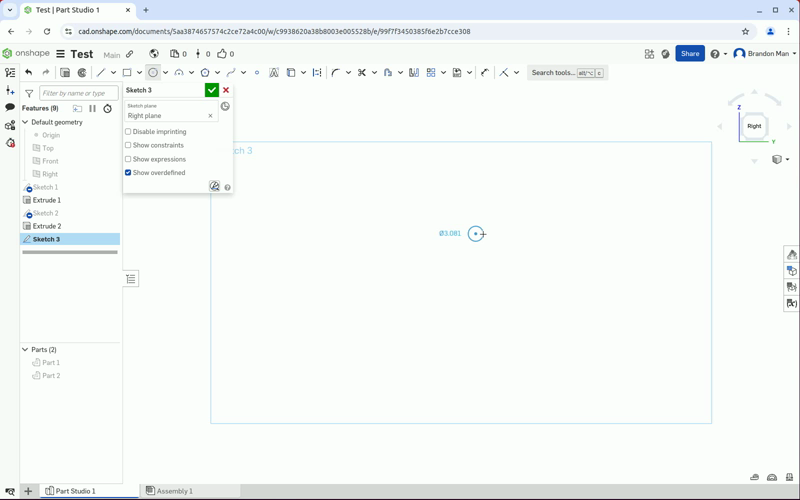
click(483, 233)
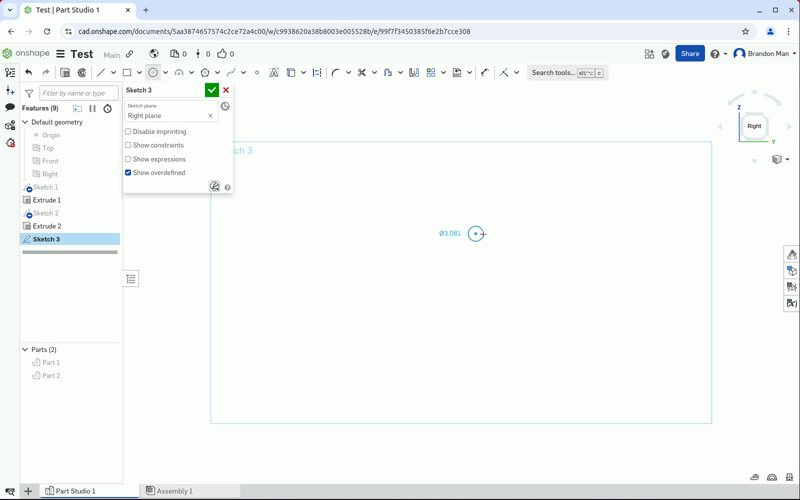
key(esc)
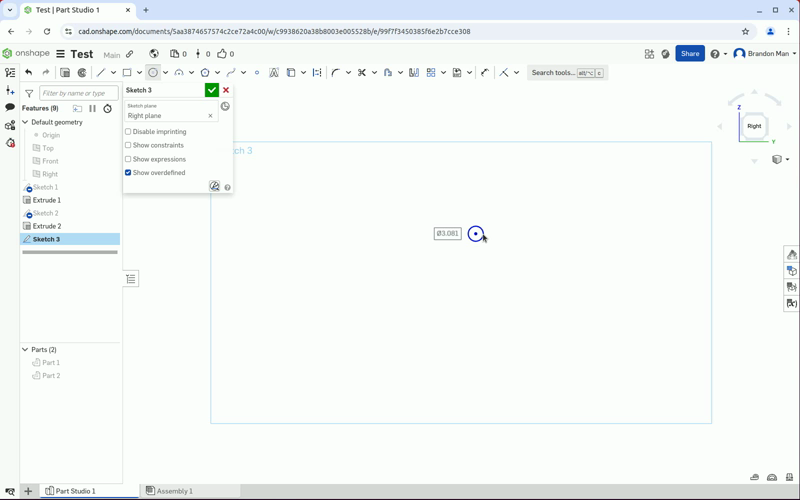
key(c)
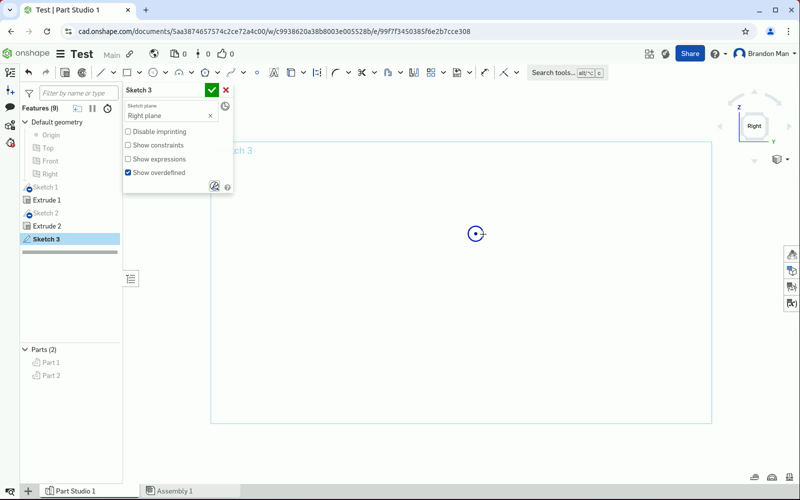
key_down(shift)
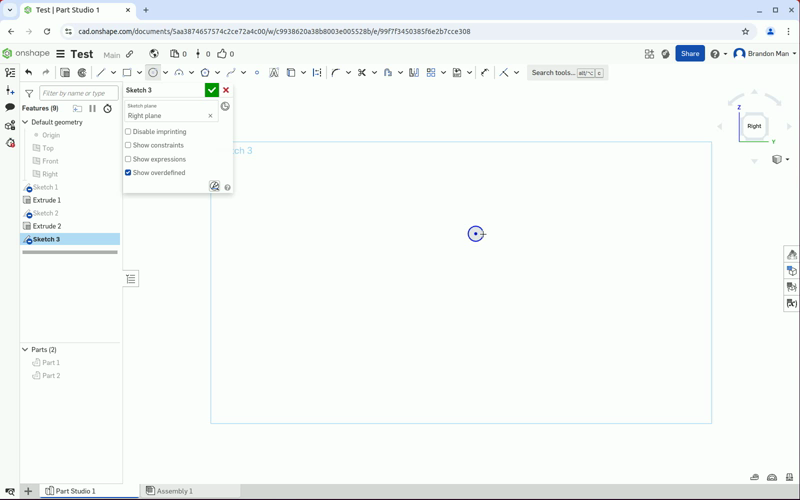
mouse_move(475, 233)
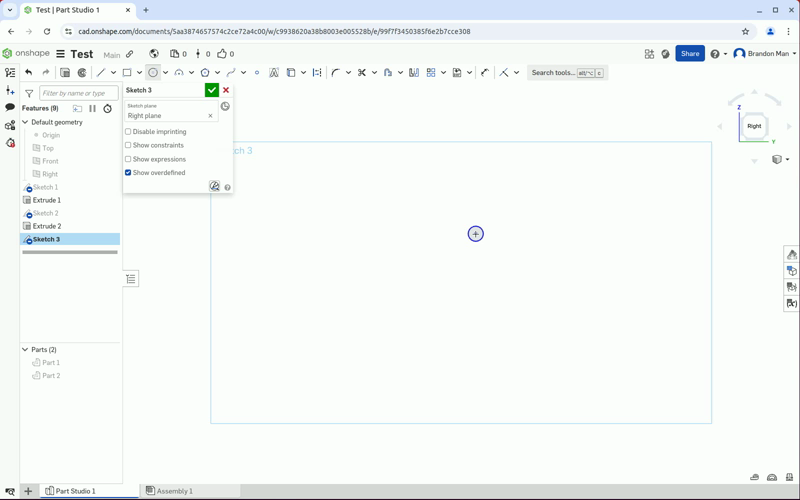
click(475, 233)
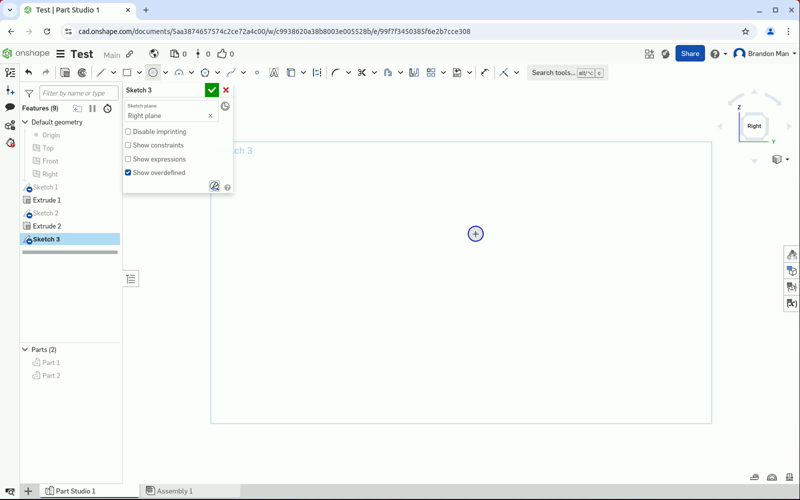
key_up(shift)
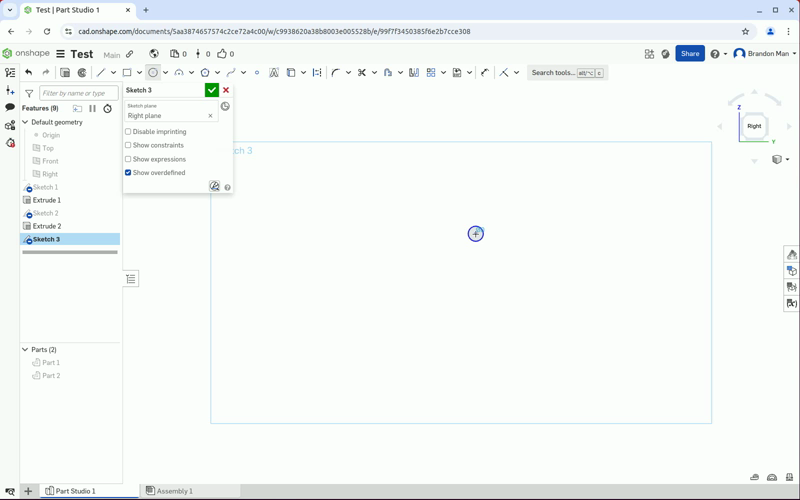
mouse_move(481, 233)
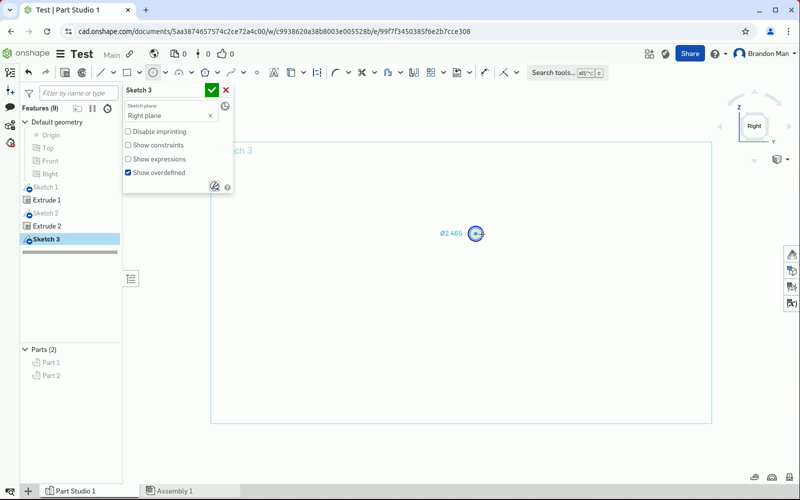
scroll(6)
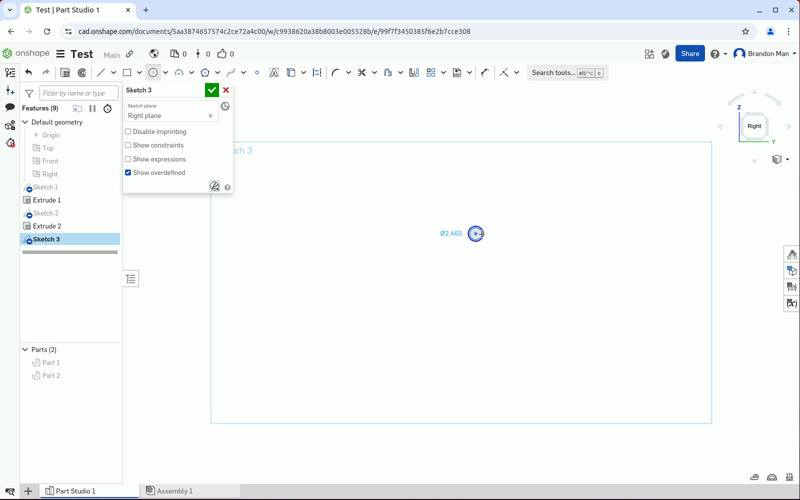
scroll(6)
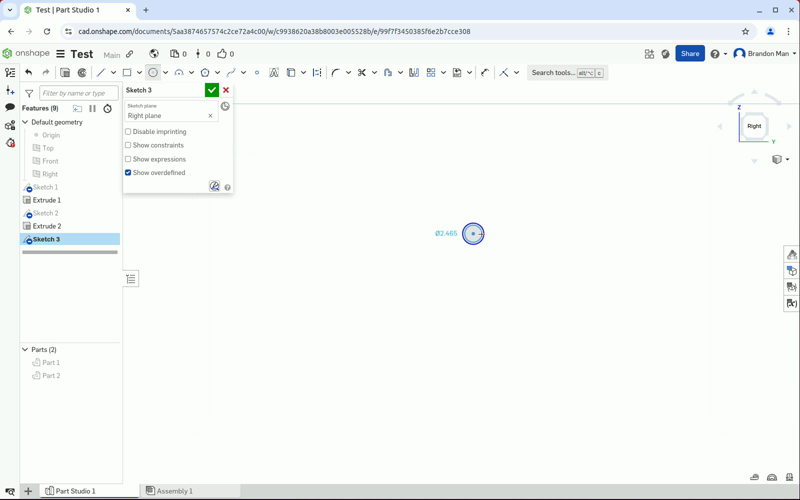
scroll(6)
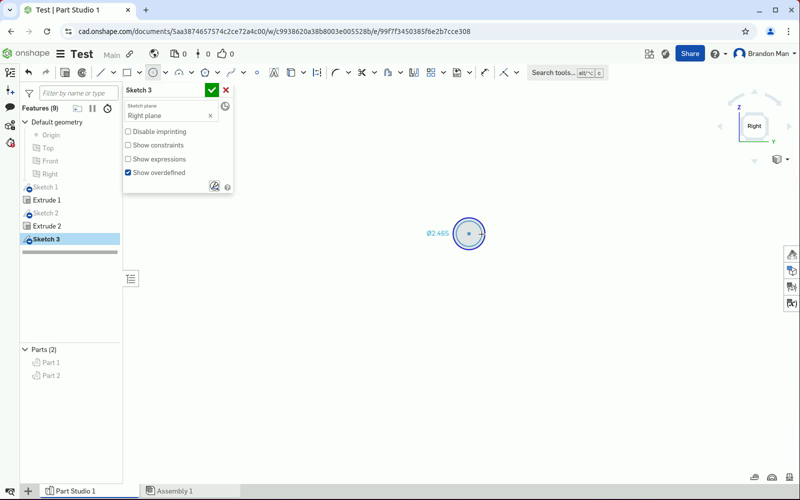
scroll(6)
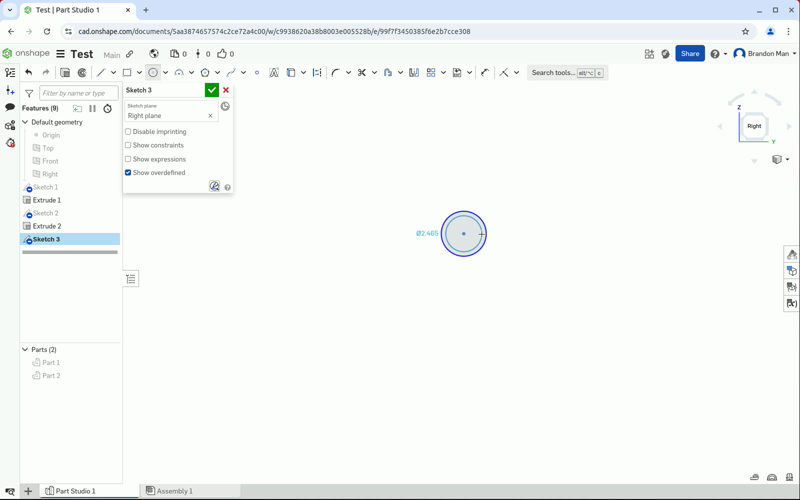
scroll(6)
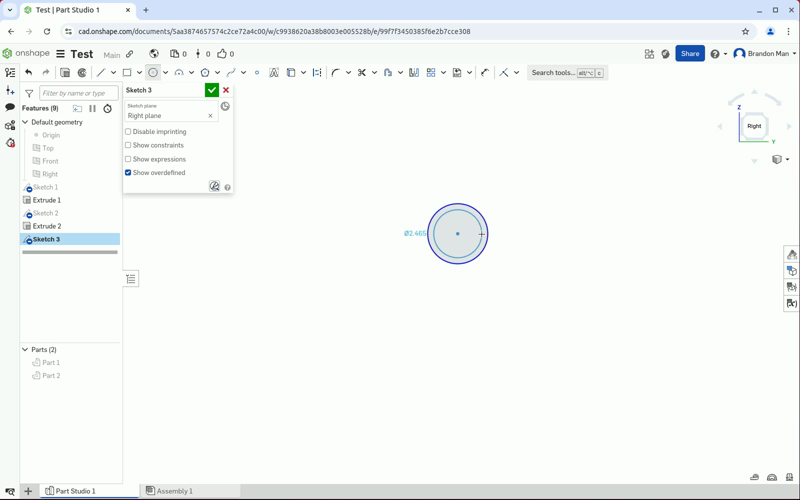
scroll(6)
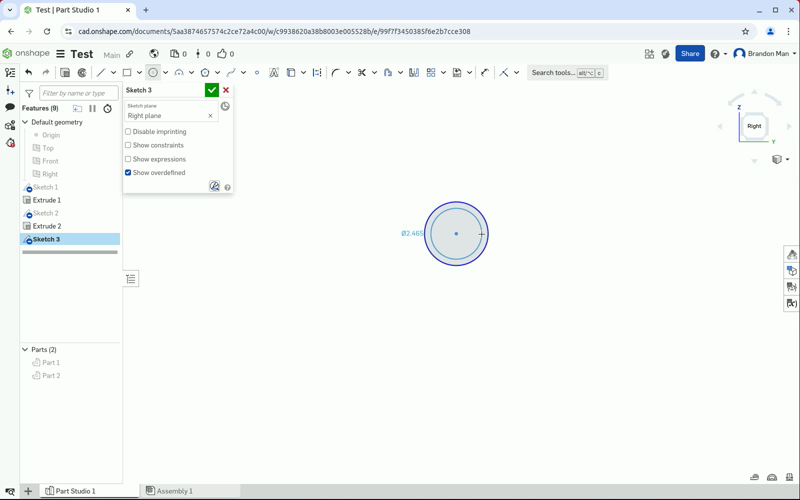
scroll(6)
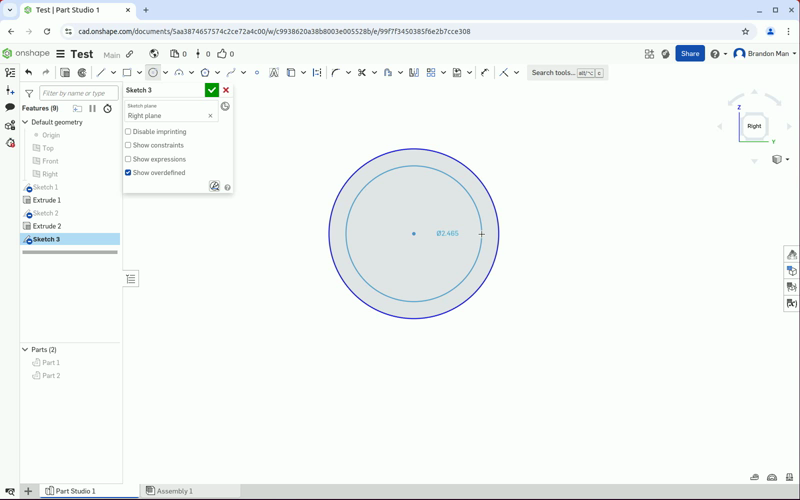
click(481, 233)
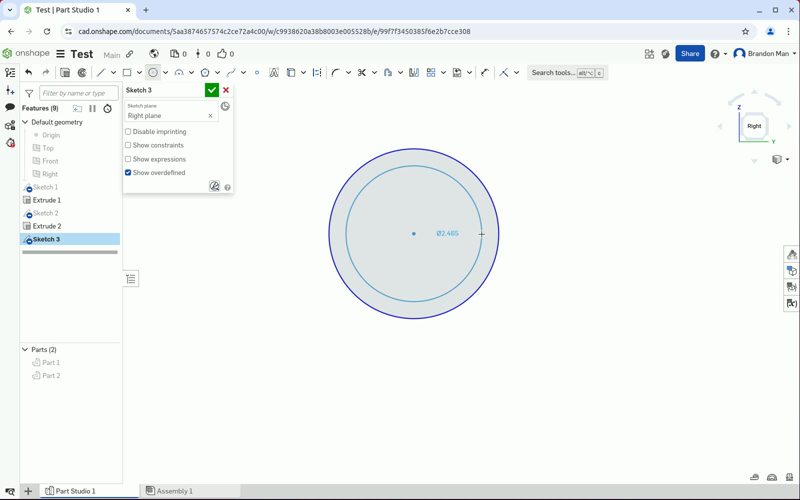
scroll(-6)
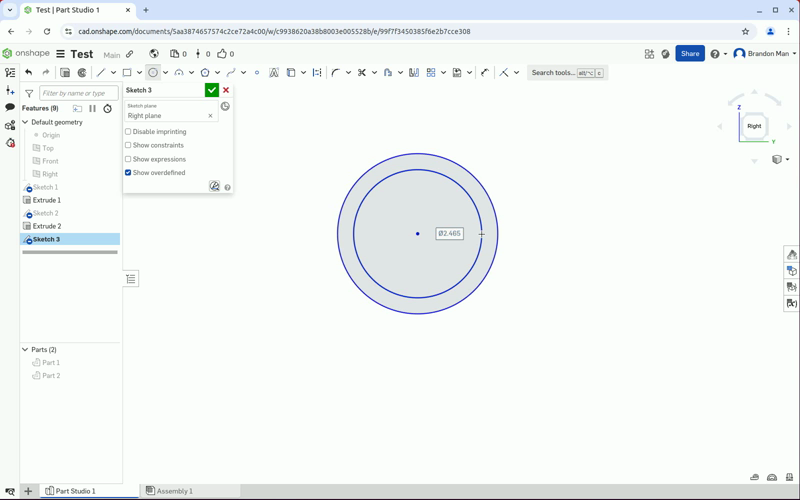
scroll(-6)
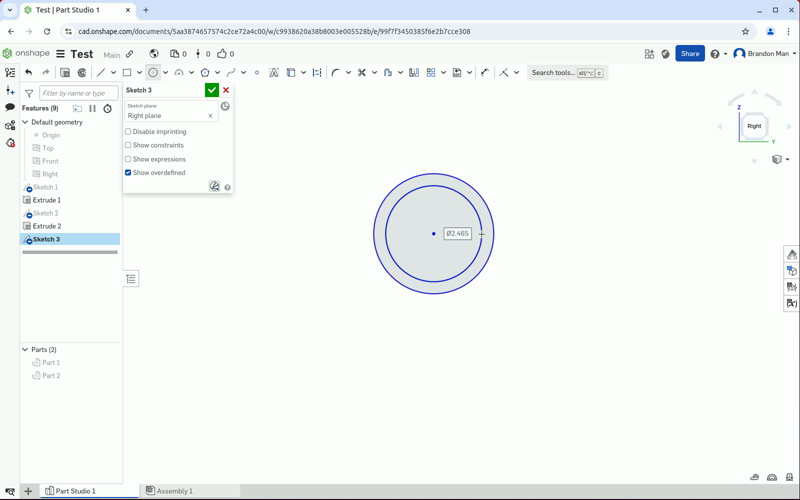
scroll(-6)
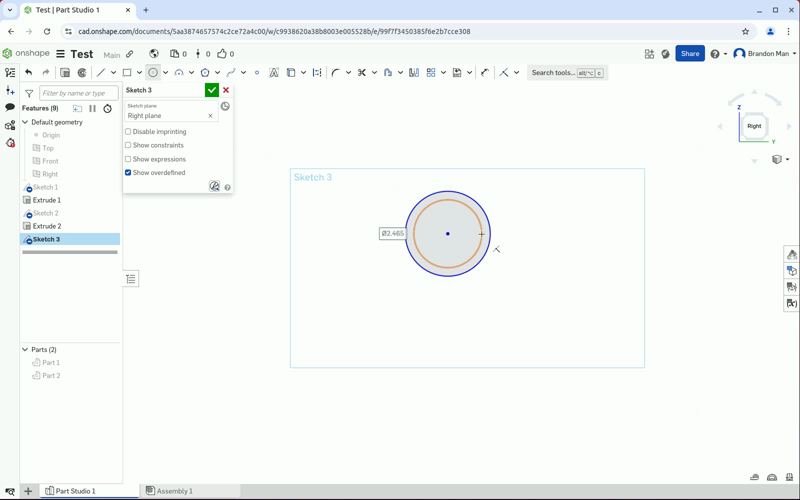
scroll(-6)
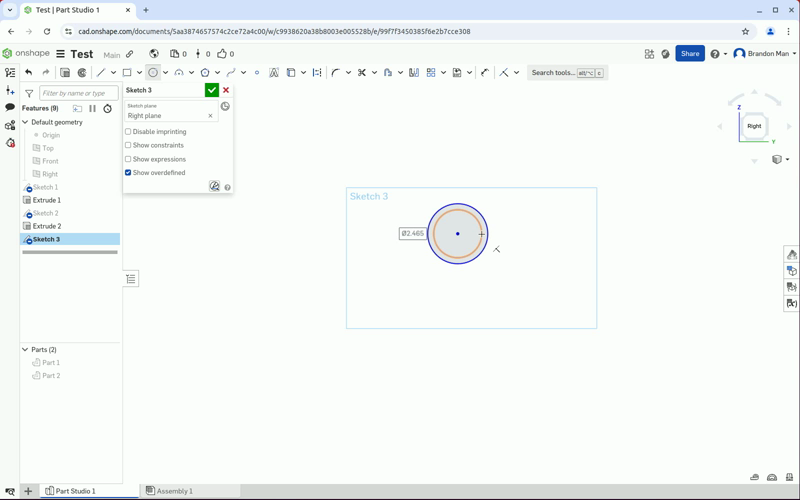
scroll(-6)
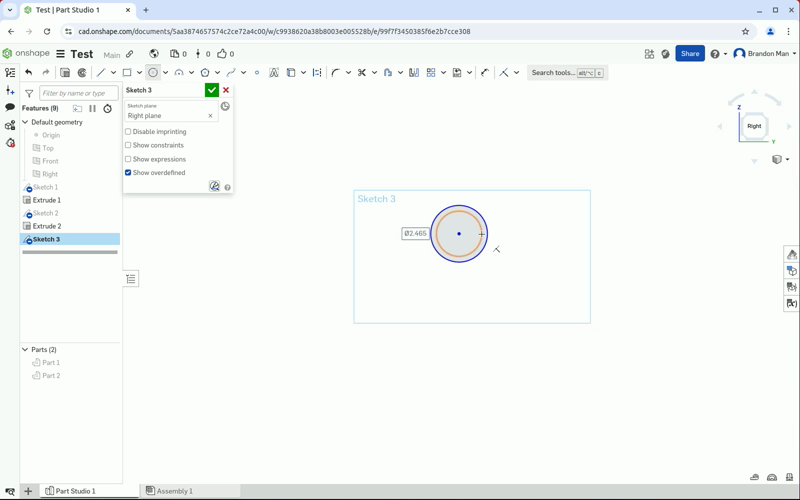
scroll(-6)
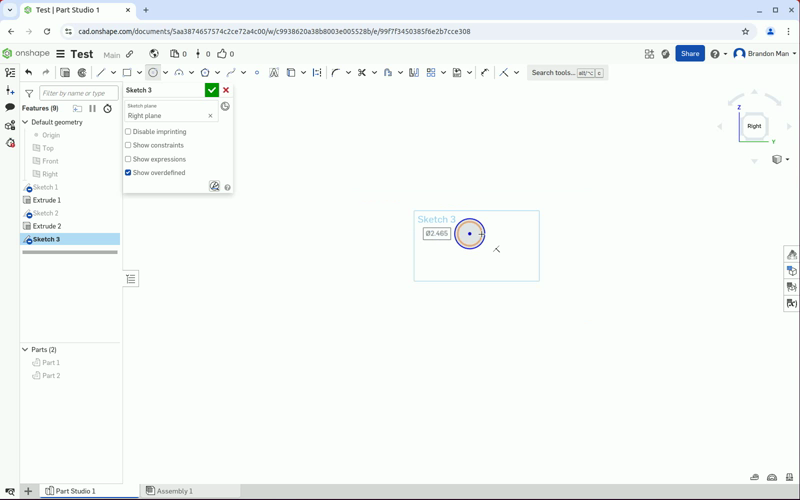
scroll(-6)
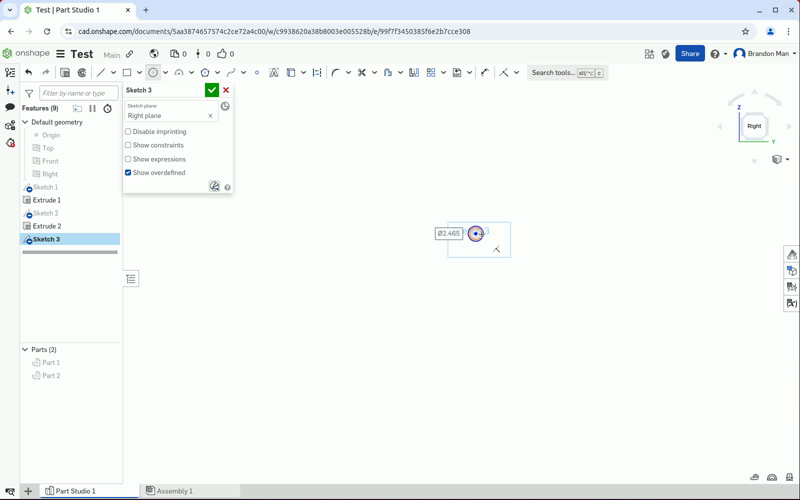
key(esc)
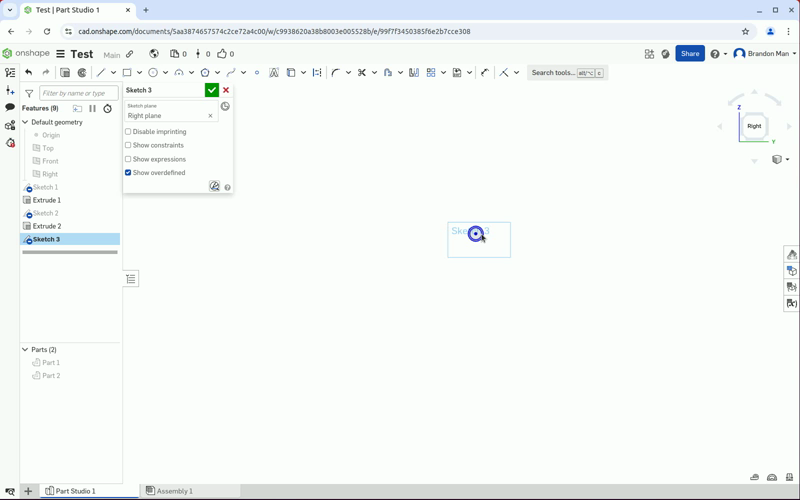
mouse_move(468, 232)
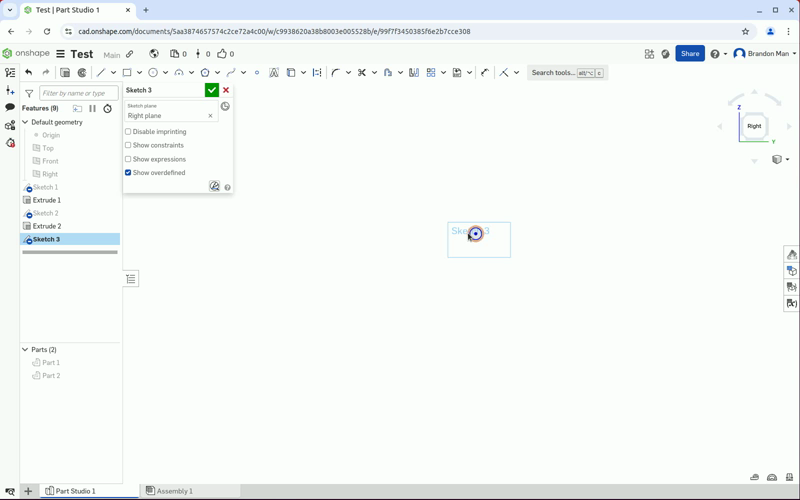
scroll(6)
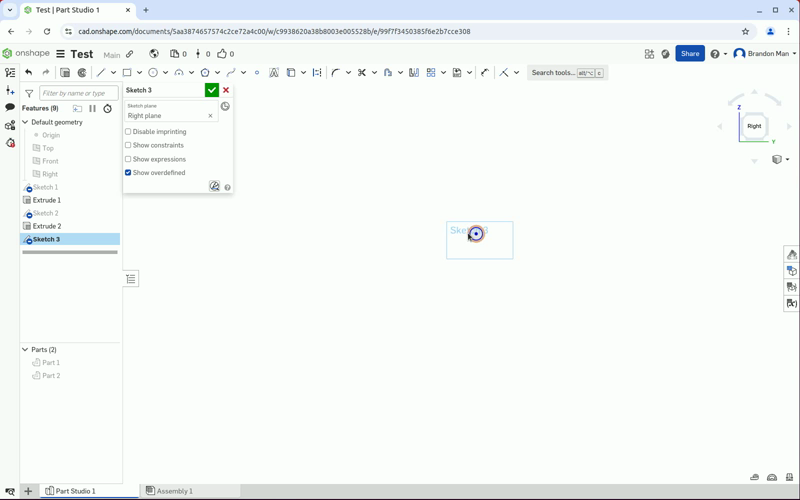
scroll(6)
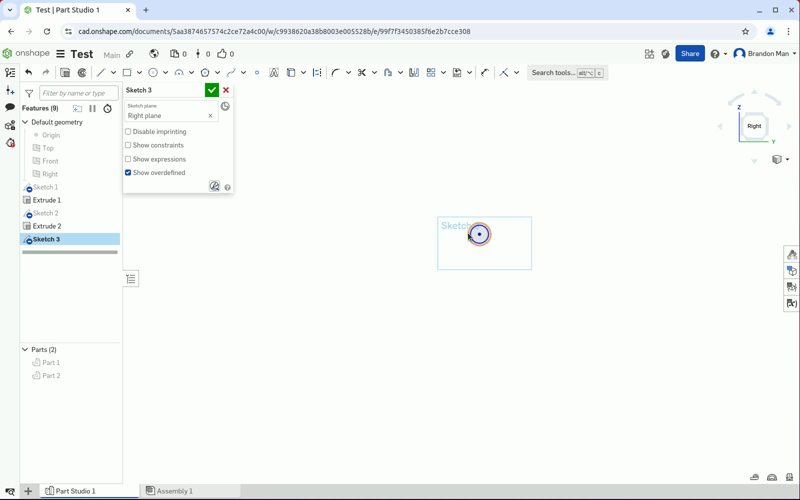
scroll(6)
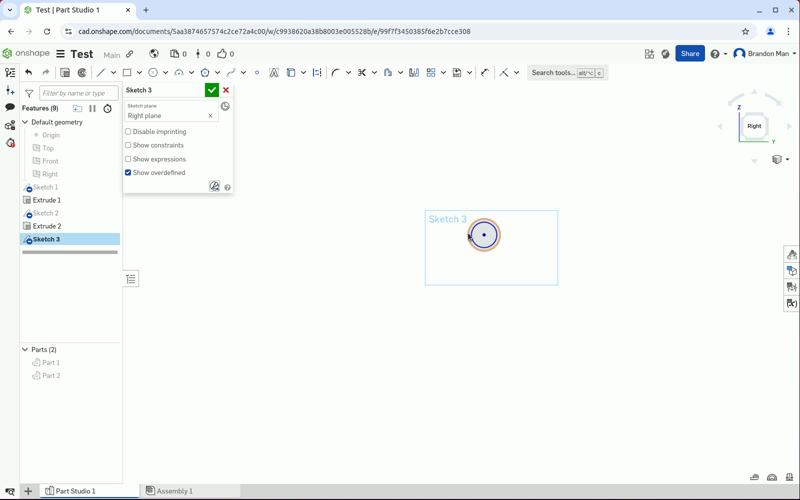
scroll(6)
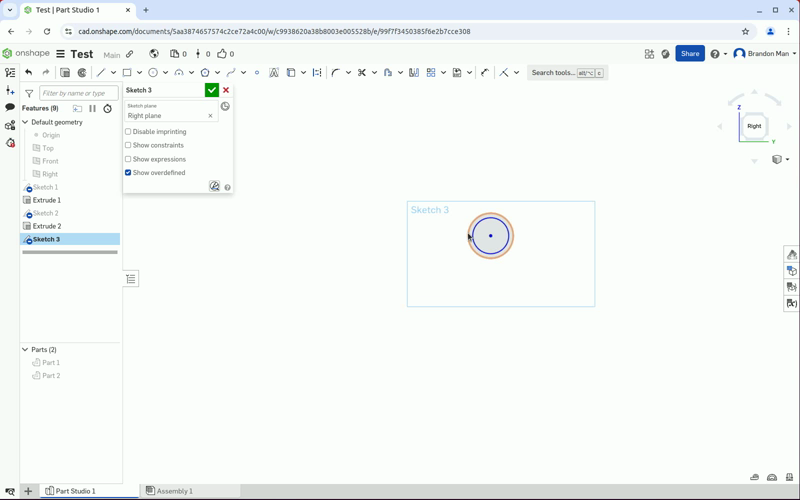
scroll(6)
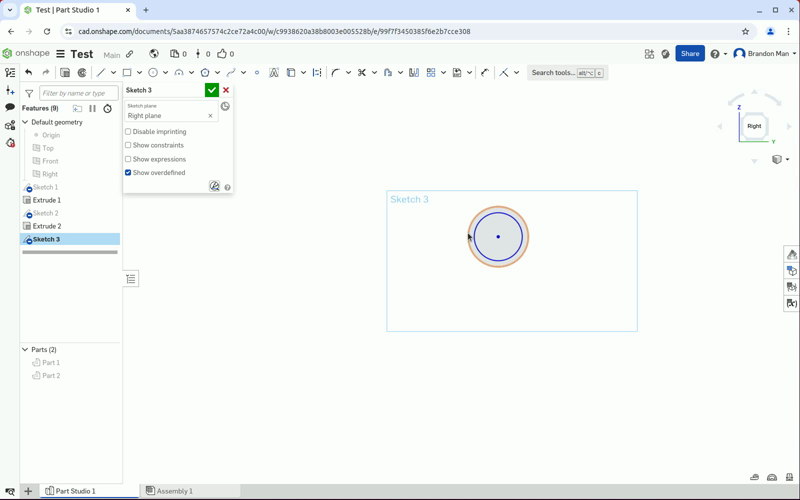
scroll(6)
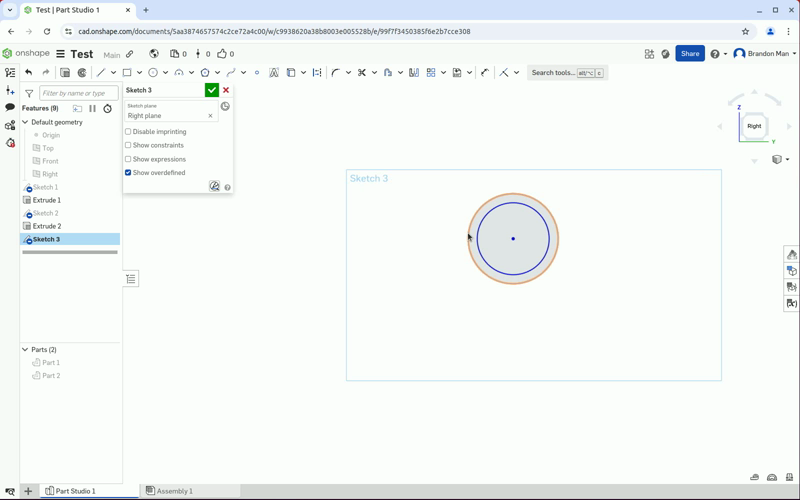
scroll(6)
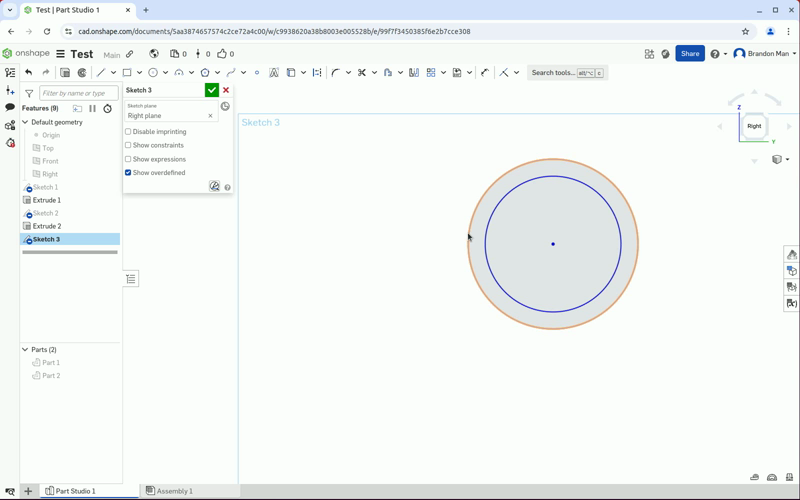
click(468, 232)
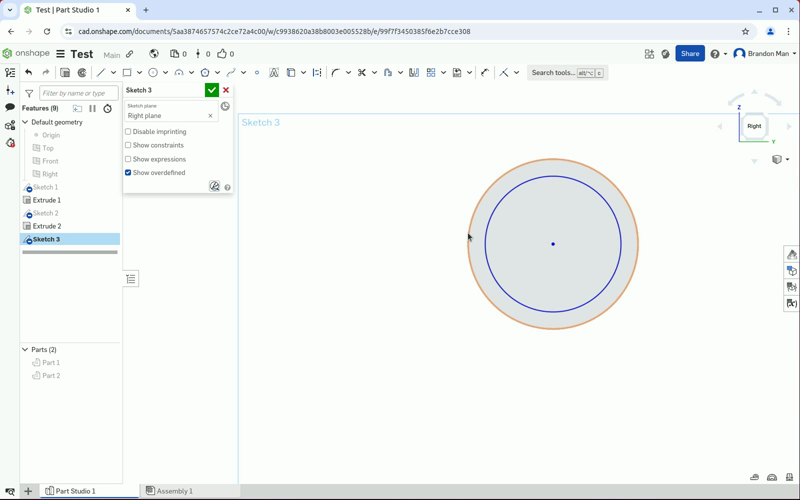
scroll(-6)
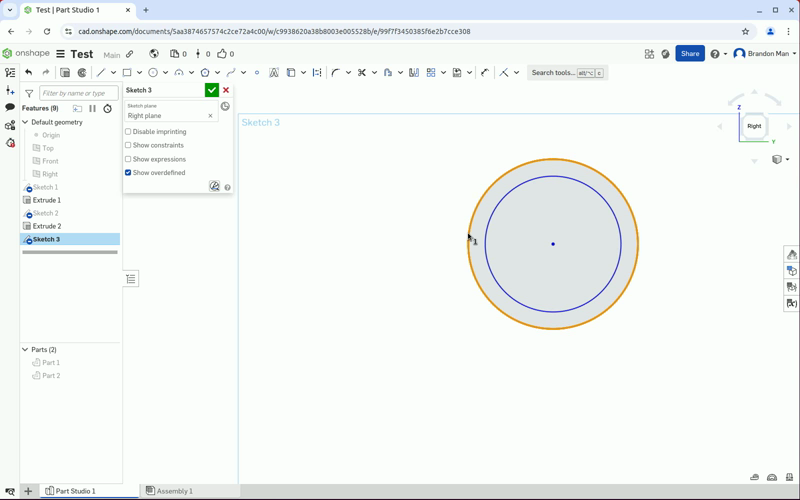
scroll(-6)
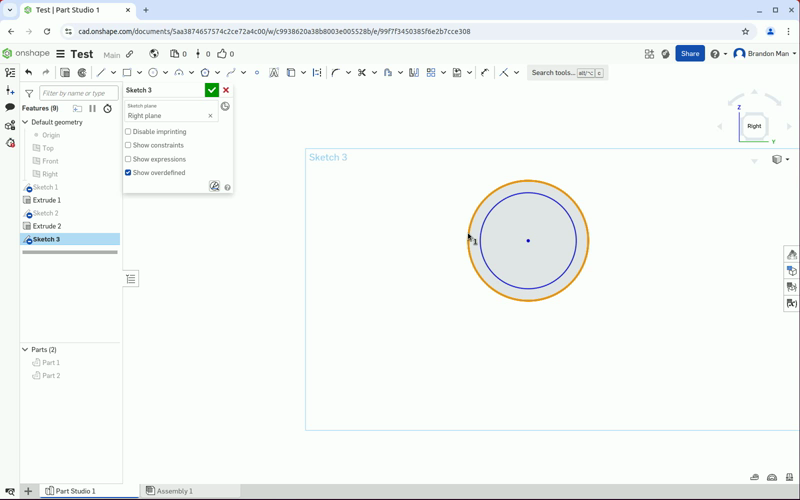
scroll(-6)
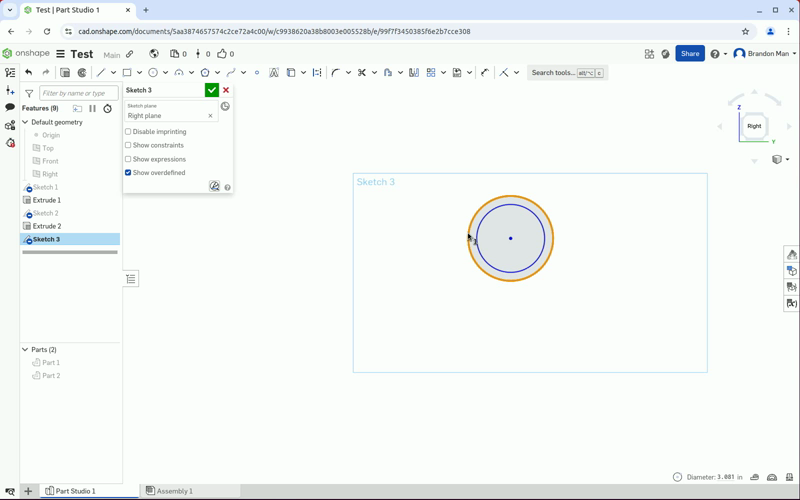
scroll(-6)
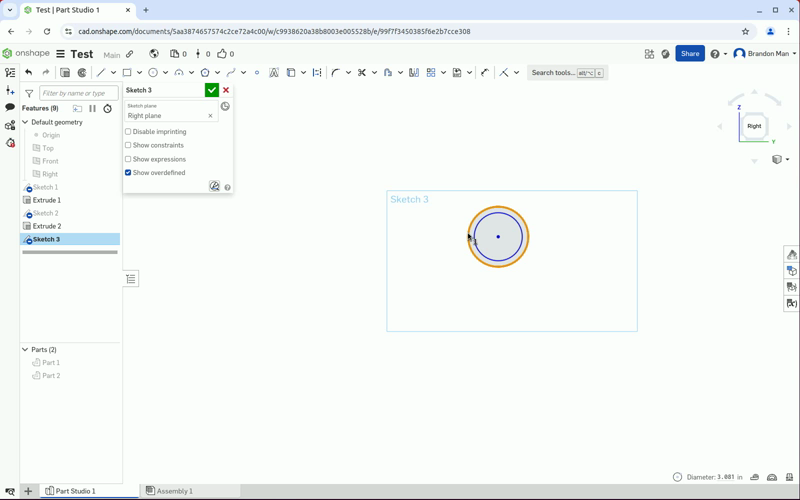
scroll(-6)
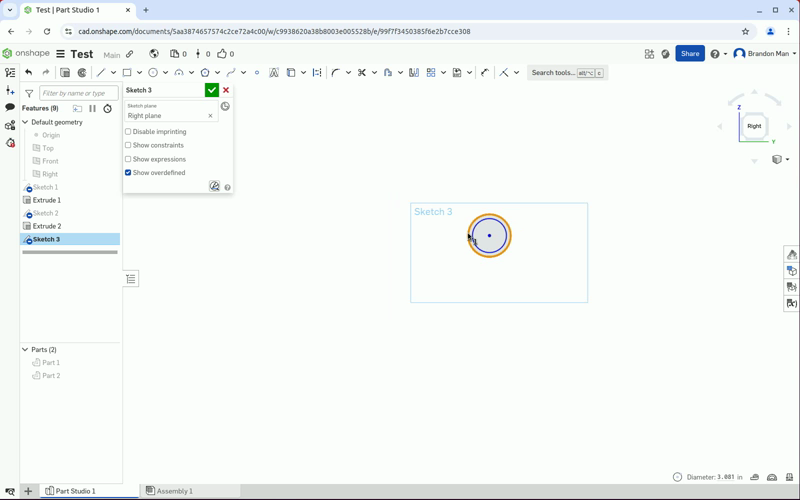
scroll(-6)
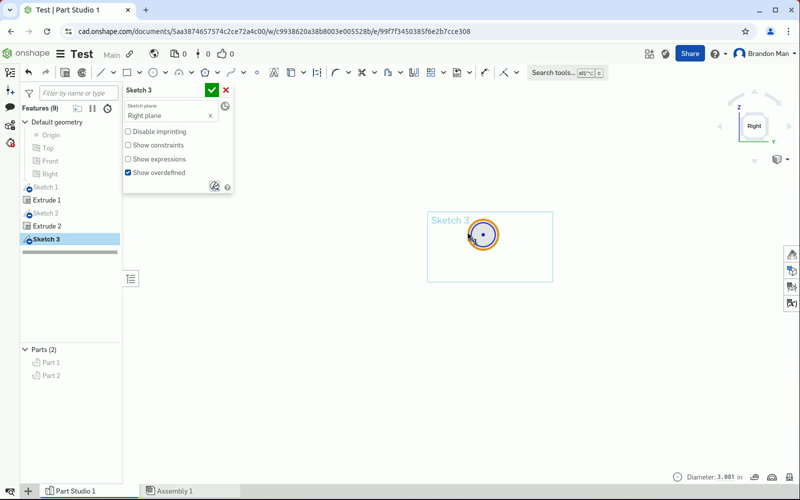
scroll(-6)
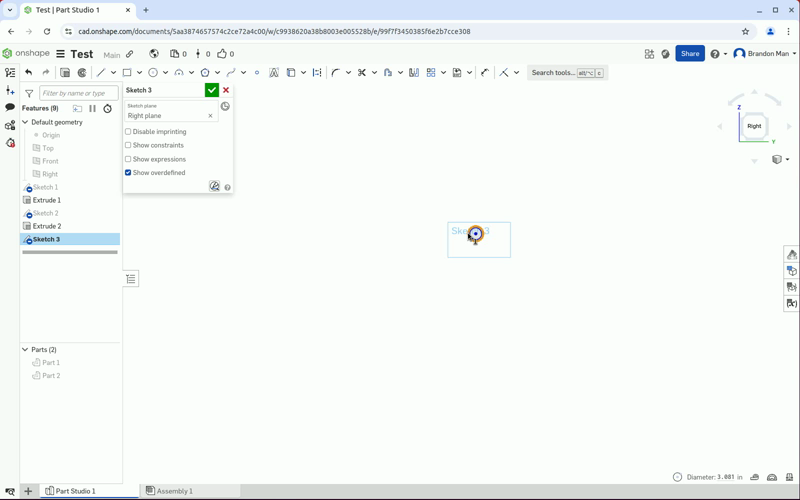
mouse_move(73, 352)
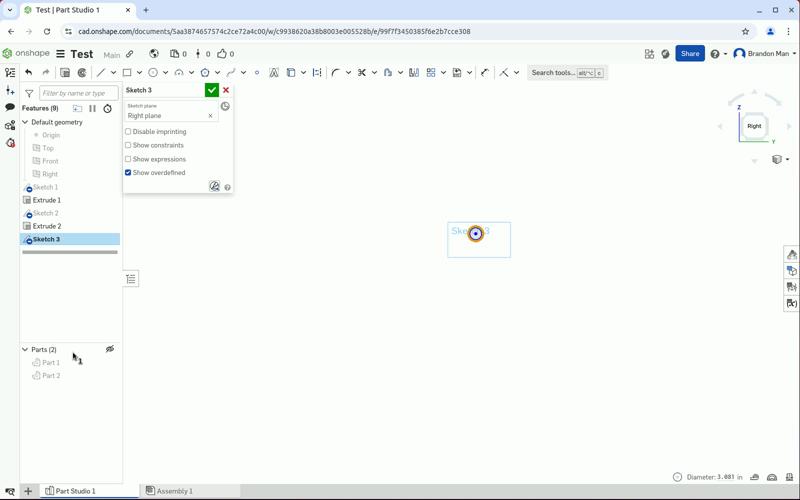
key(shift+y)
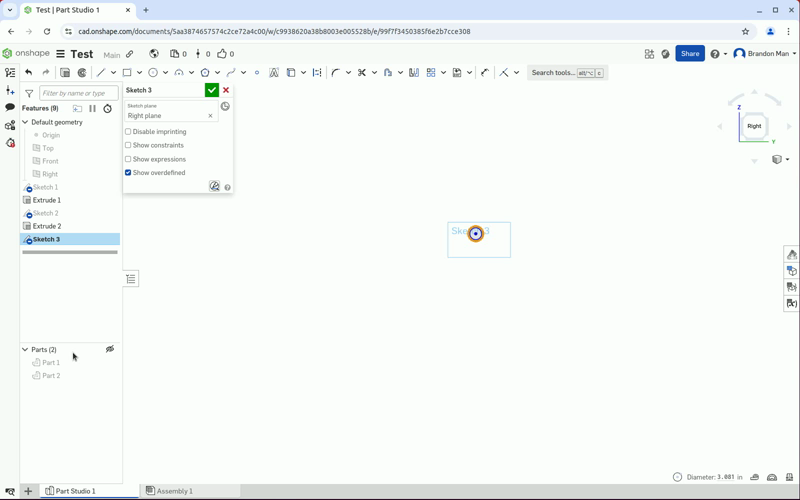
key(shift+e)
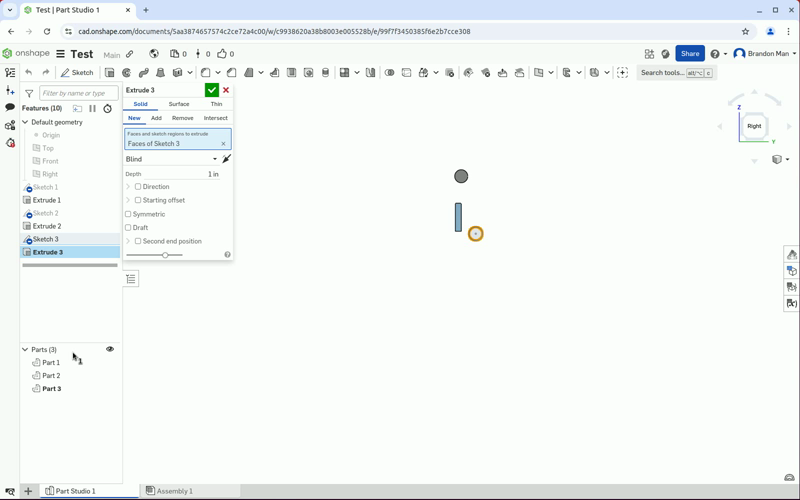
mouse_move(143, 106)
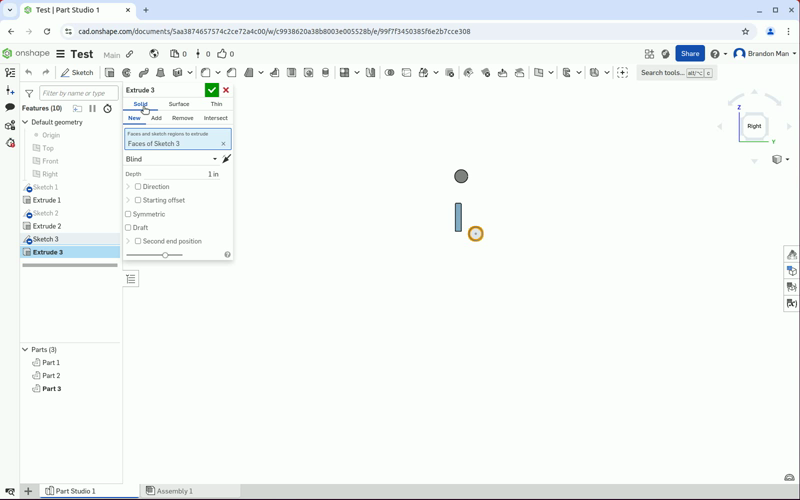
click(143, 106)
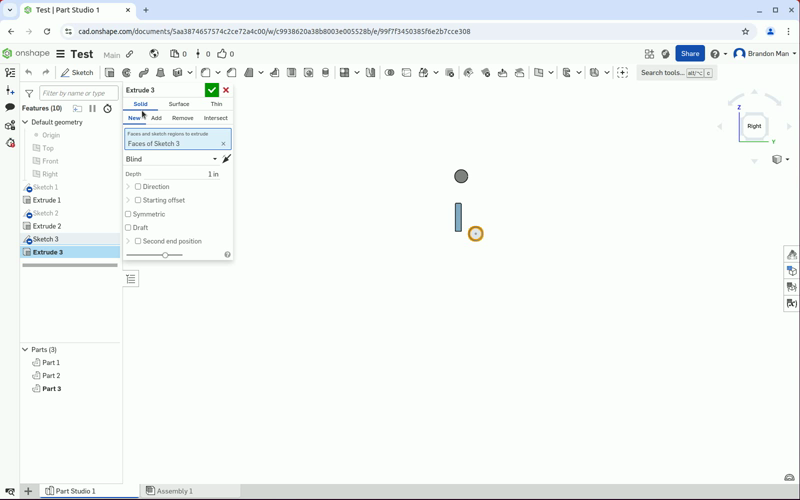
mouse_move(137, 120)
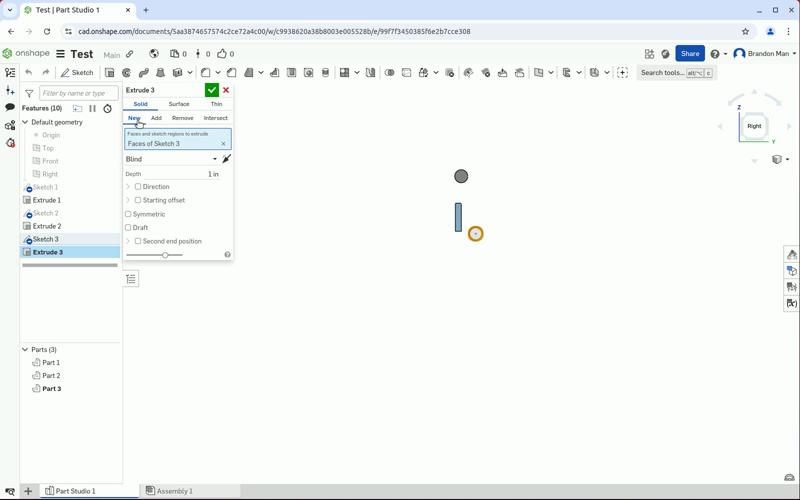
click(137, 120)
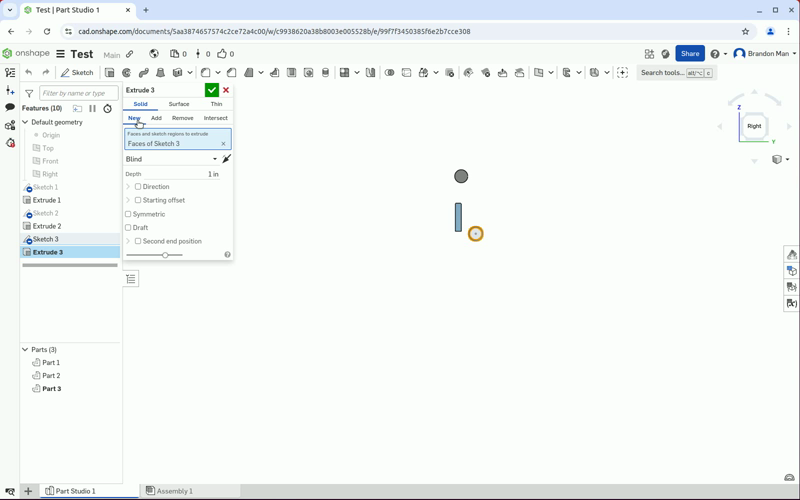
key(tab, 4)
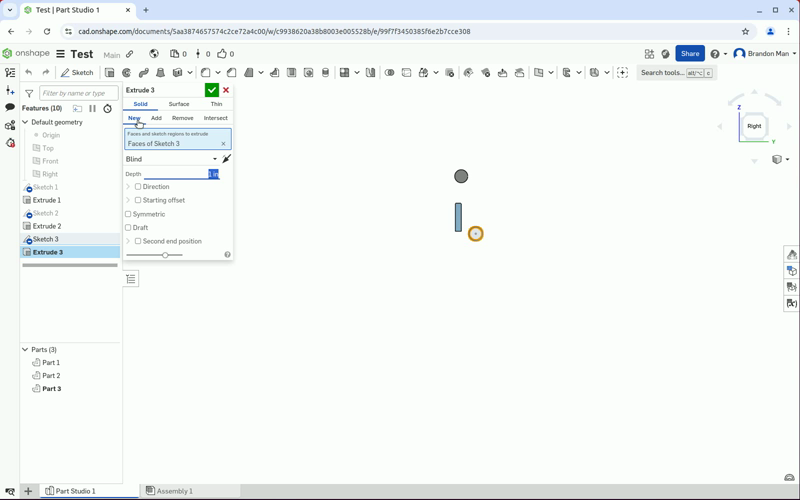
text(2.407)
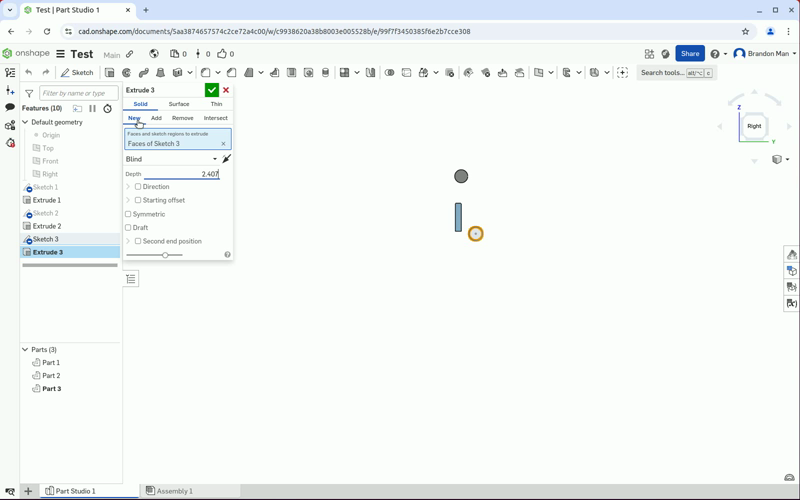
key(enter)
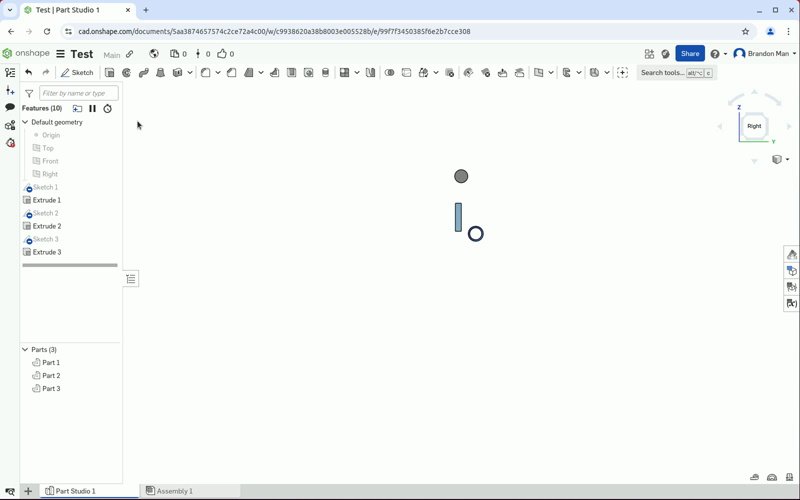
key(shift+h)
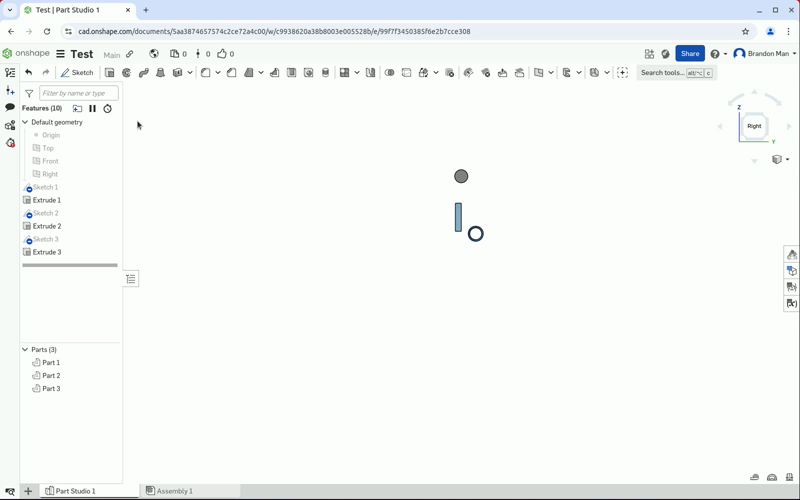
key(shift+h)
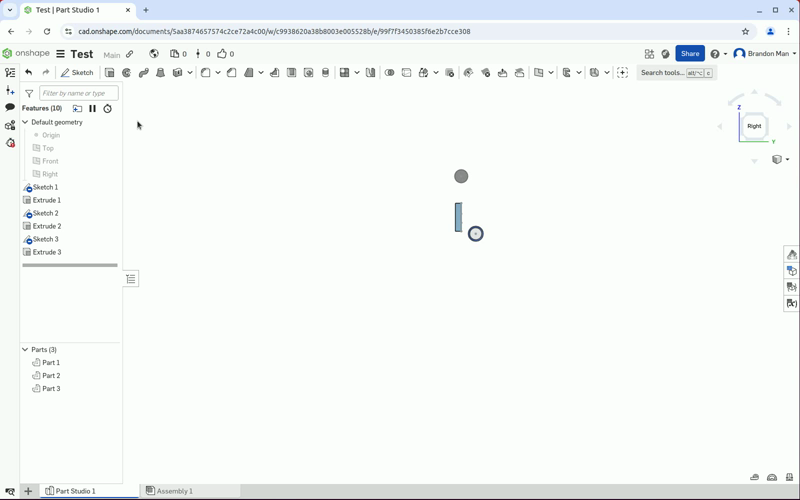
key(shift+7)
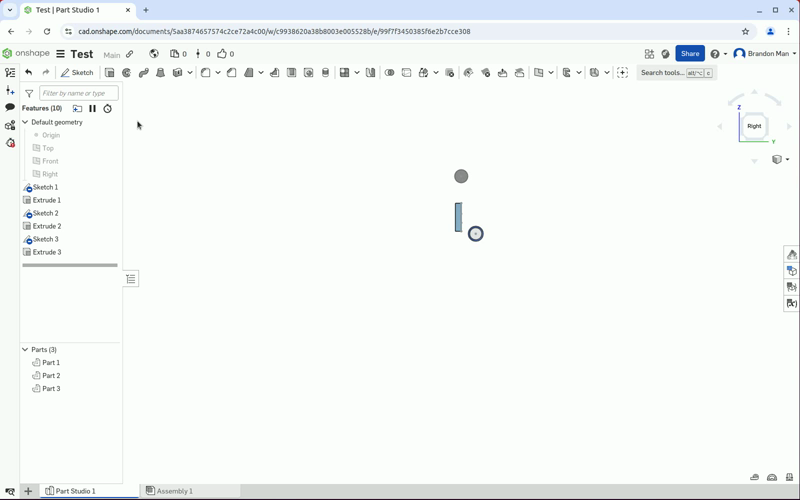
key(right, 2)
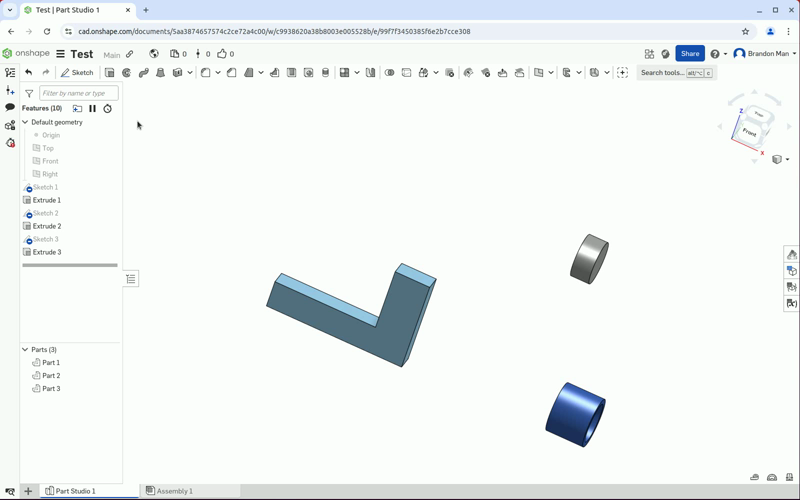
key(down, 2)
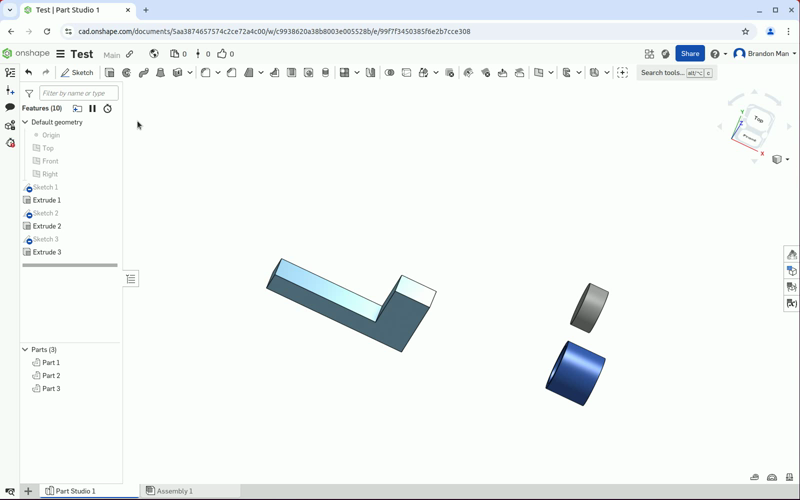
key(up, 2)
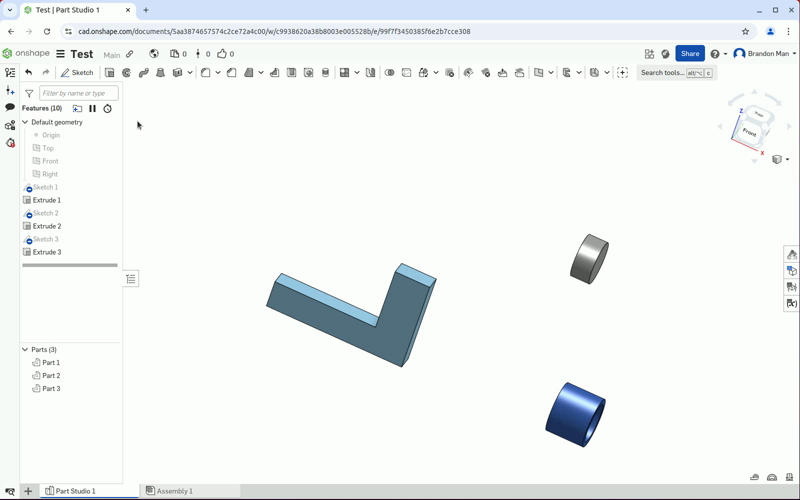
key(left, 2)
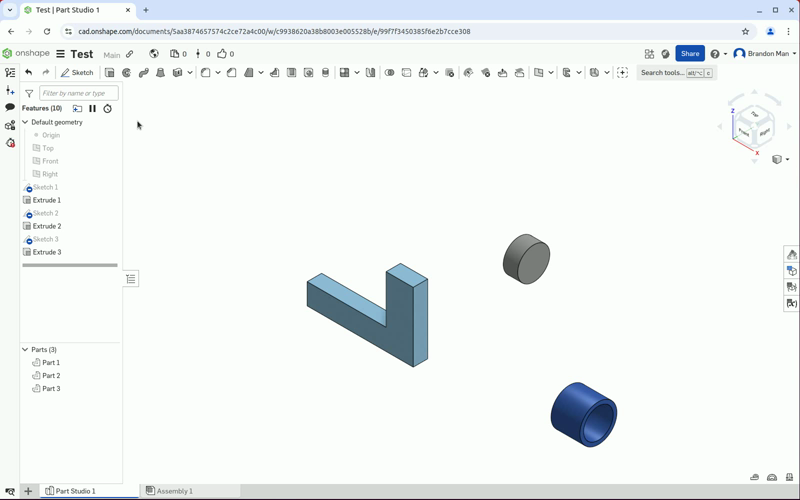
mouse_move(73, 189)
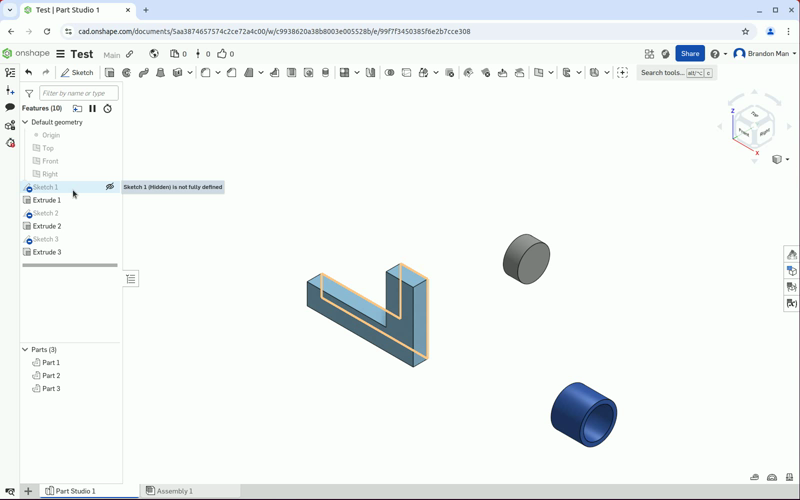
click(73, 189)